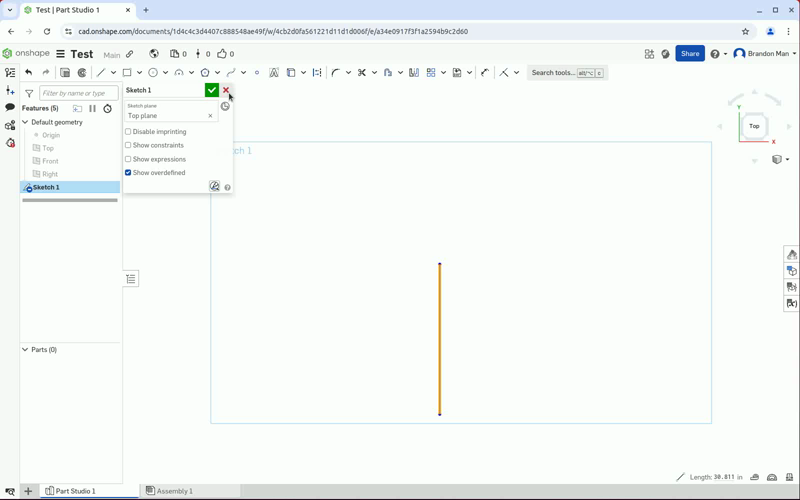
key(shift+h)
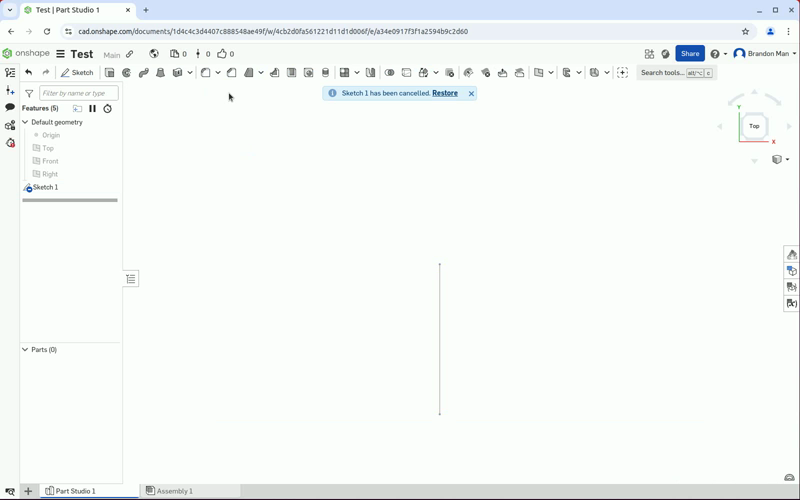
key(shift+s)
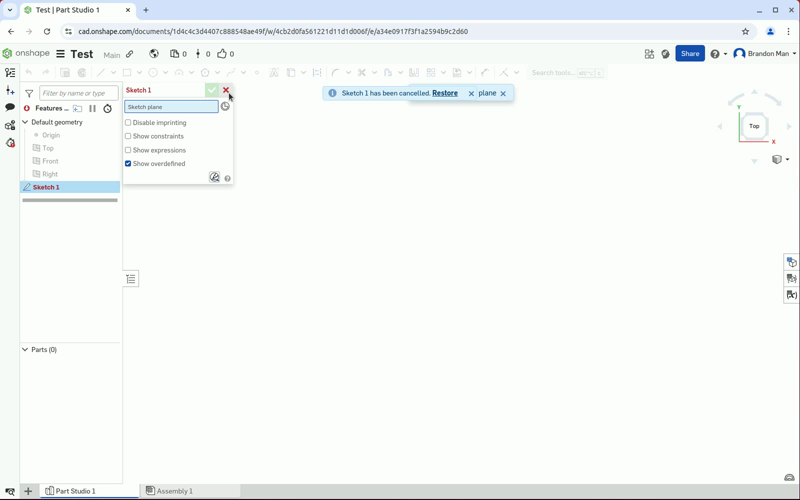
mouse_move(73, 150)
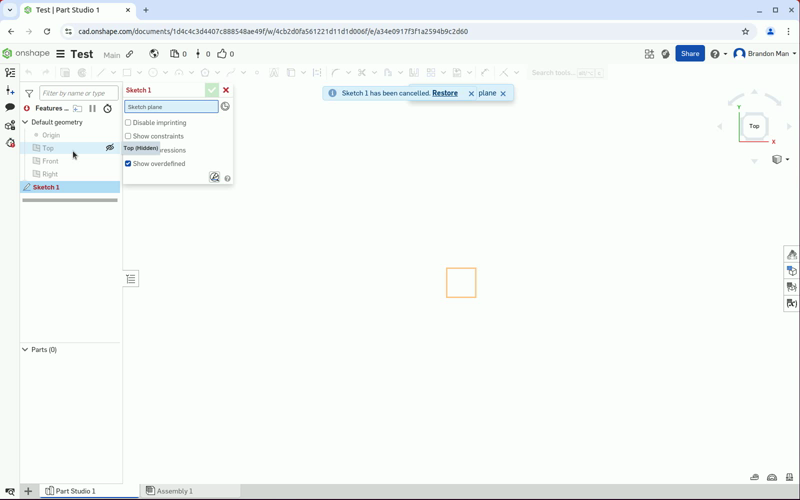
click(73, 150)
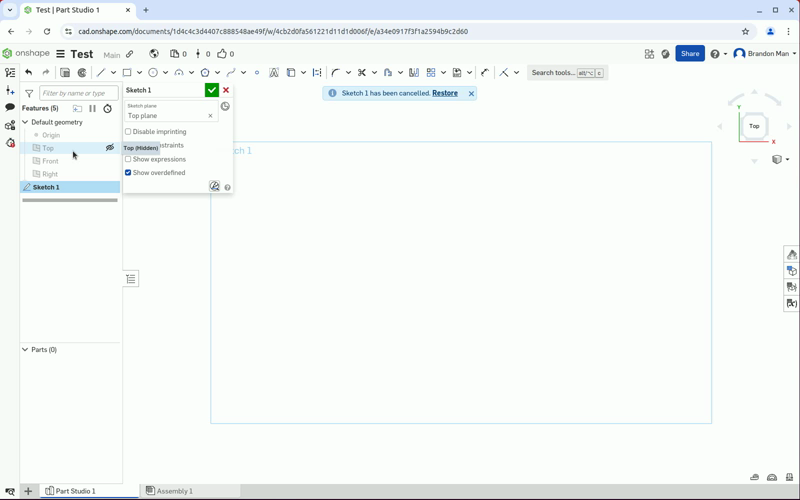
mouse_move(73, 352)
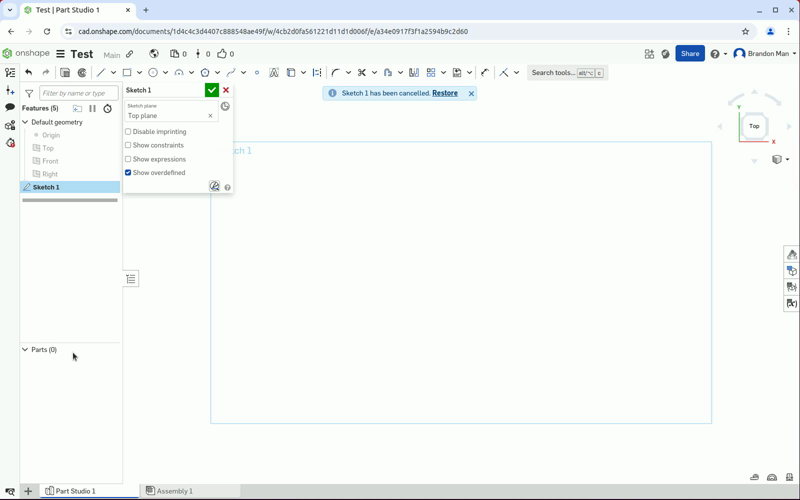
key(y)
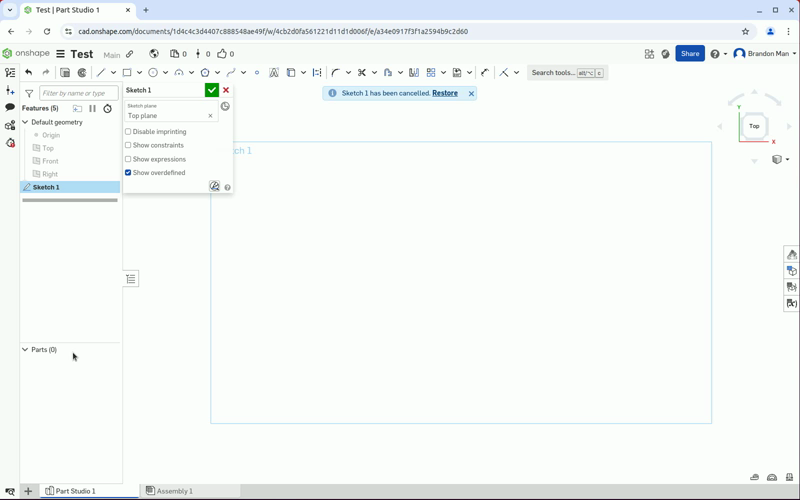
key(l)
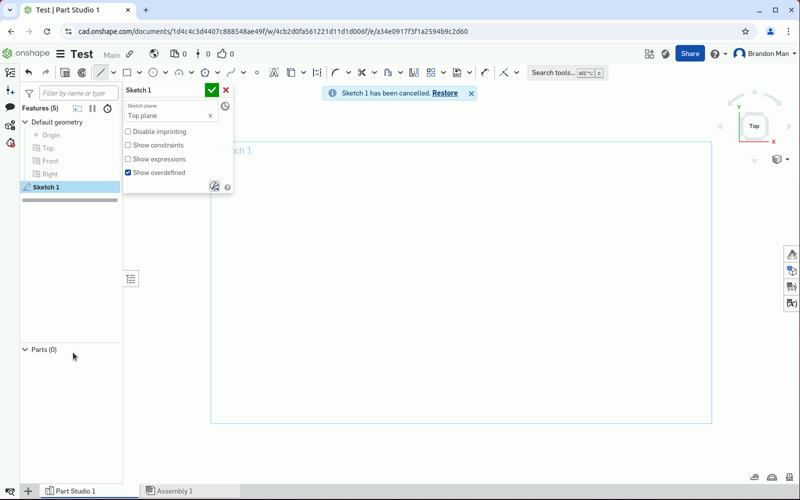
key_down(shift)
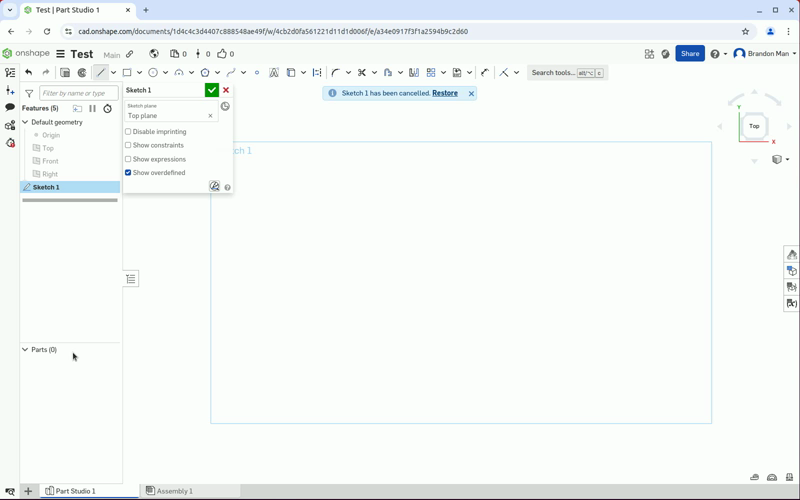
mouse_move(416, 326)
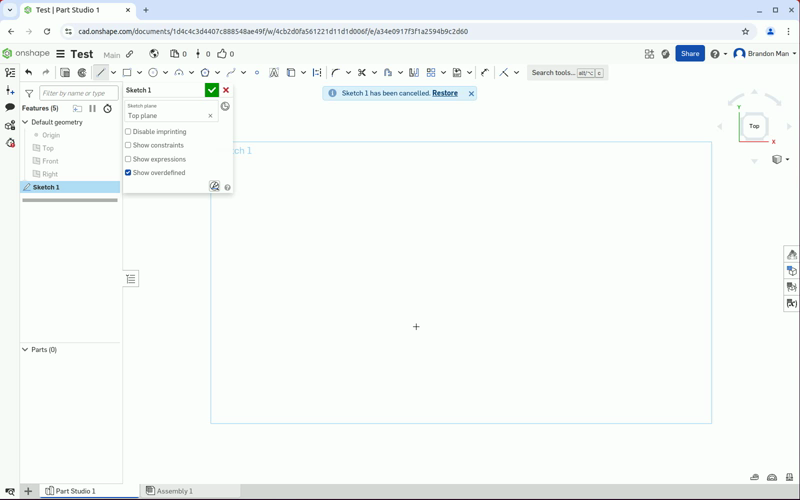
click(416, 326)
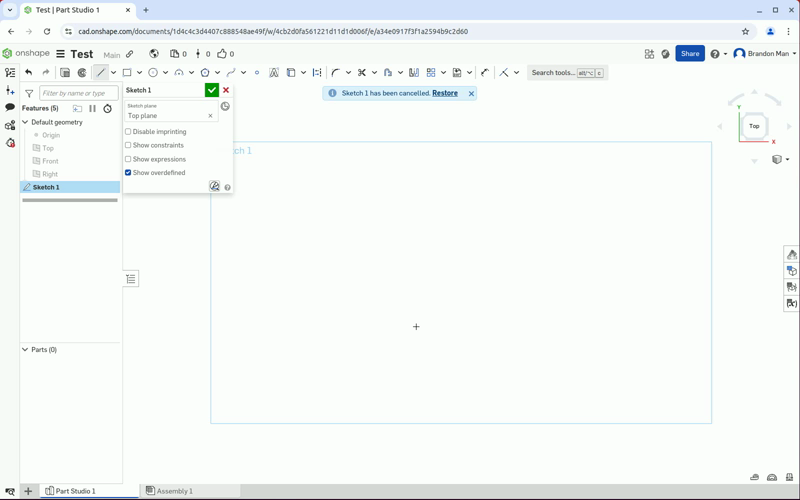
key_up(shift)
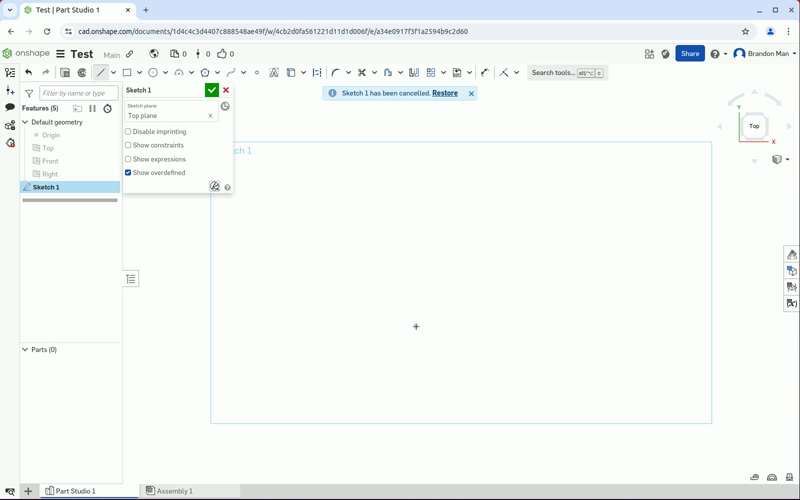
key_down(shift)
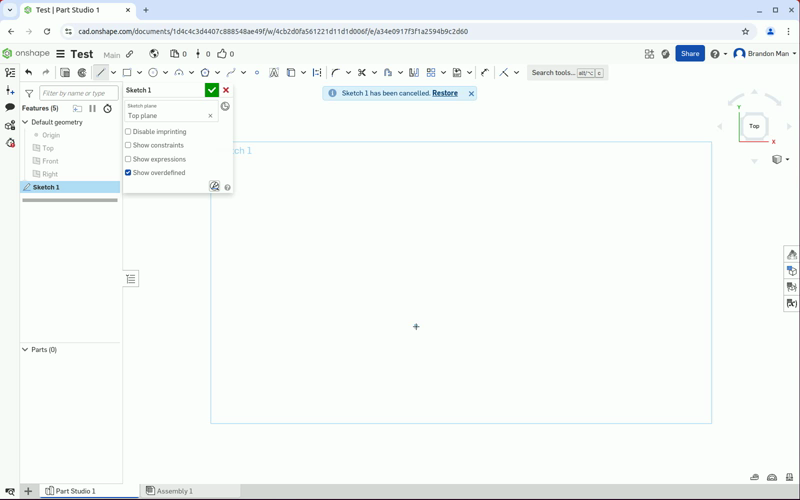
mouse_move(506, 326)
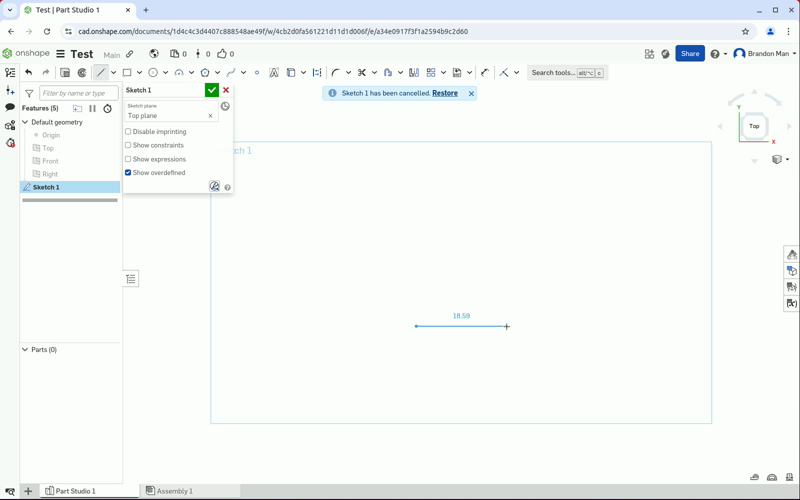
click(506, 326)
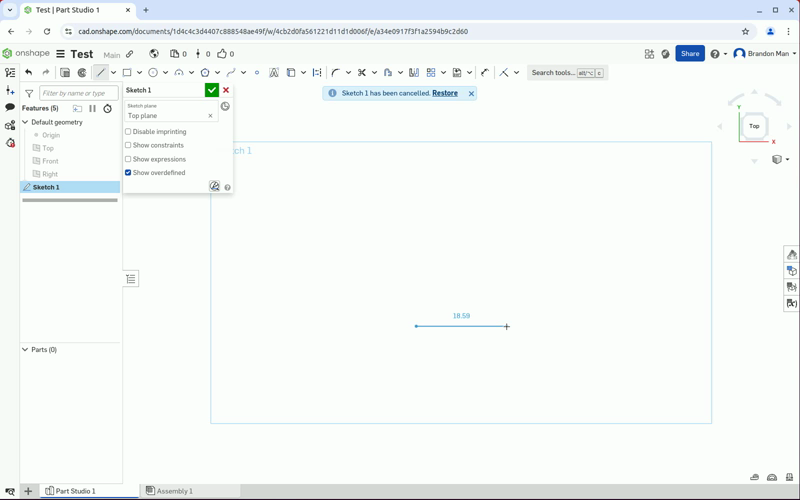
key_up(shift)
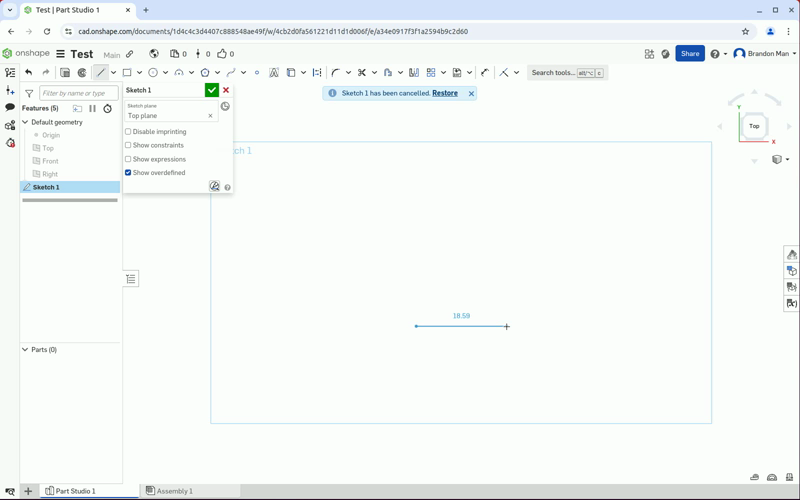
key_down(shift)
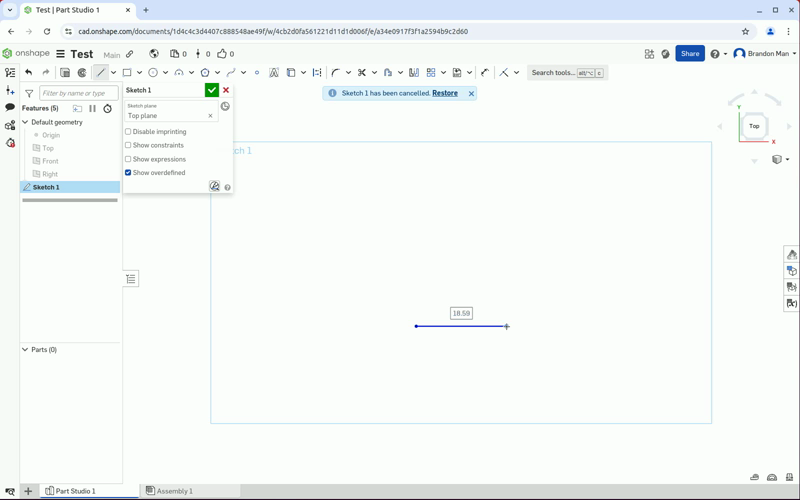
mouse_move(506, 235)
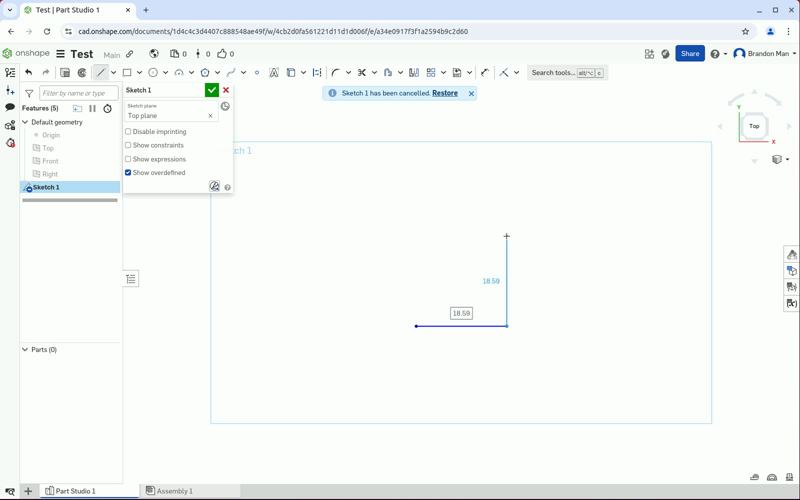
click(506, 235)
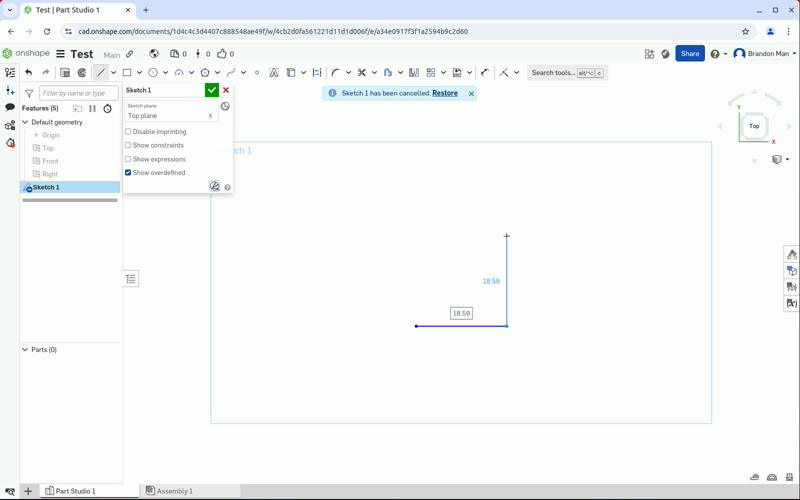
key_up(shift)
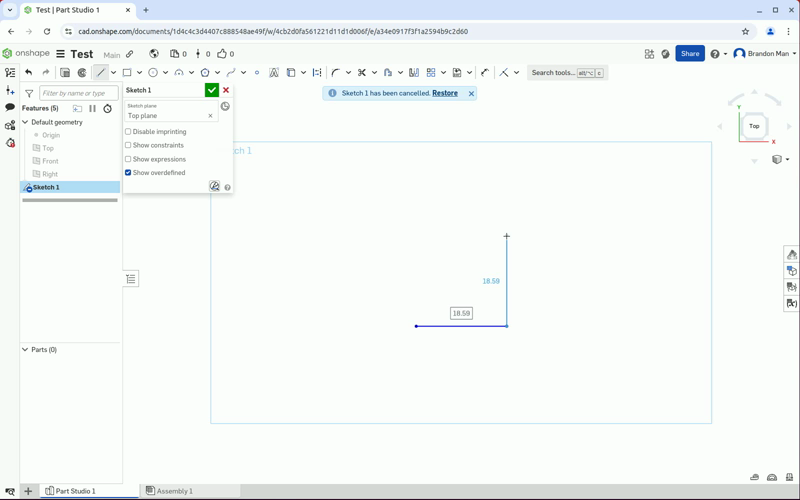
key_down(shift)
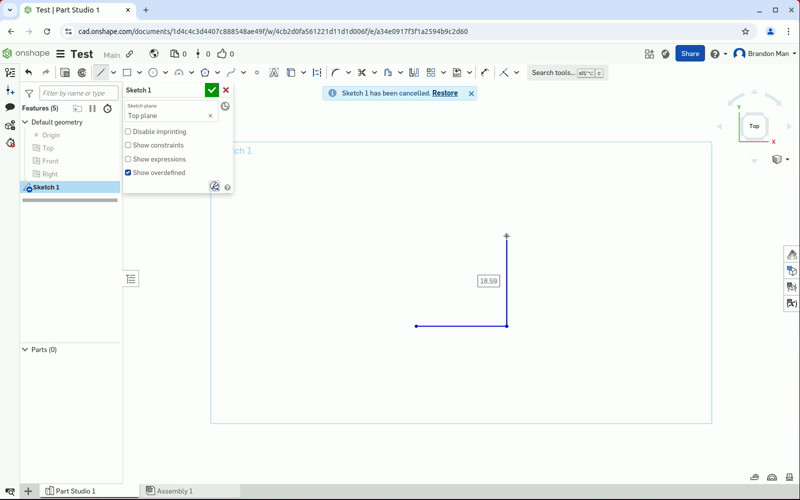
mouse_move(416, 235)
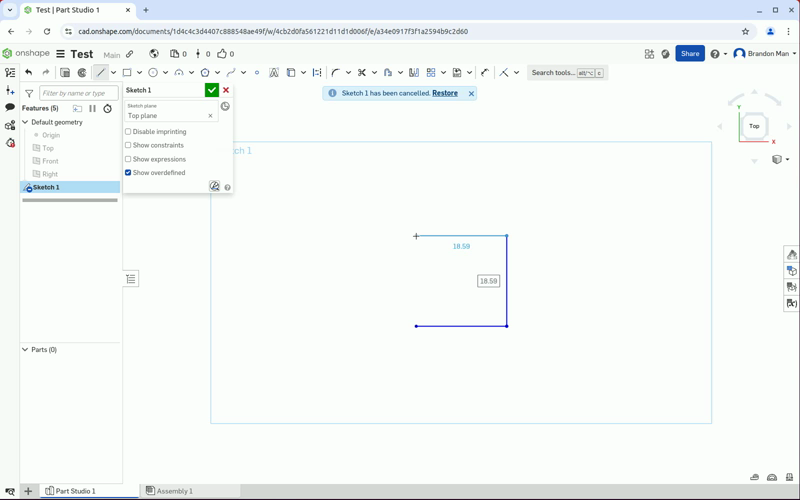
click(416, 235)
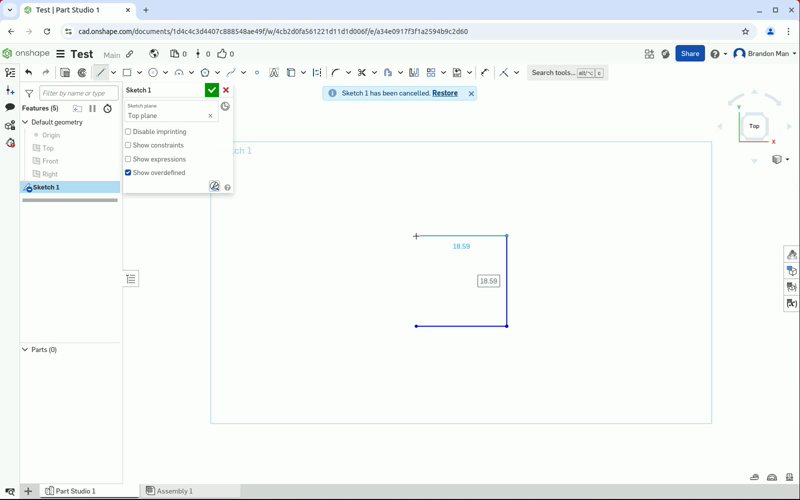
key_up(shift)
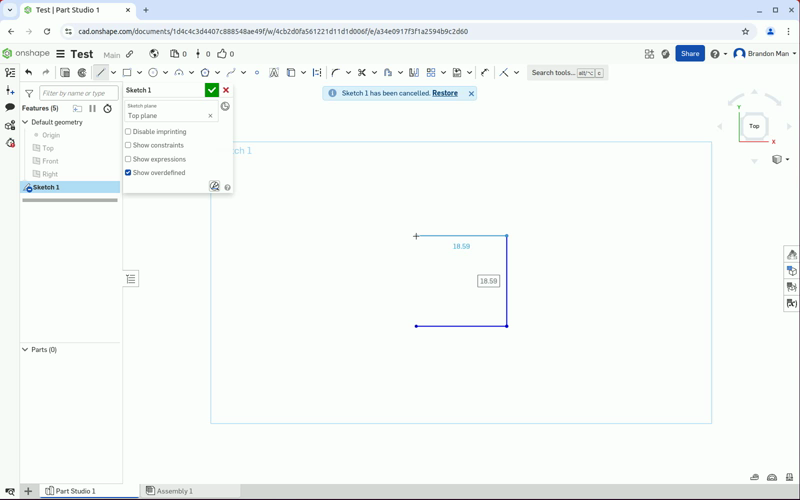
key_down(shift)
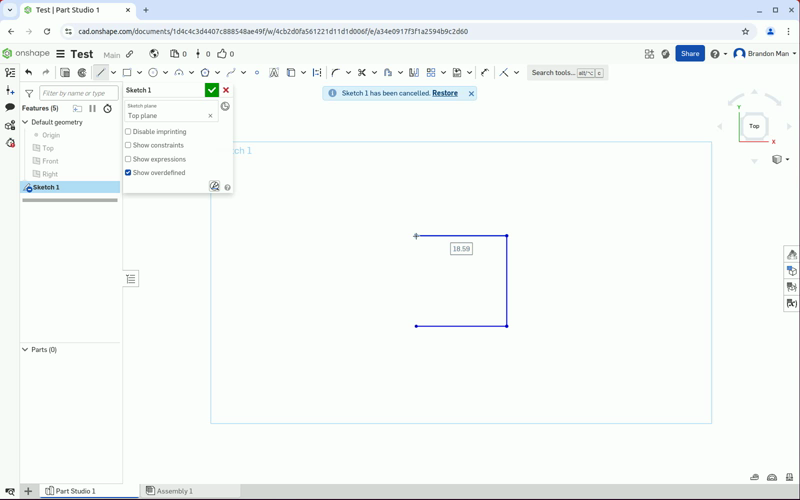
mouse_move(416, 326)
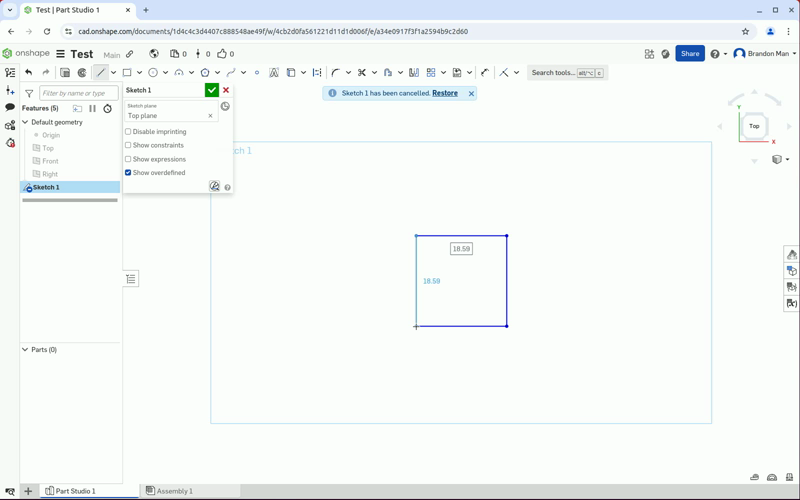
key_up(shift)
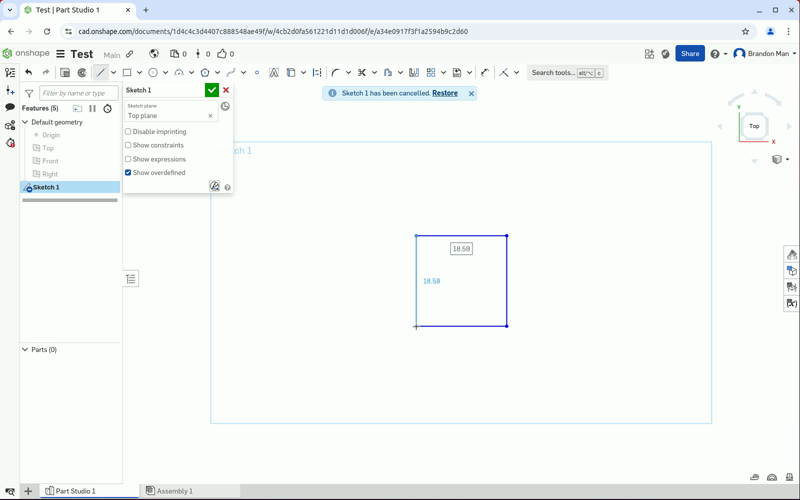
click(416, 326)
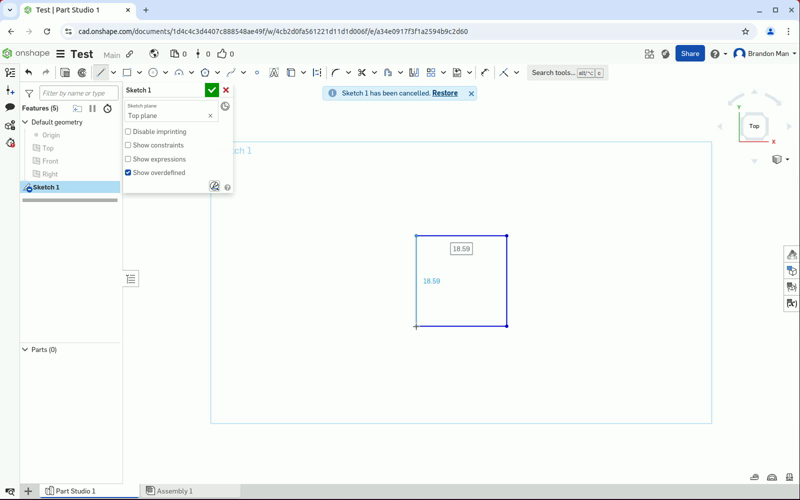
key(esc)
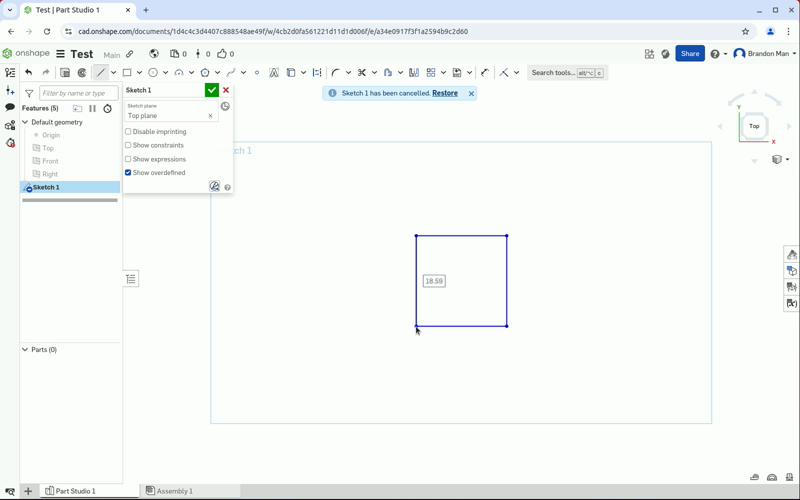
mouse_move(429, 255)
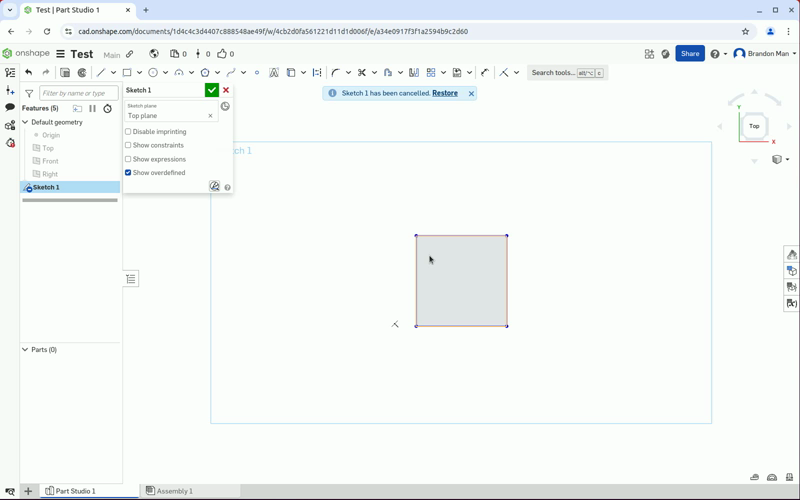
click(429, 255)
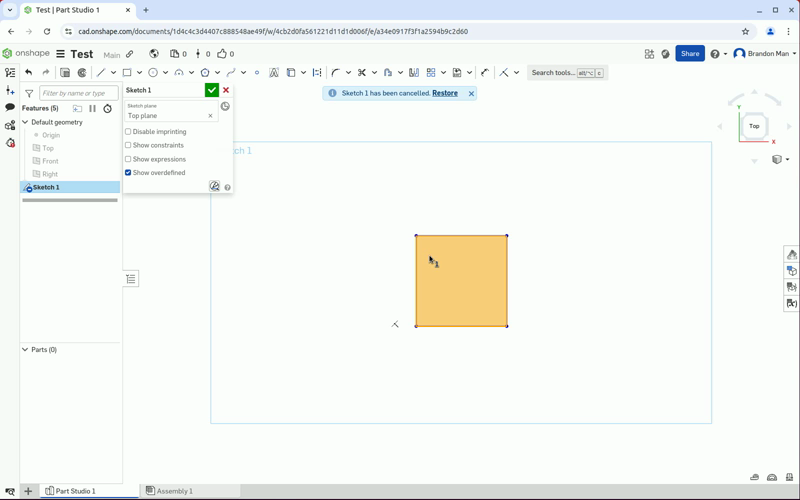
mouse_move(73, 352)
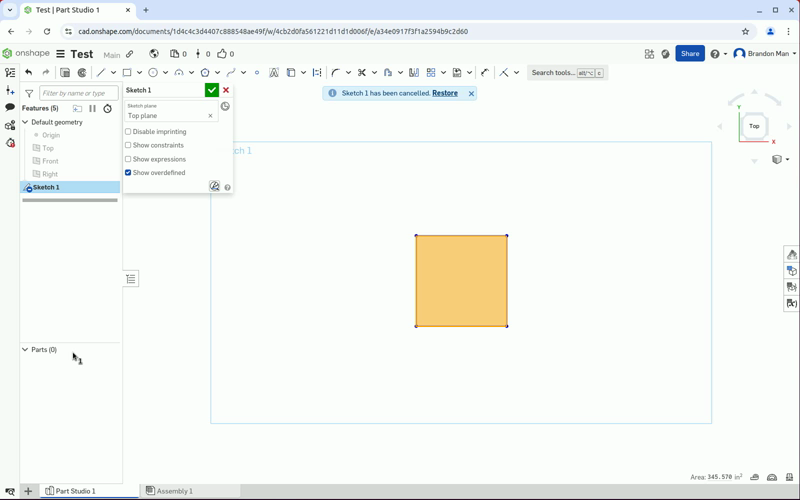
key(shift+y)
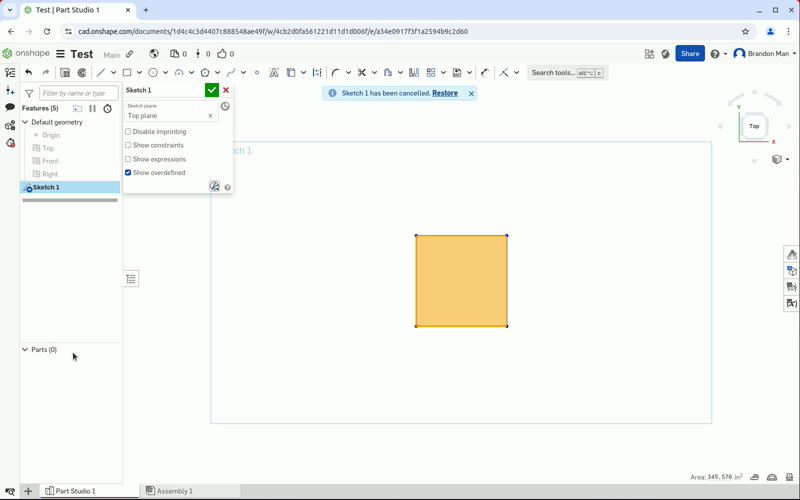
key(shift+e)
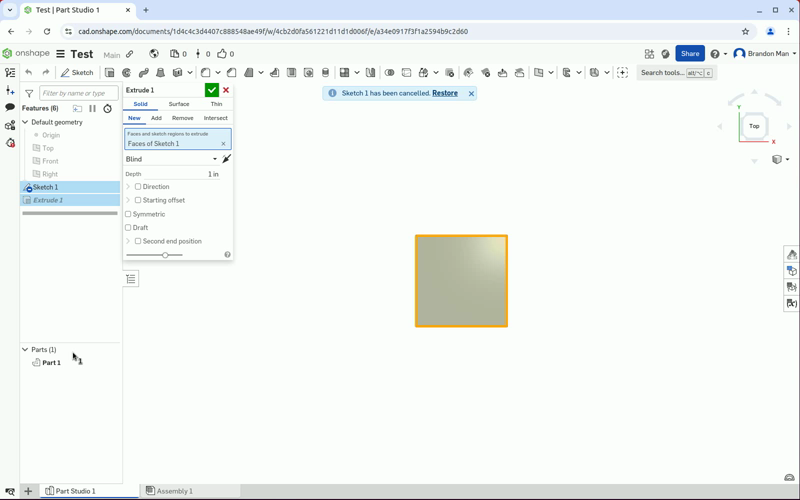
mouse_move(143, 106)
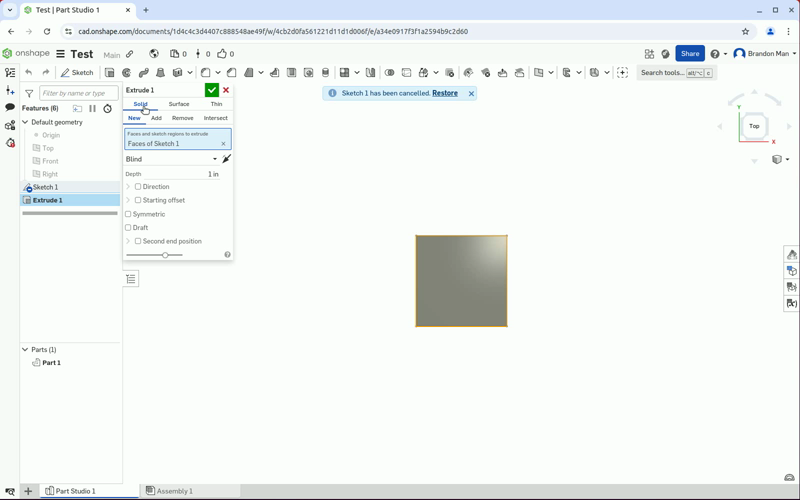
click(143, 106)
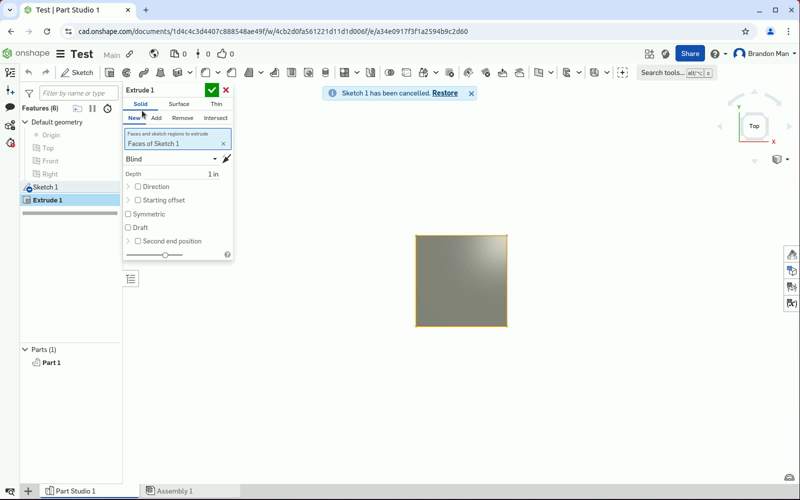
mouse_move(137, 120)
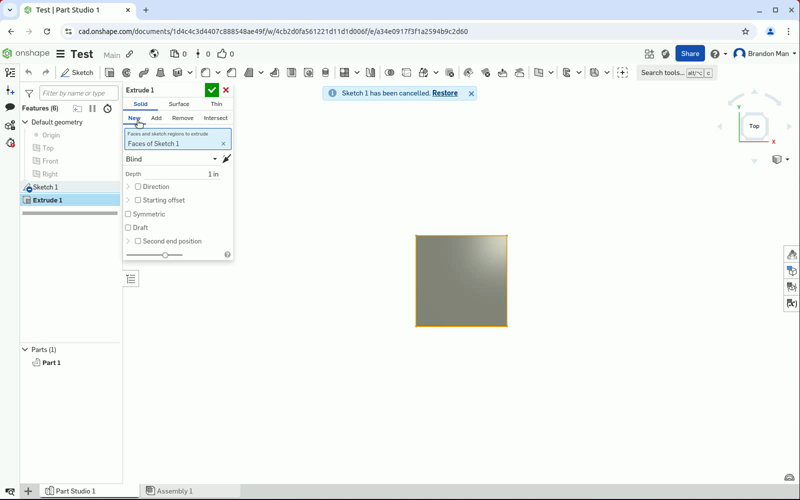
click(137, 120)
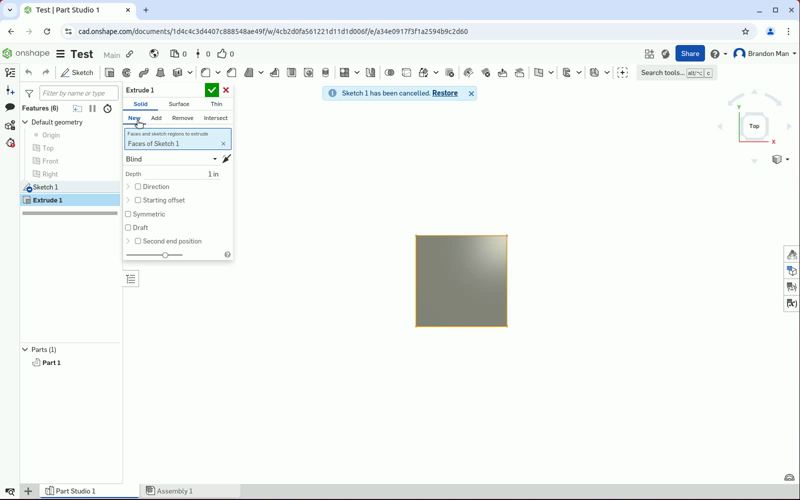
key(tab, 4)
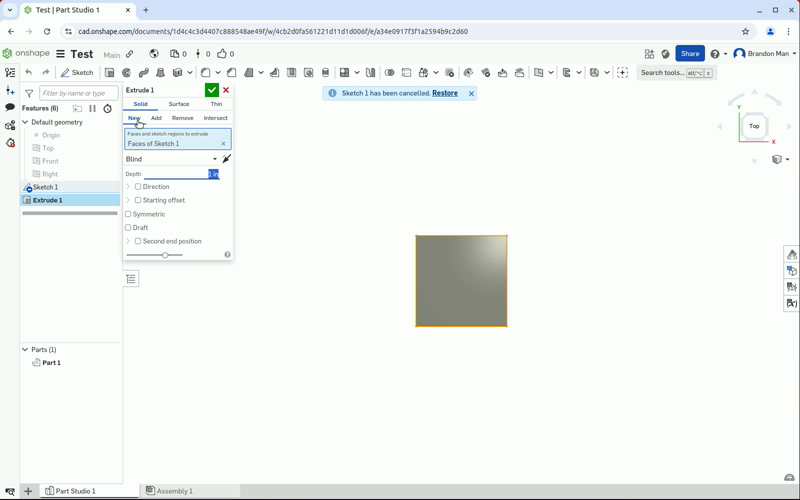
text(4.574)
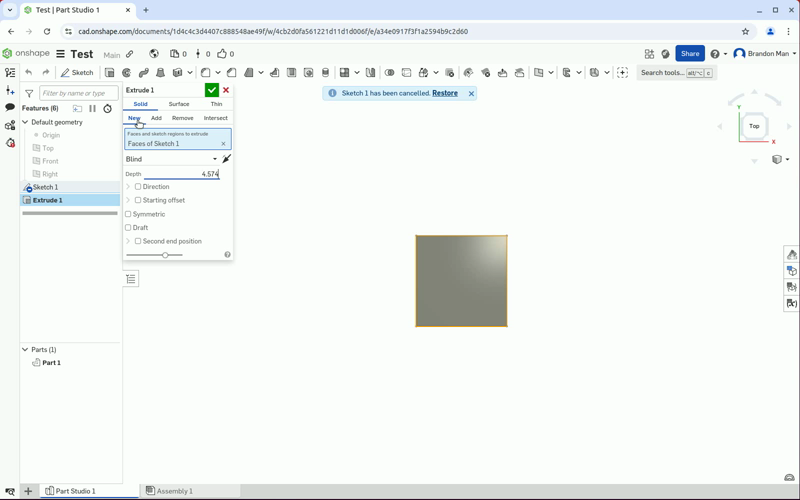
key(enter)
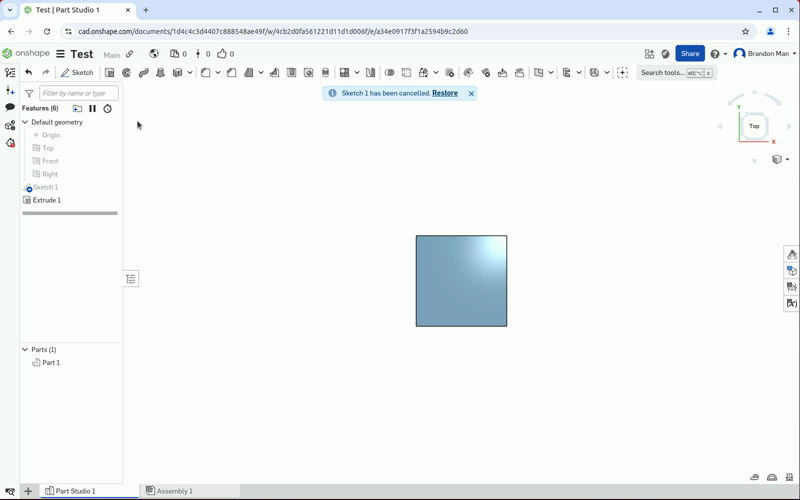
key(shift+h)
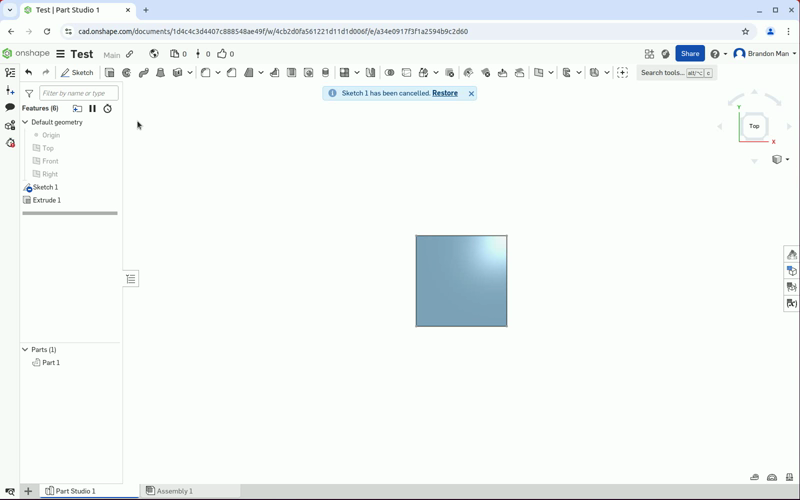
key(shift+h)
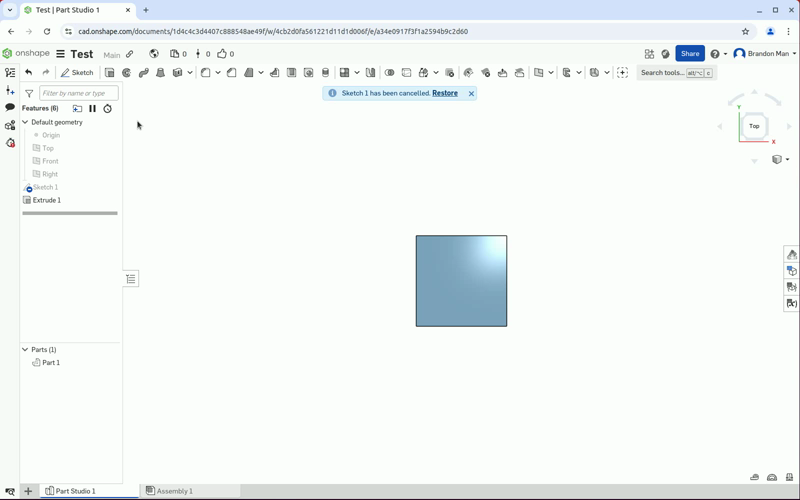
mouse_move(73, 189)
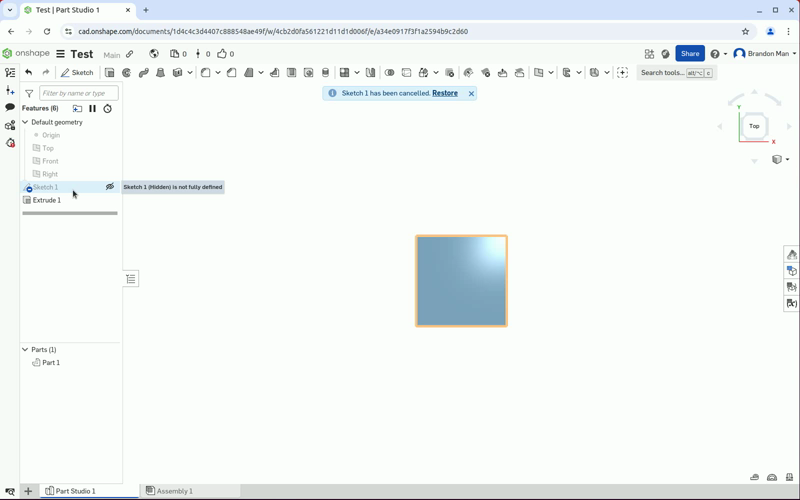
click(73, 189)
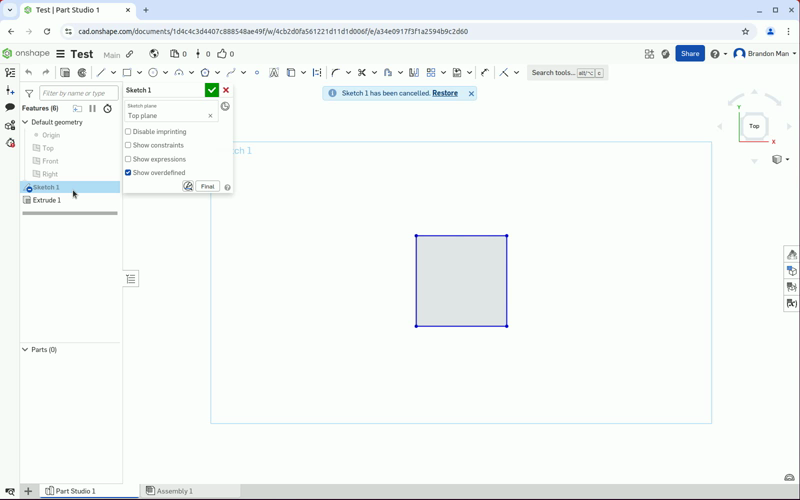
mouse_move(229, 92)
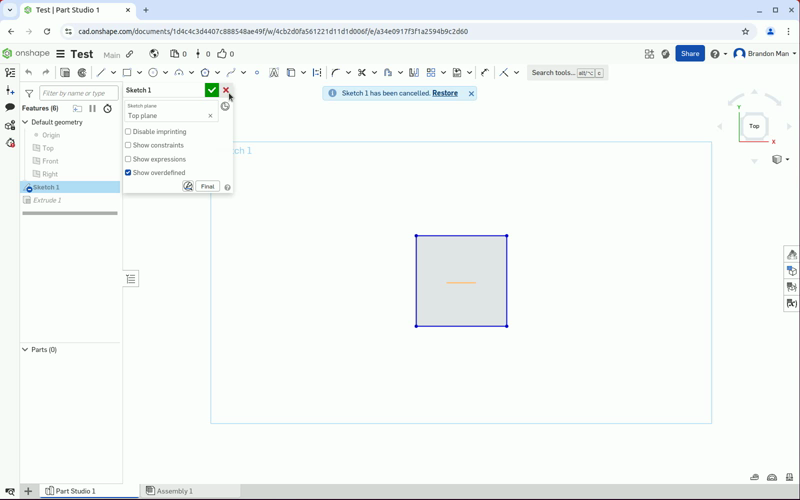
click(229, 92)
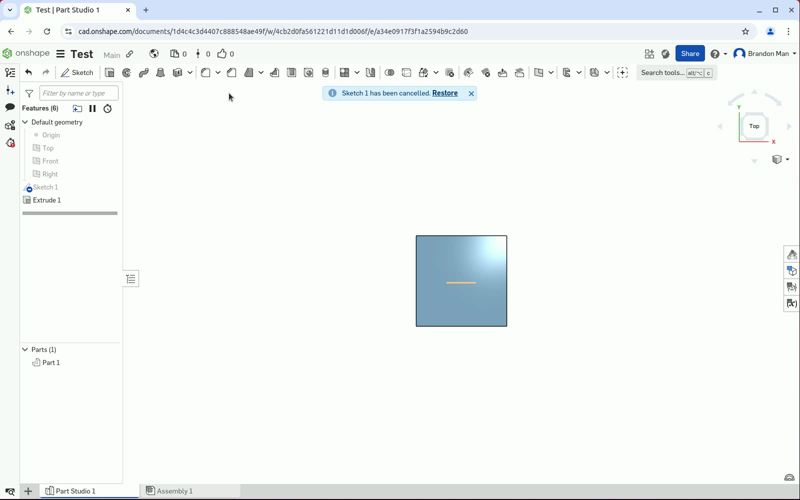
mouse_move(541, 75)
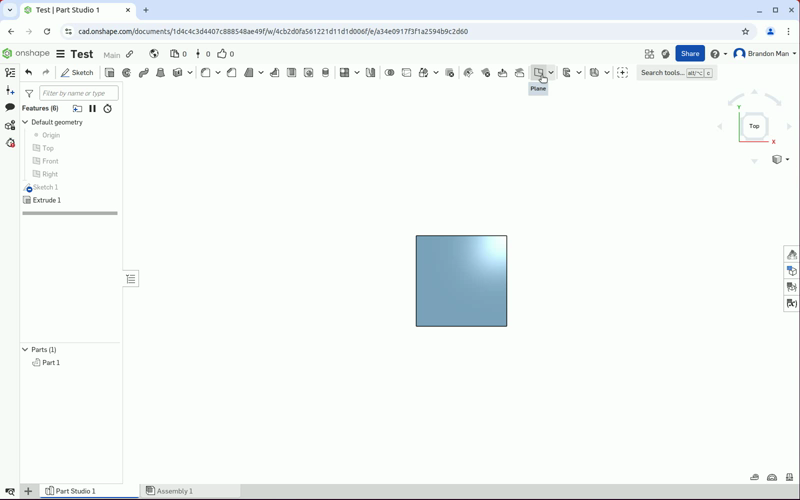
click(541, 75)
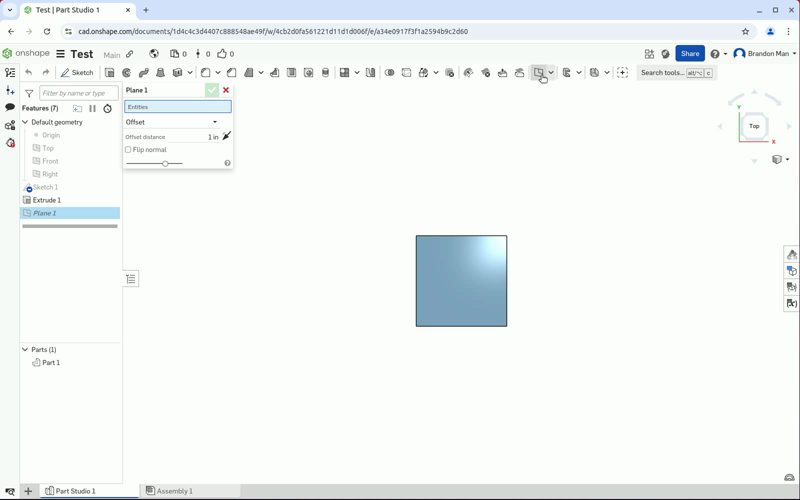
mouse_move(73, 150)
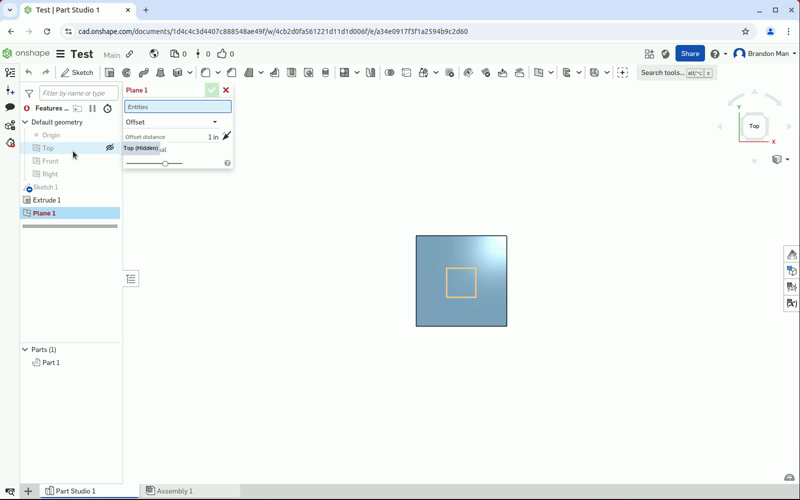
click(73, 150)
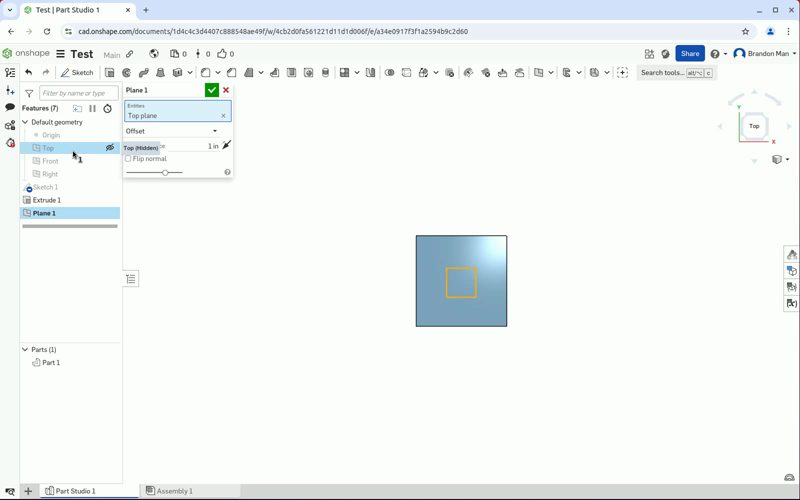
key(tab, 2)
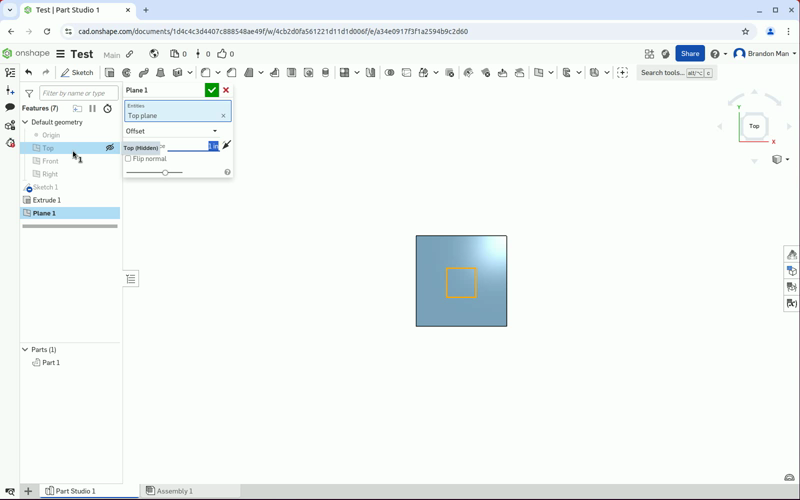
text(4.56)
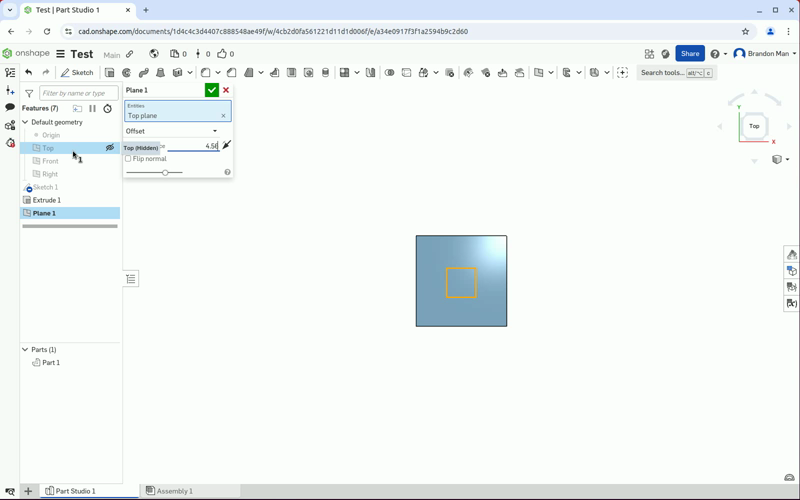
key(enter, 2)
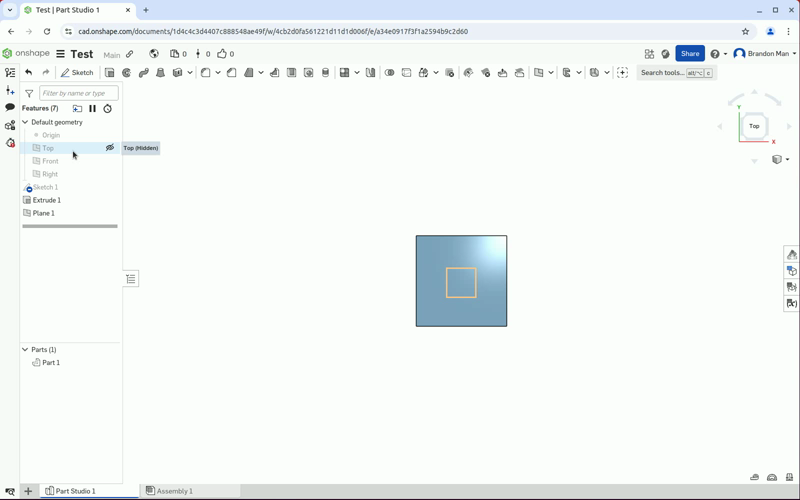
key(shift+s)
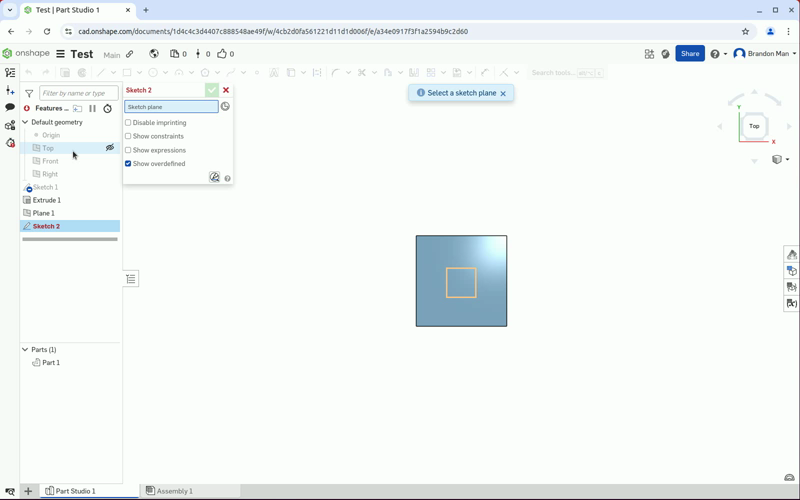
mouse_move(73, 215)
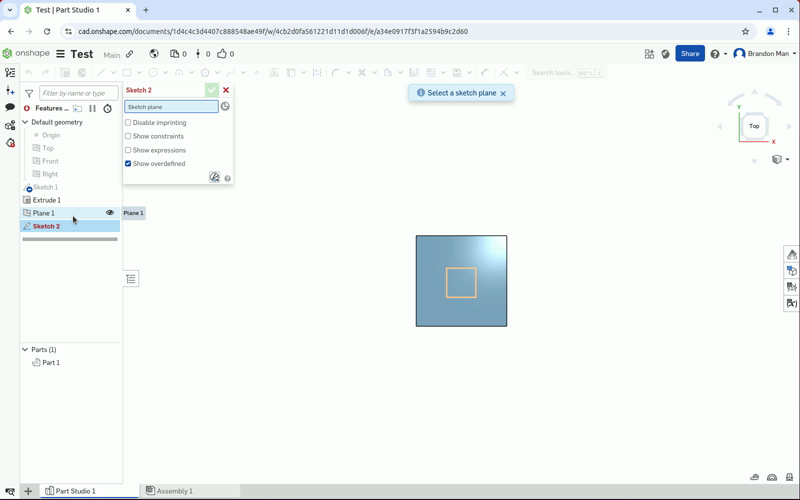
click(73, 215)
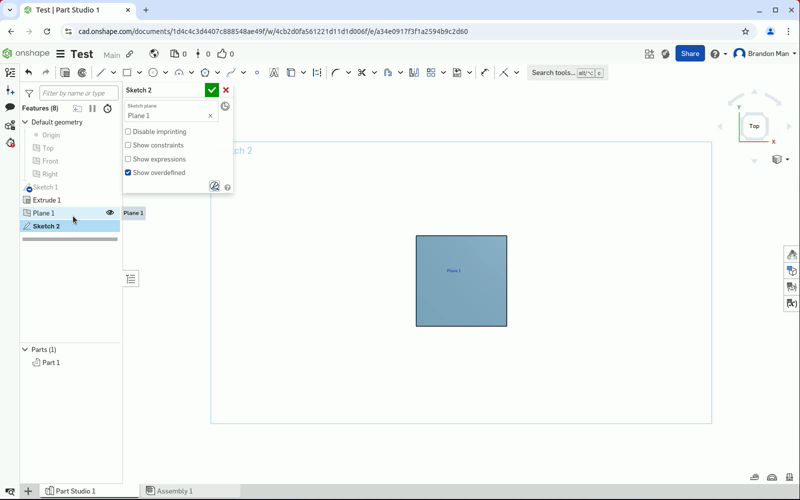
mouse_move(73, 352)
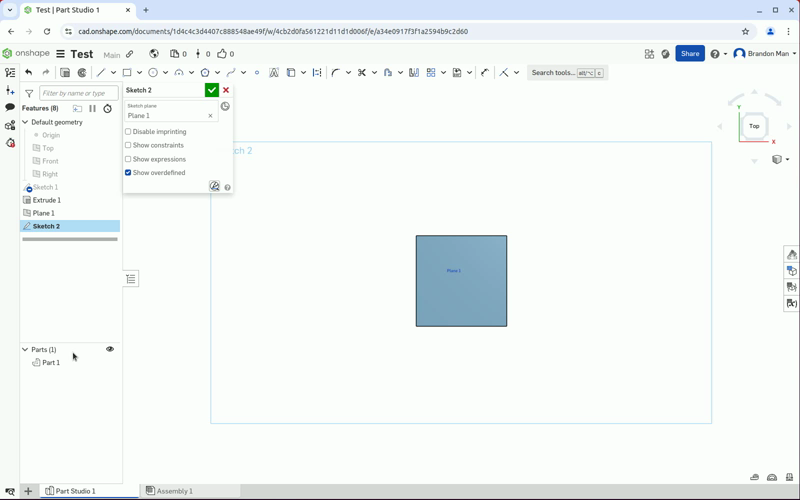
key(y)
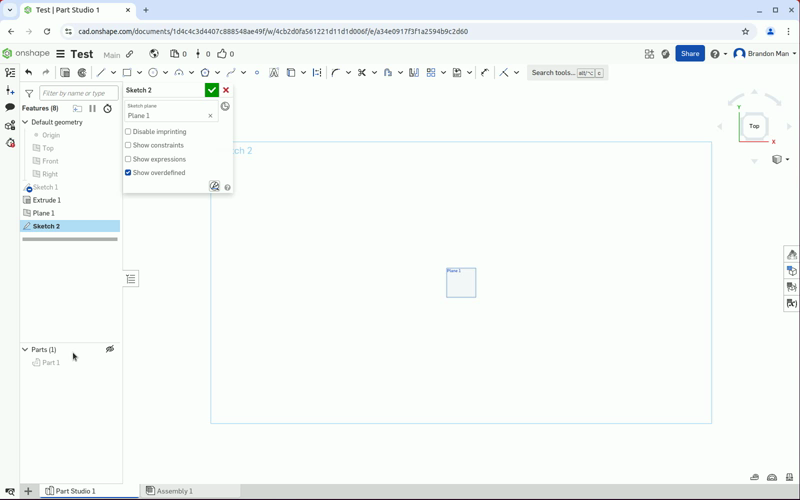
key(l)
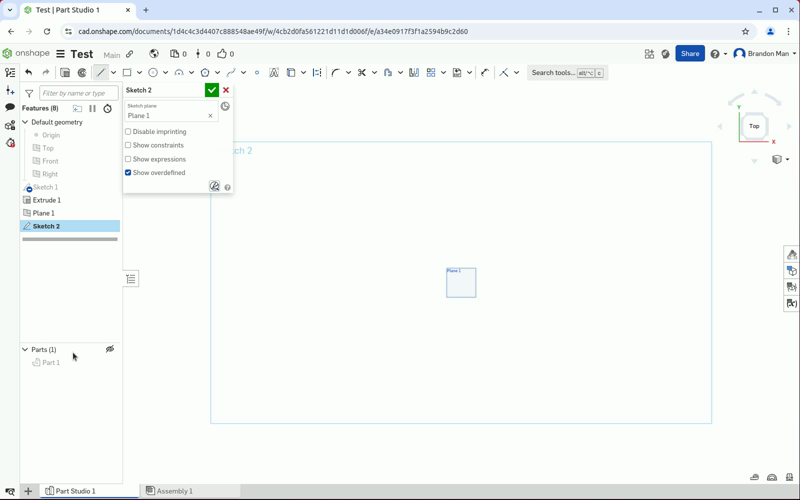
key_down(shift)
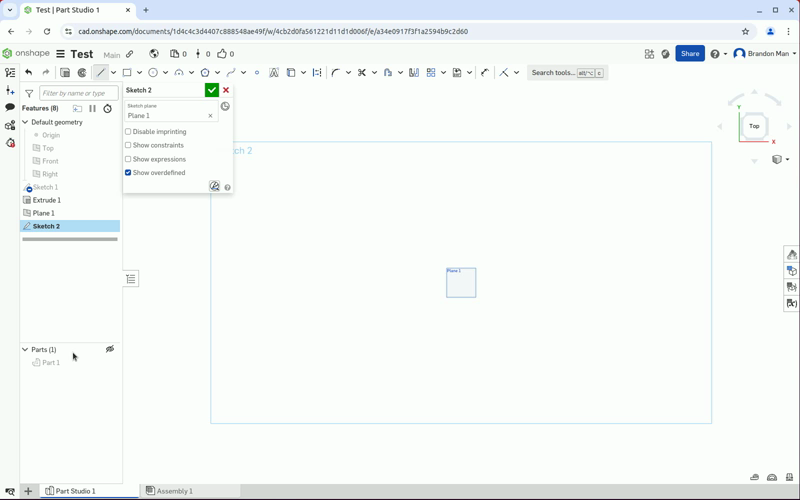
mouse_move(416, 250)
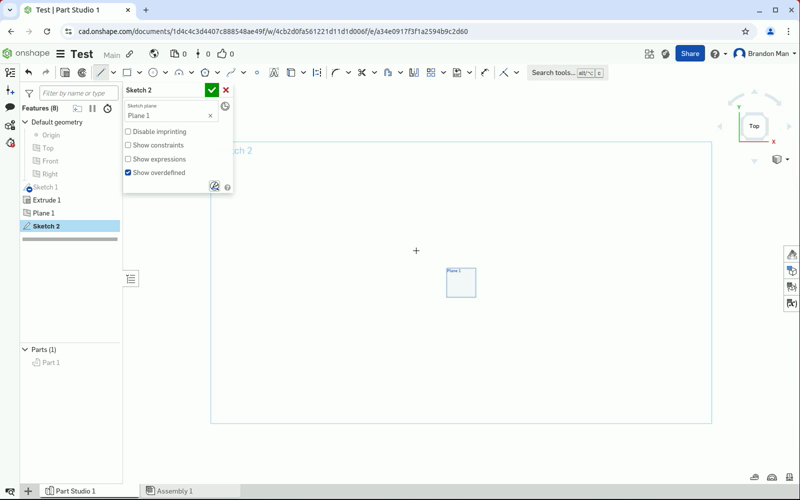
click(416, 250)
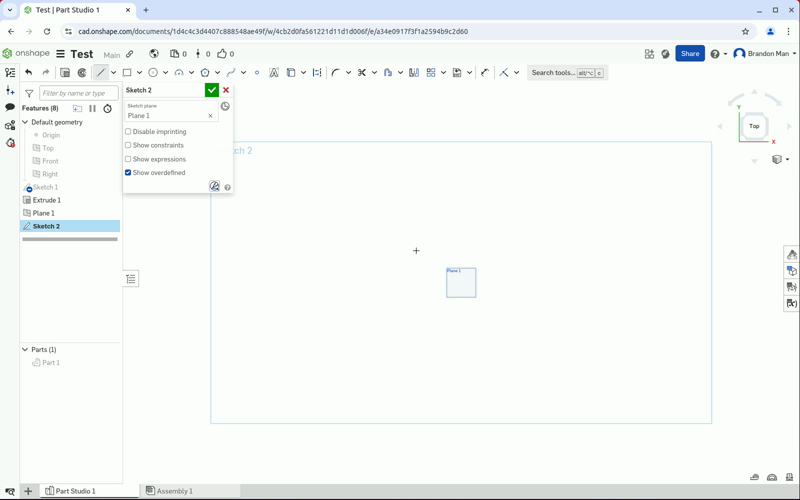
key_up(shift)
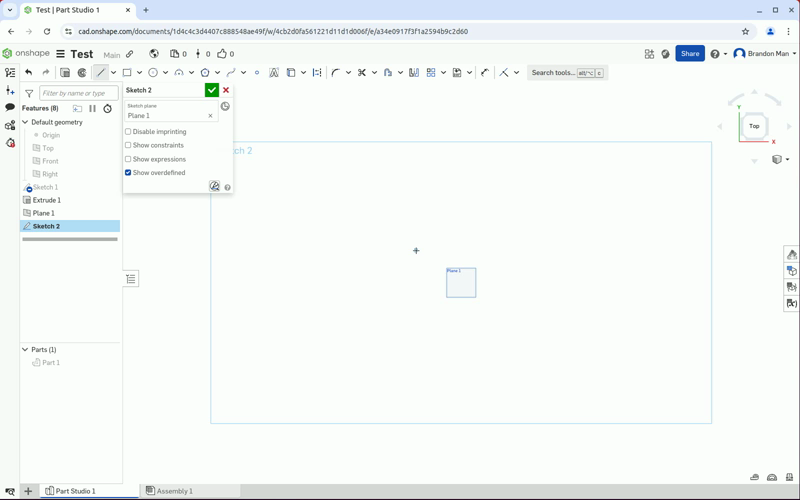
key_down(shift)
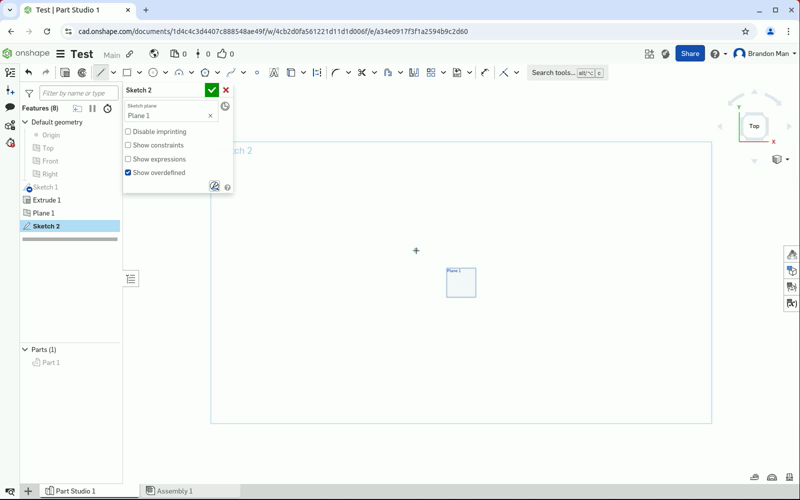
mouse_move(446, 250)
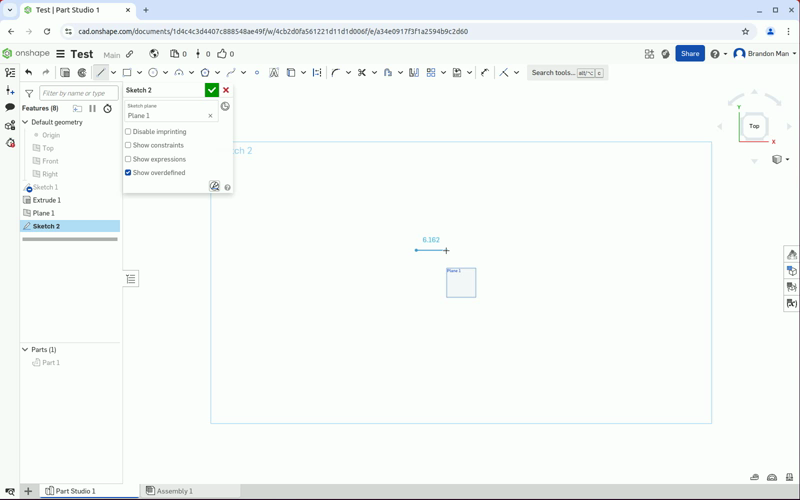
mouse_move(430, 250)
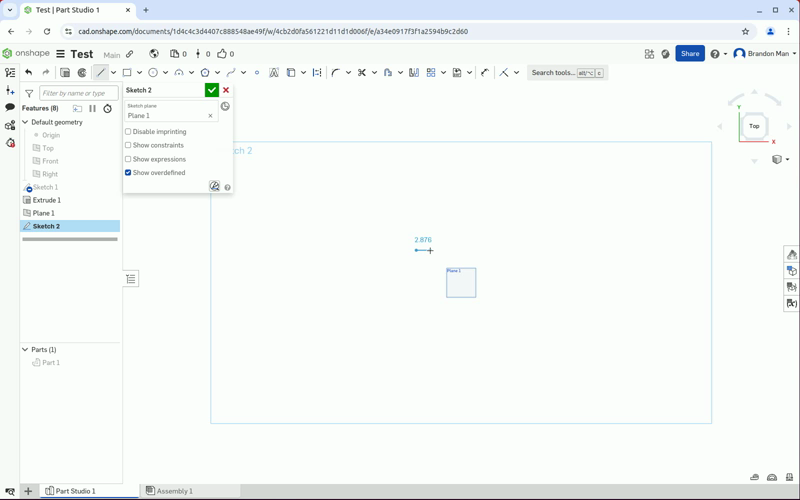
click(430, 250)
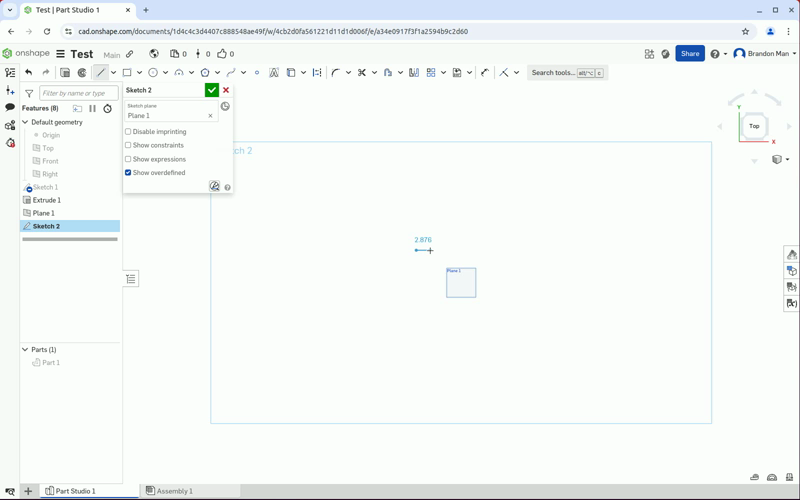
key_up(shift)
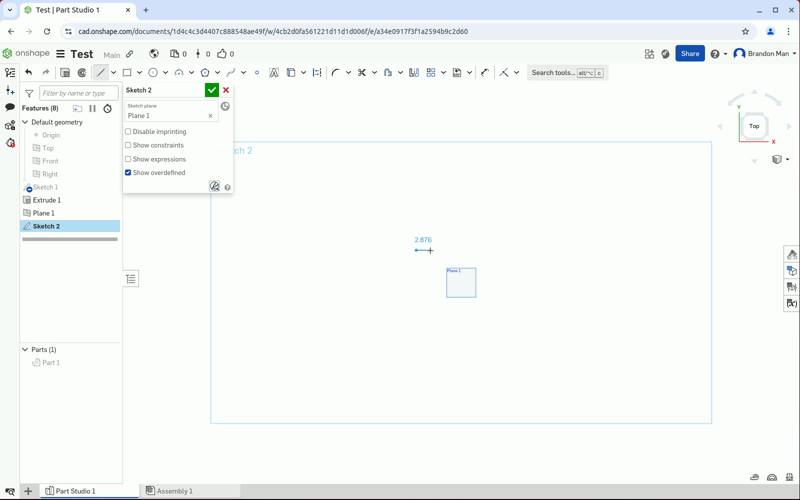
key_down(shift)
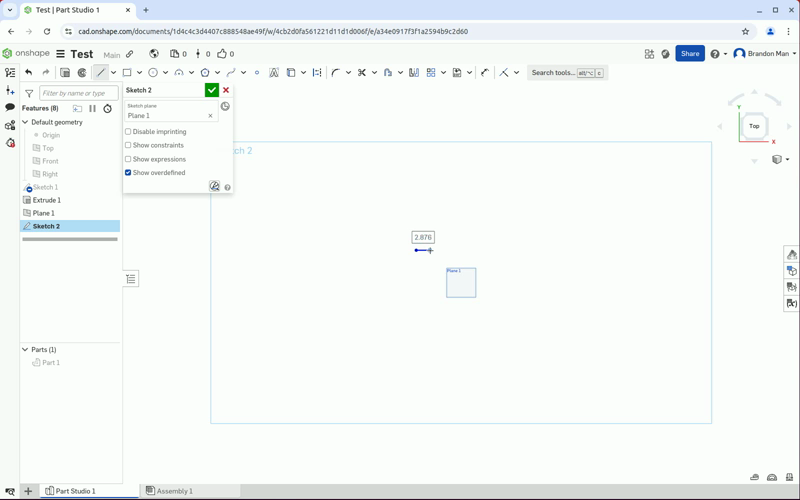
mouse_move(460, 250)
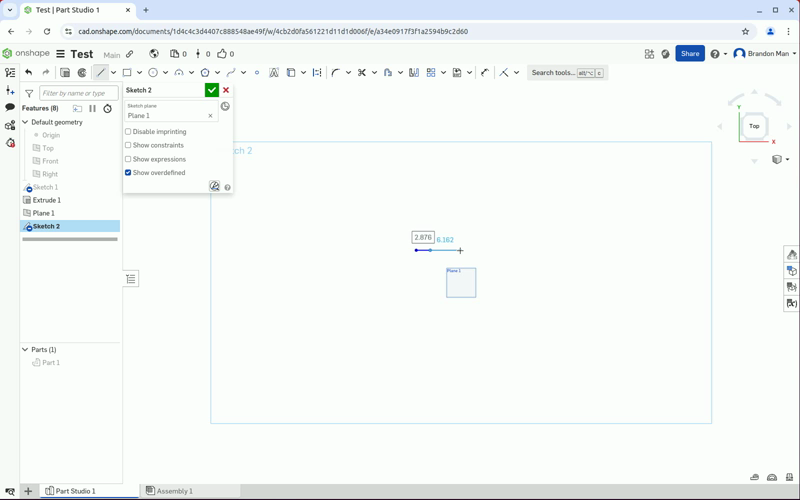
mouse_move(430, 234)
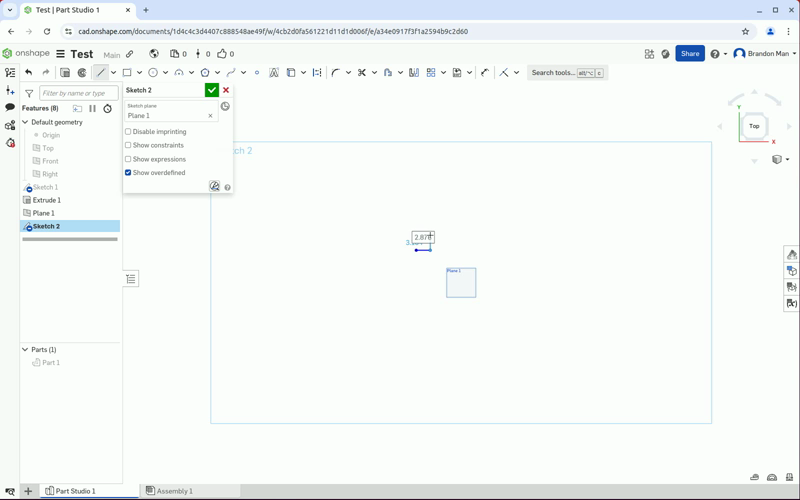
click(430, 234)
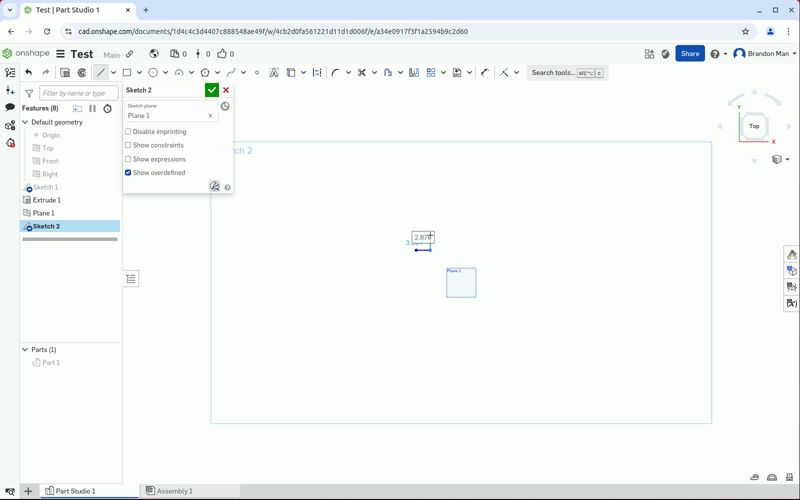
key_up(shift)
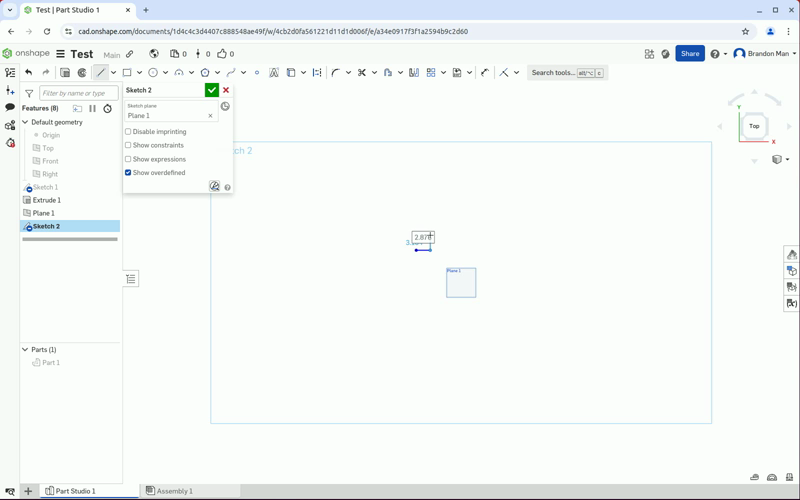
key_down(shift)
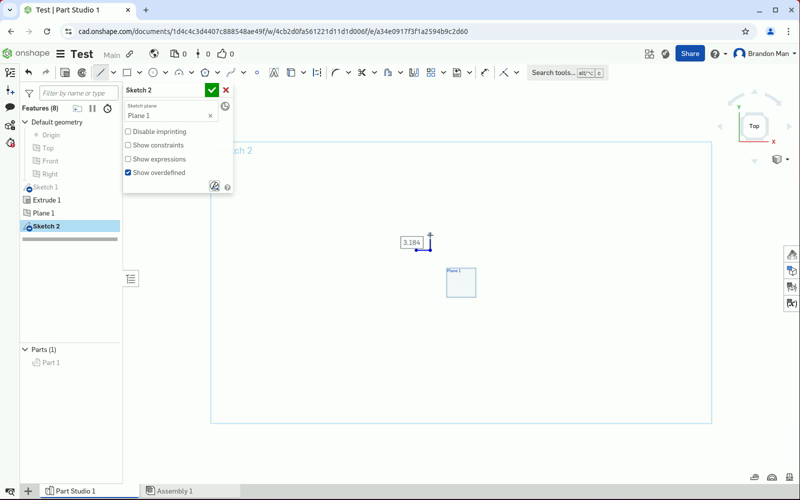
mouse_move(460, 234)
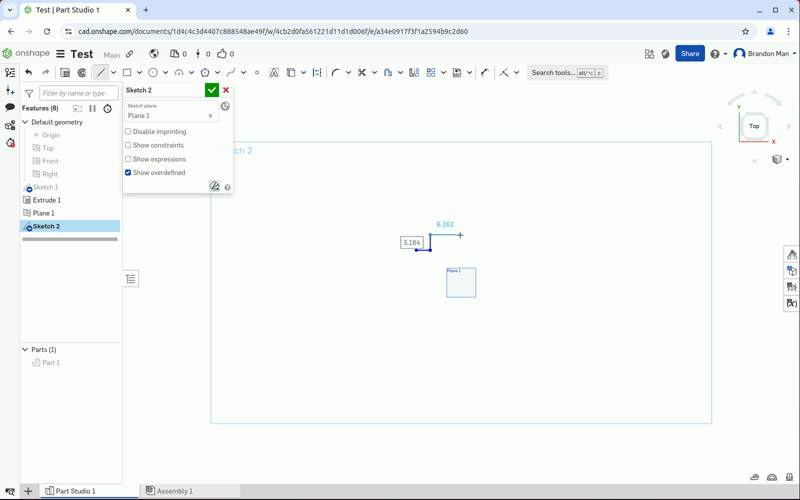
mouse_move(416, 234)
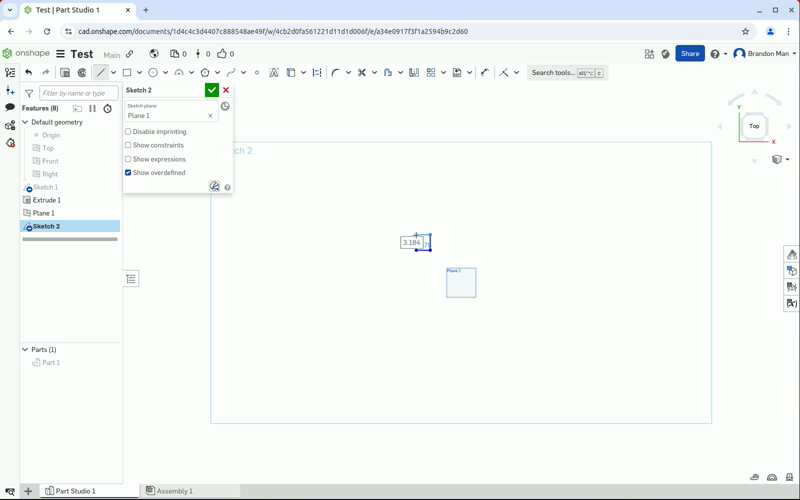
click(416, 234)
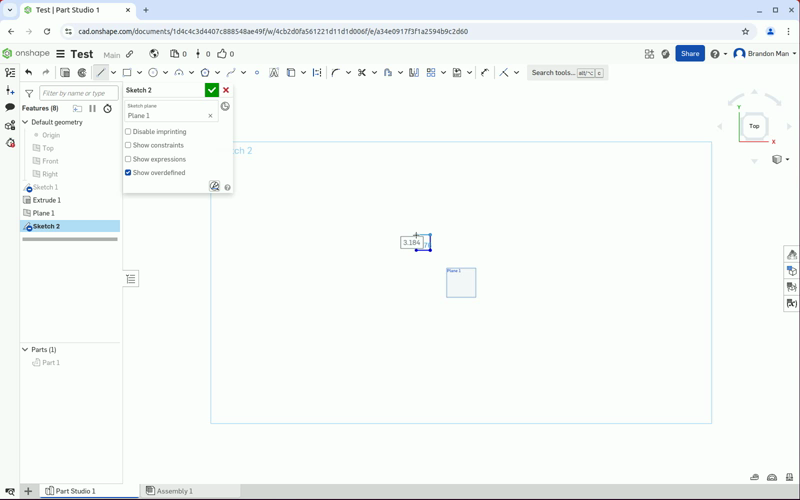
key_up(shift)
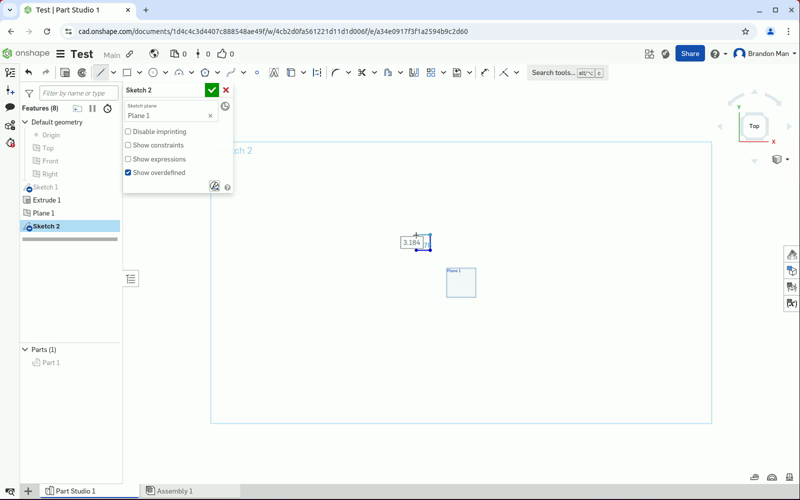
mouse_move(446, 234)
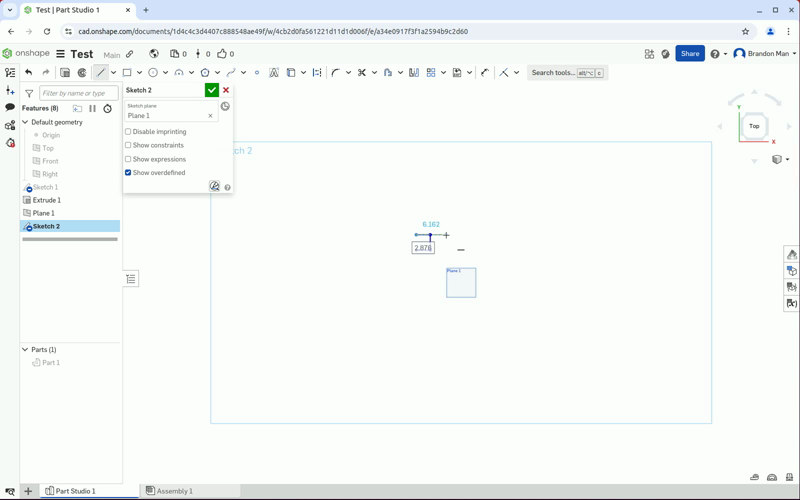
key_down(shift)
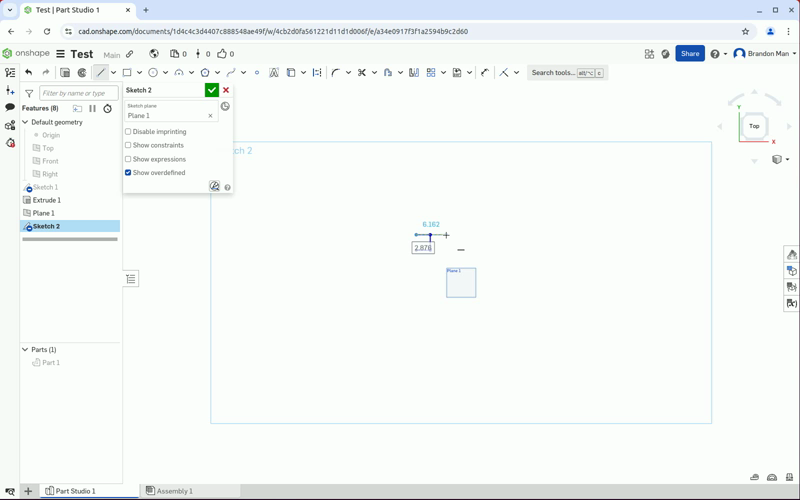
mouse_move(416, 250)
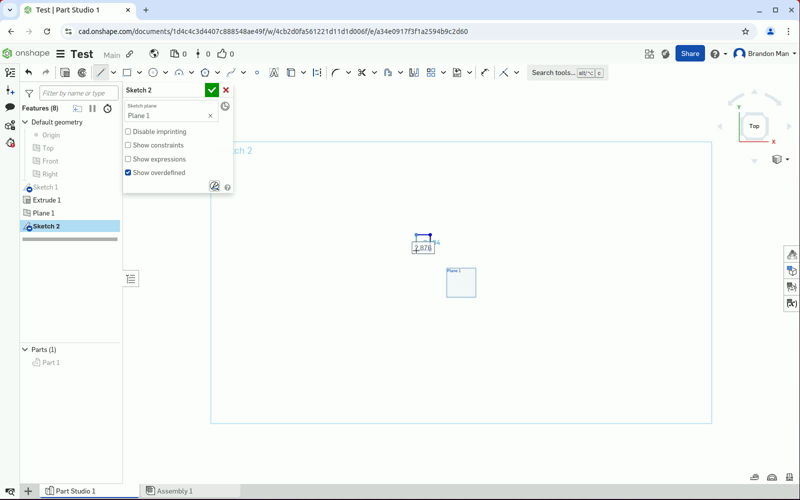
key_up(shift)
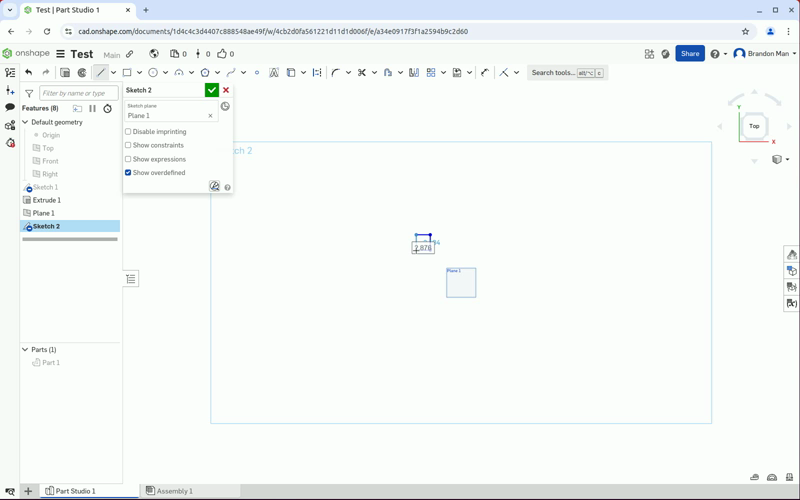
click(416, 250)
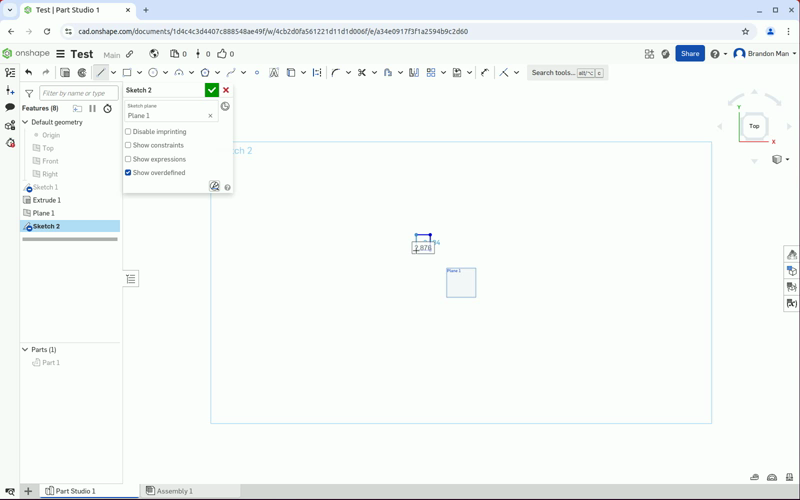
key(esc)
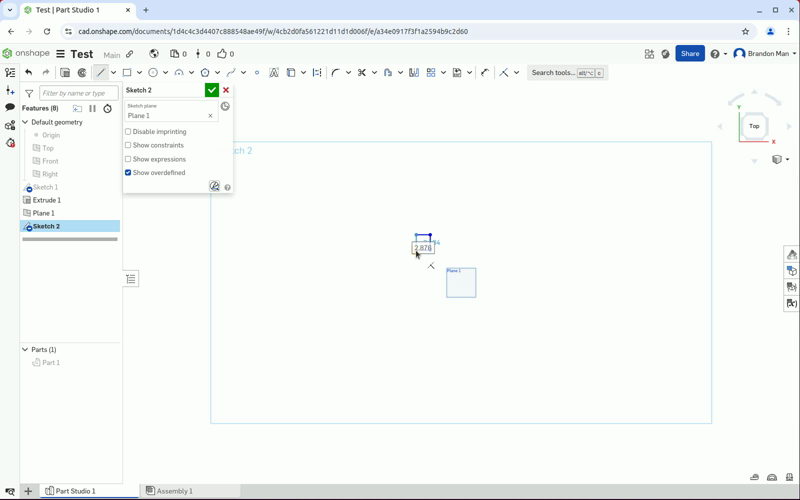
mouse_move(416, 237)
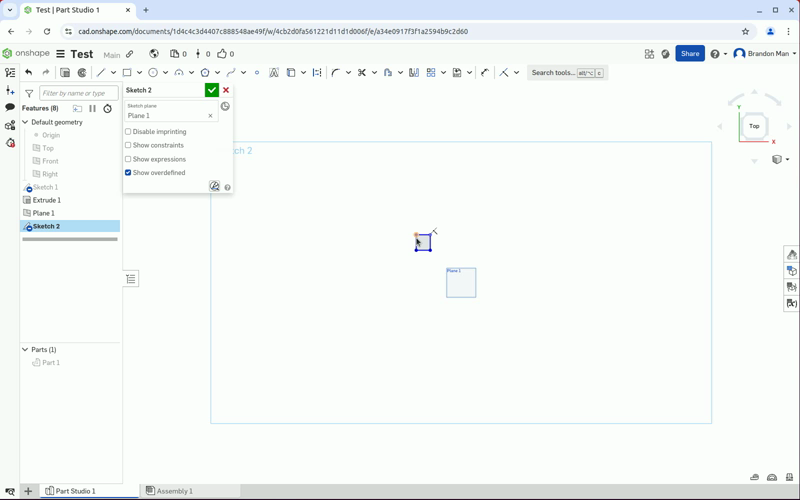
scroll(6)
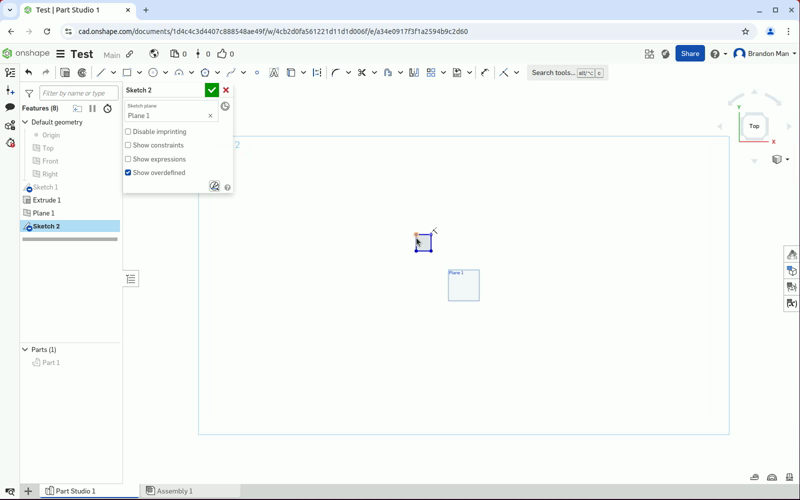
scroll(6)
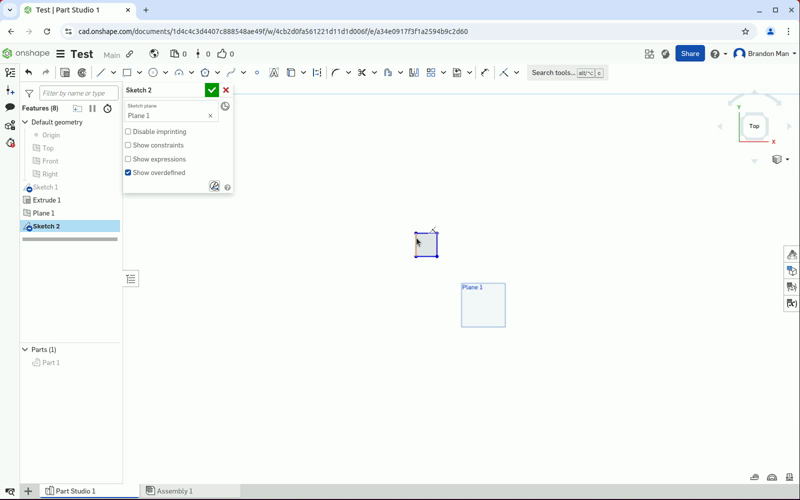
scroll(6)
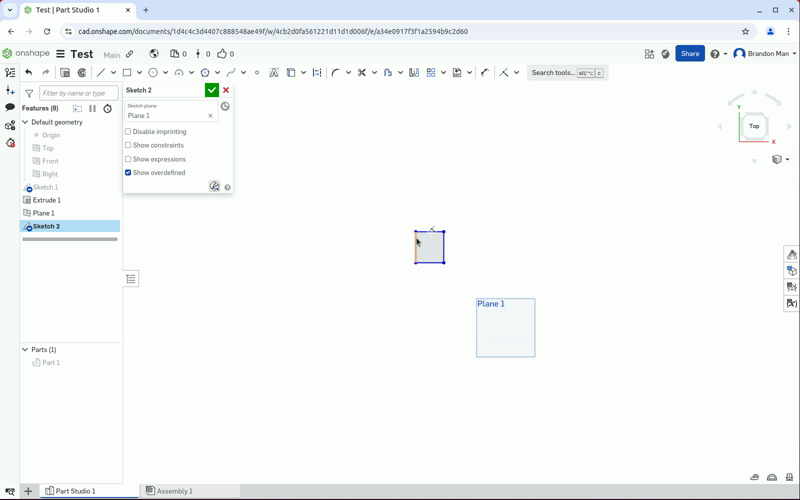
scroll(6)
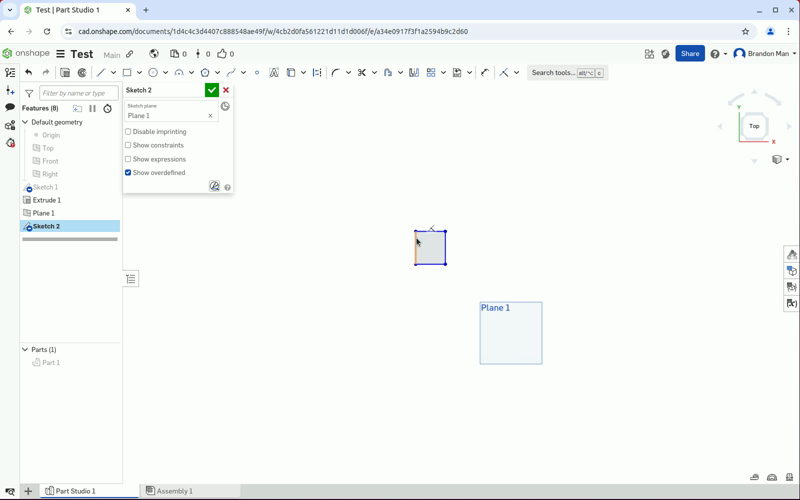
scroll(6)
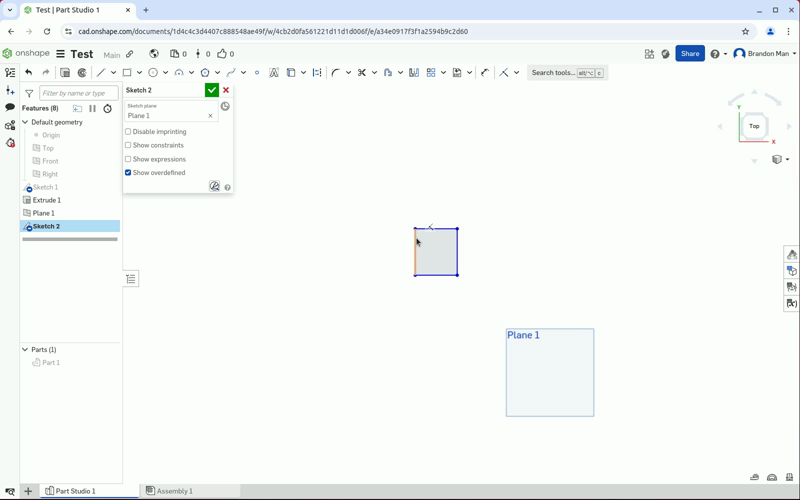
scroll(6)
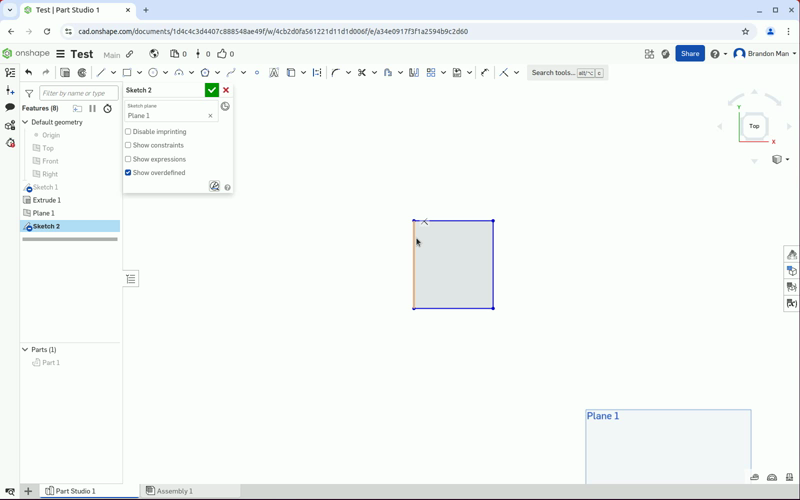
scroll(6)
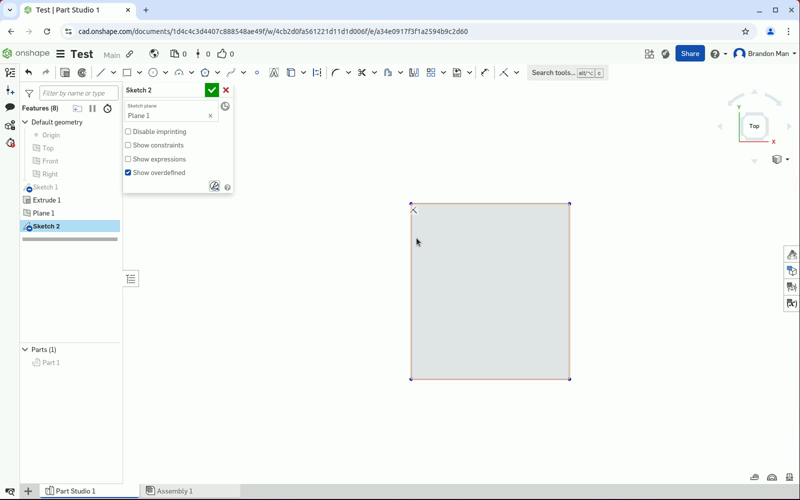
click(416, 237)
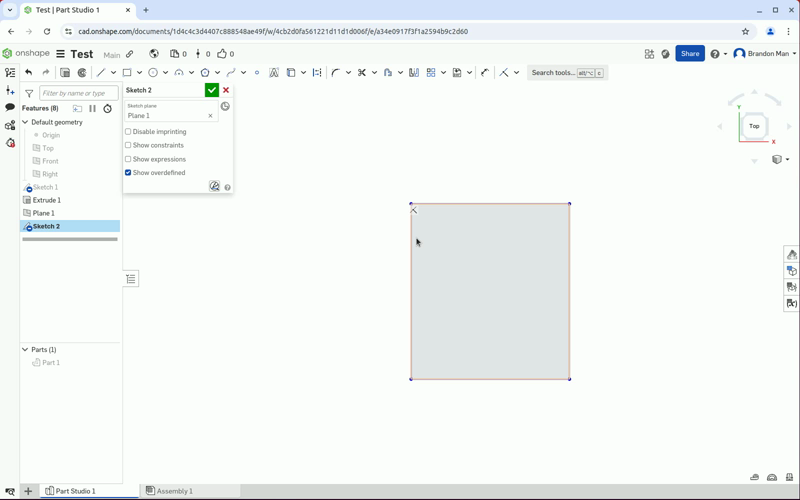
scroll(-6)
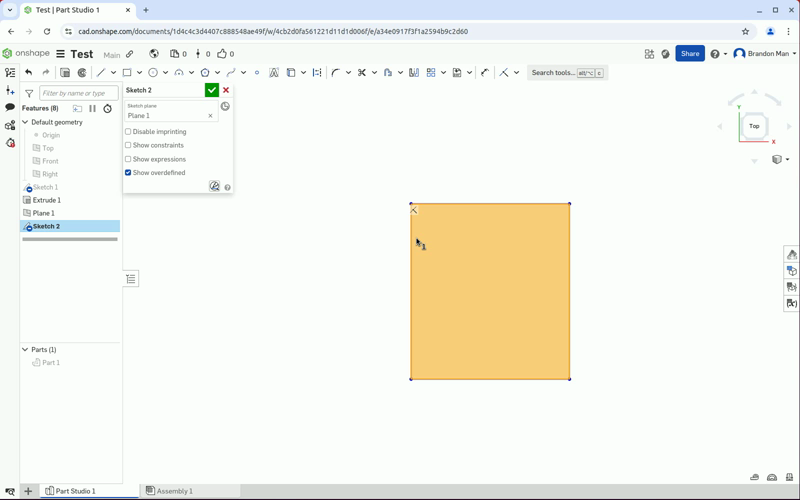
scroll(-6)
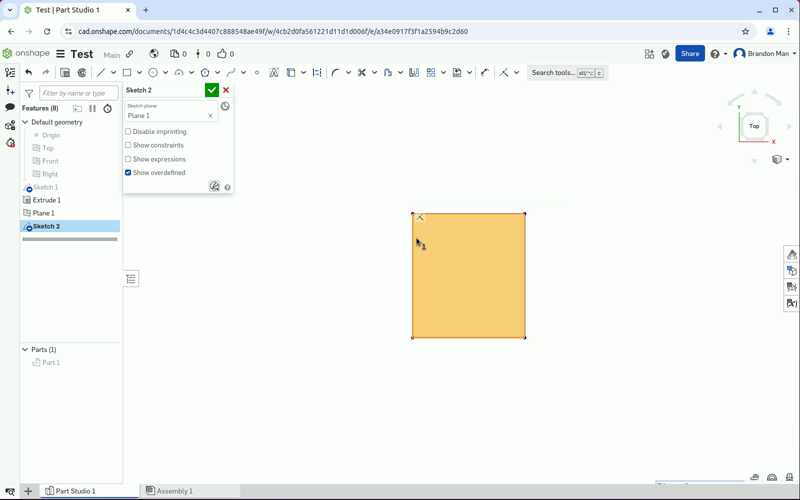
scroll(-6)
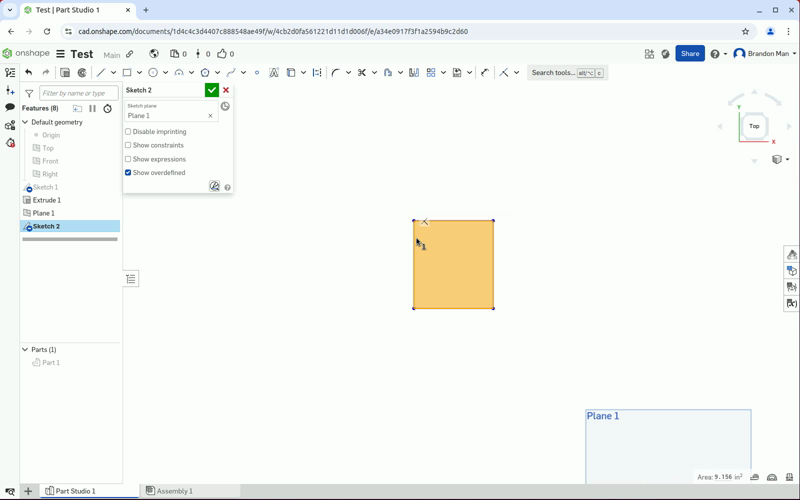
scroll(-6)
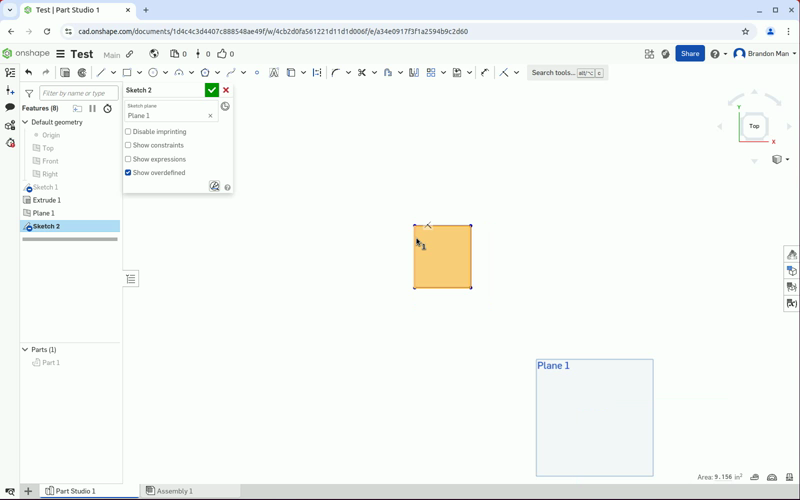
scroll(-6)
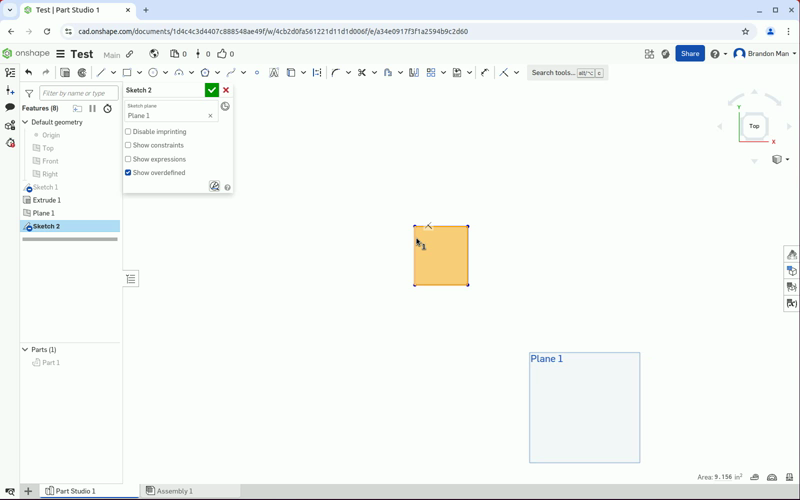
scroll(-6)
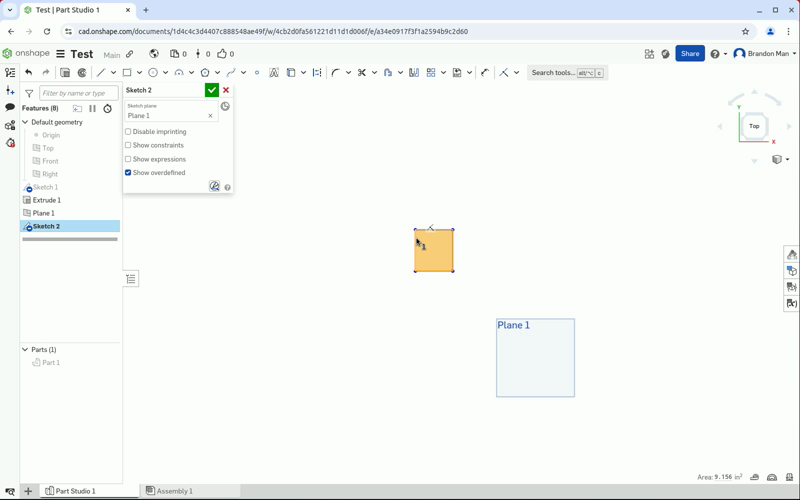
scroll(-6)
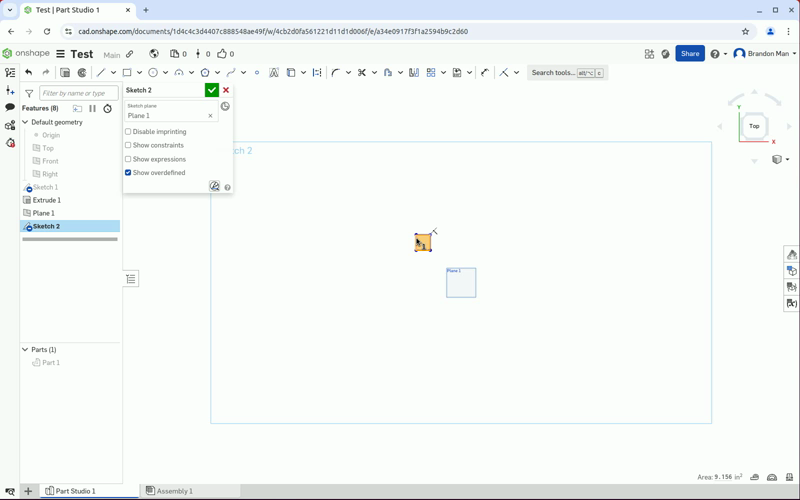
mouse_move(73, 352)
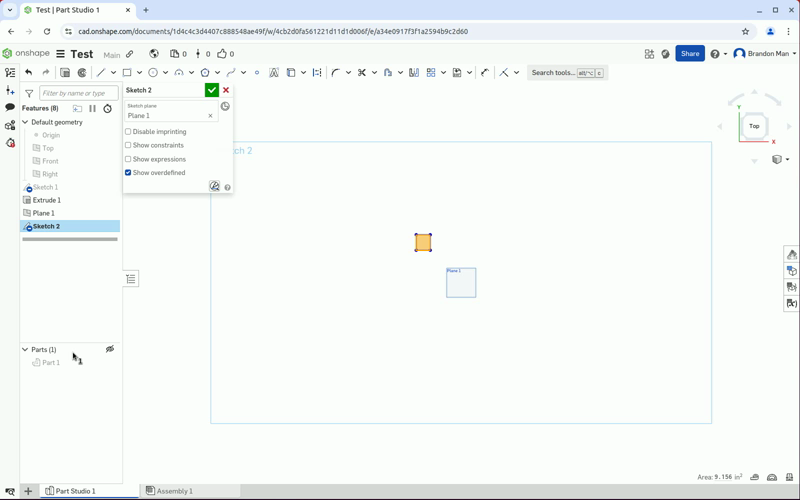
key(shift+y)
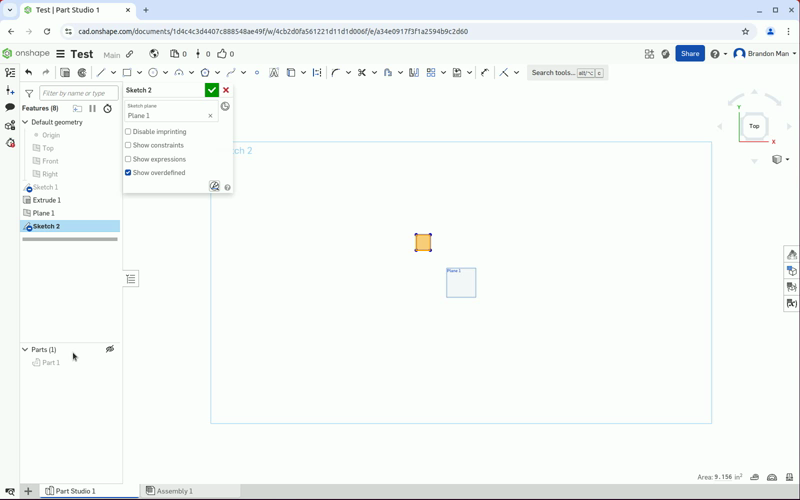
key(shift+e)
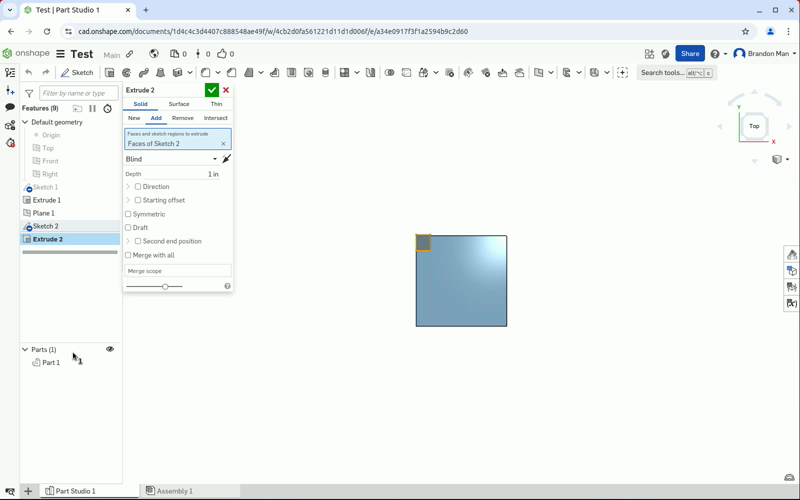
mouse_move(143, 106)
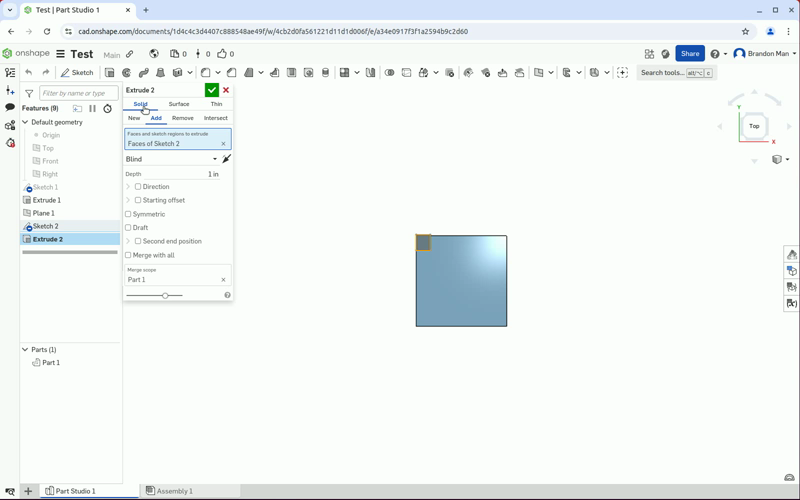
click(143, 106)
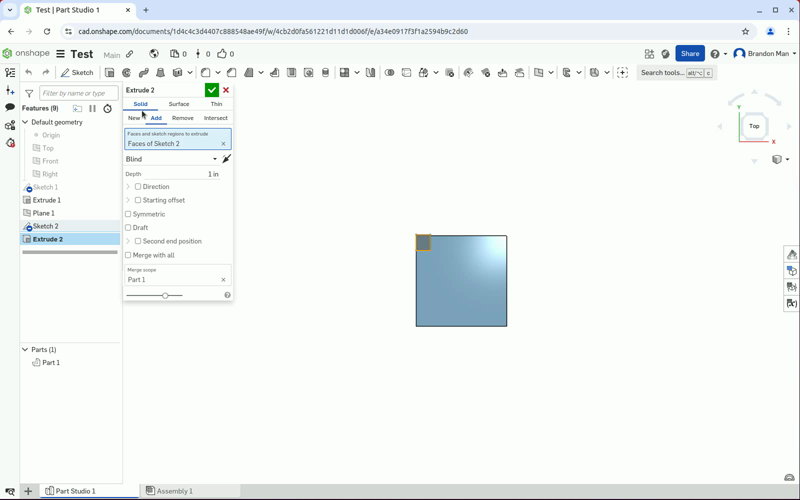
mouse_move(137, 120)
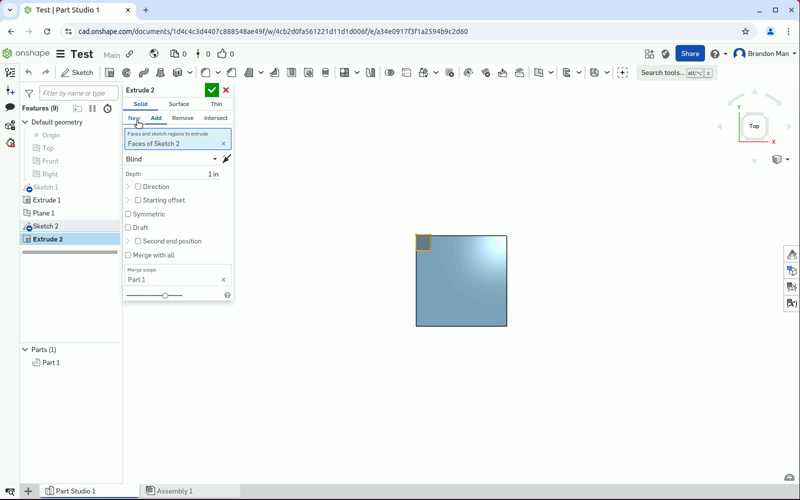
click(137, 120)
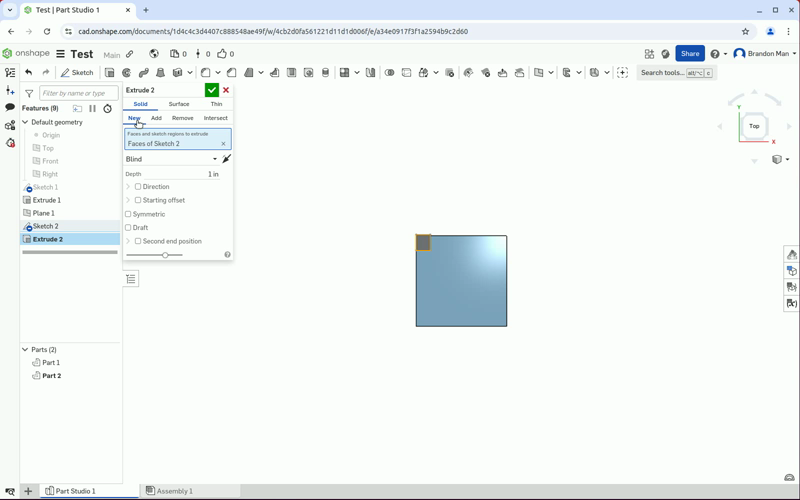
key(tab, 4)
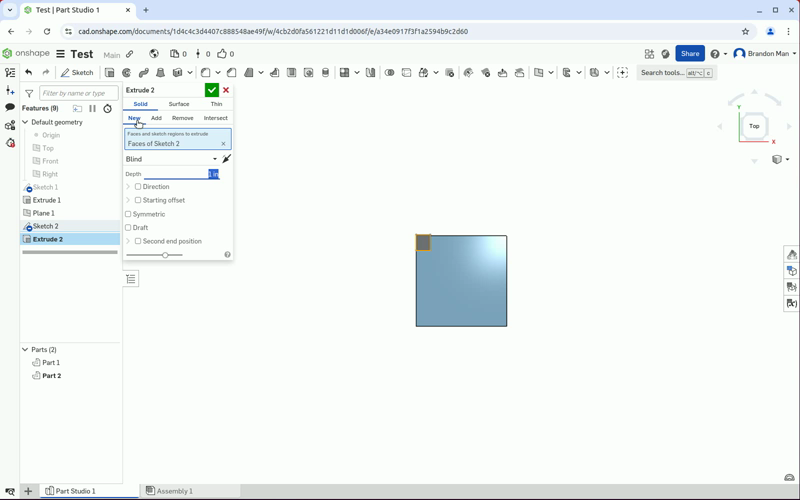
text(18.535)
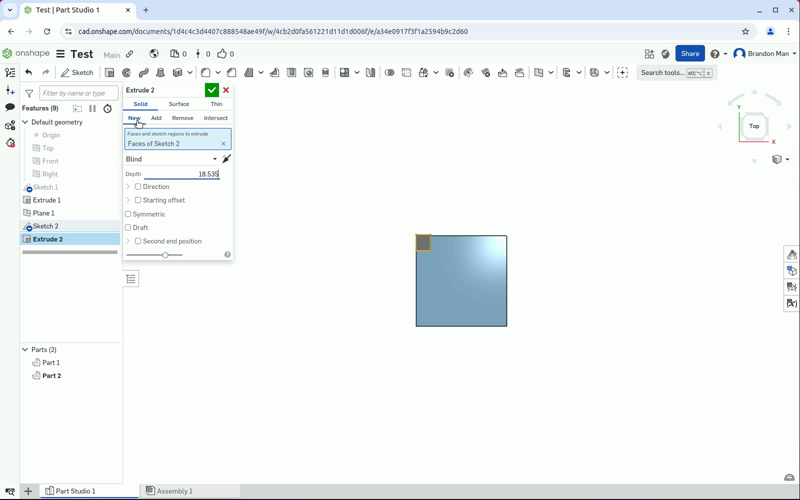
key(enter)
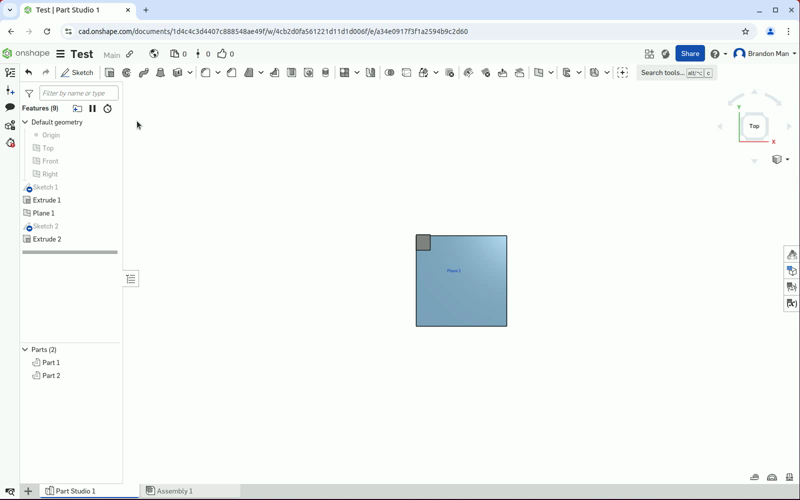
key(shift+h)
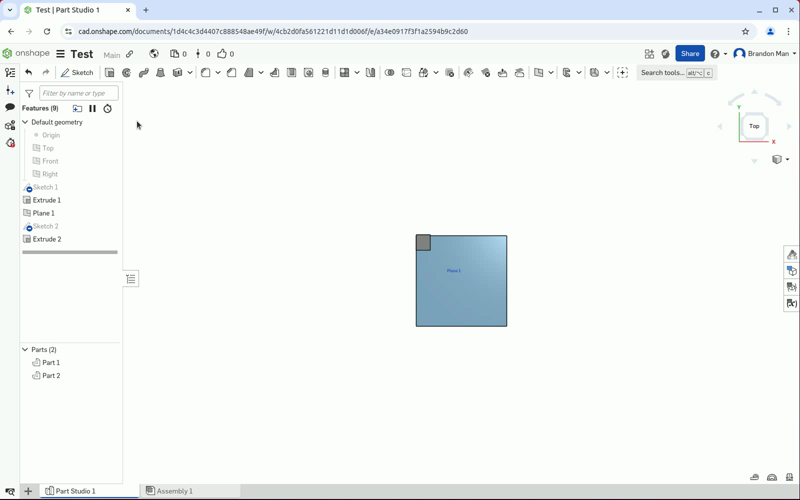
key(shift+h)
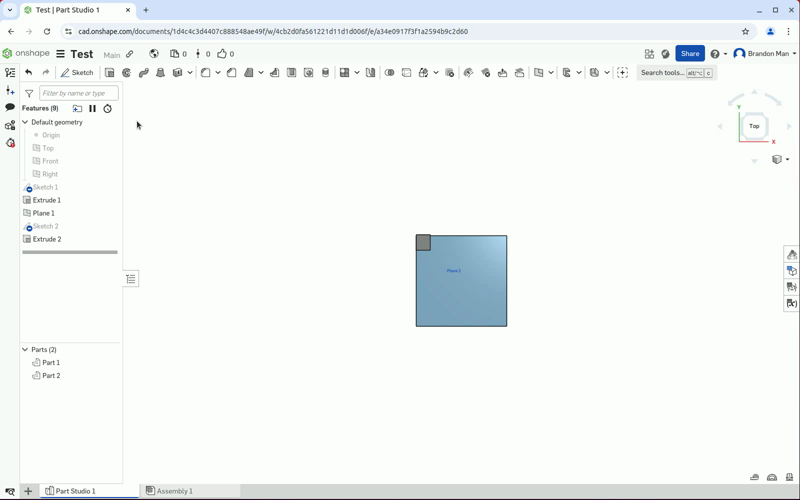
mouse_move(73, 189)
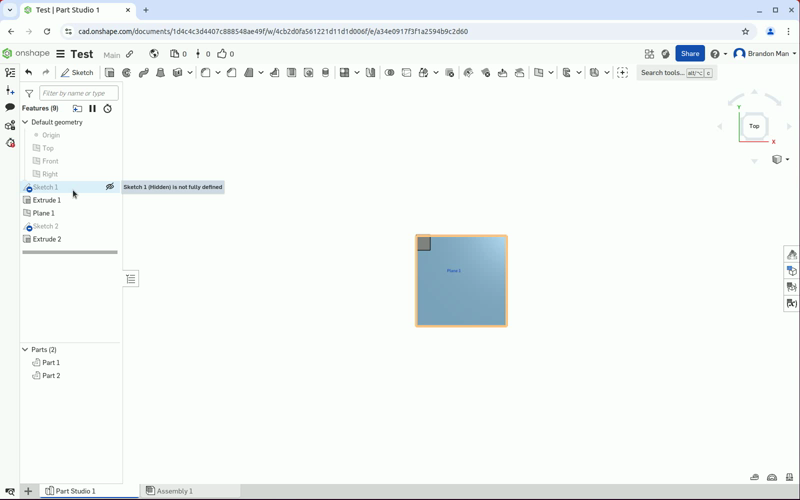
click(73, 189)
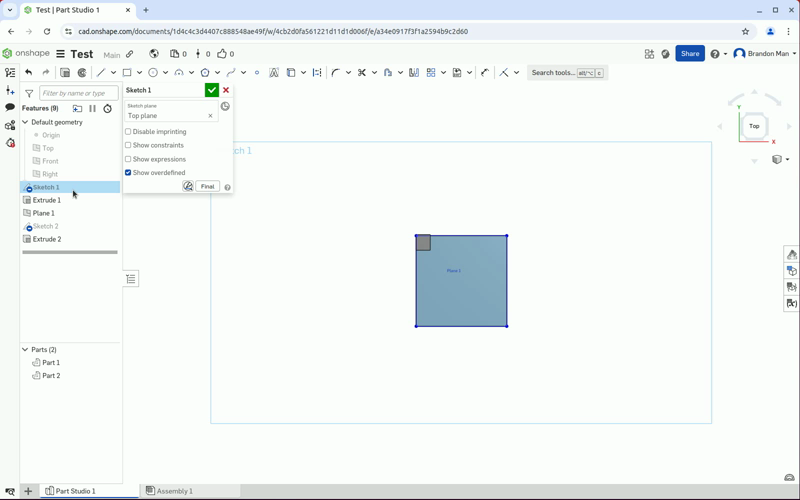
mouse_move(229, 92)
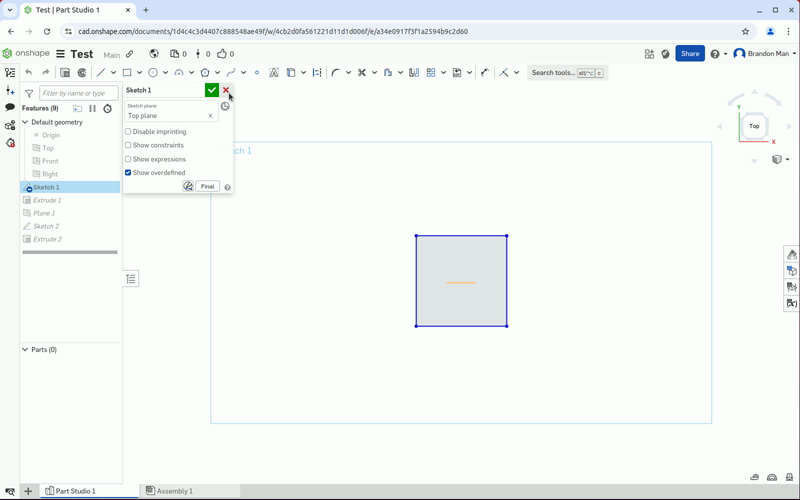
click(229, 92)
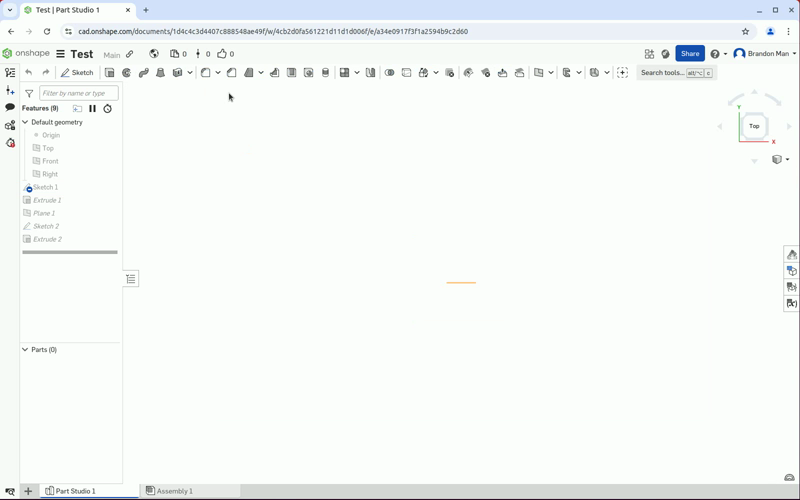
key(shift+s)
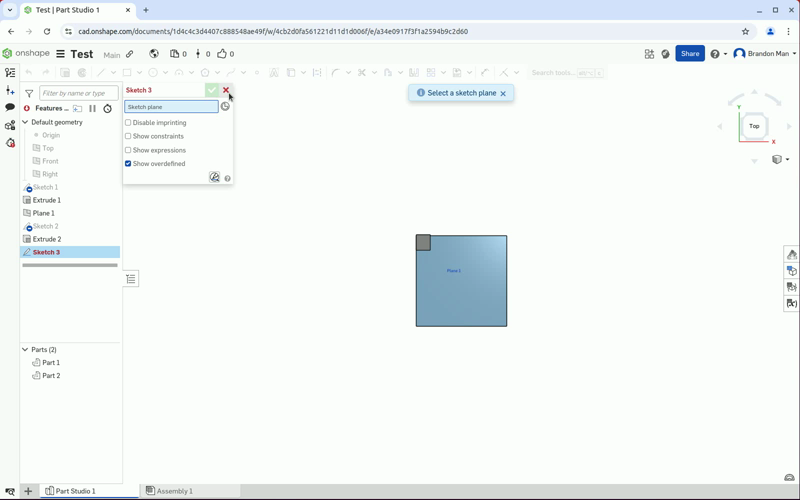
mouse_move(73, 215)
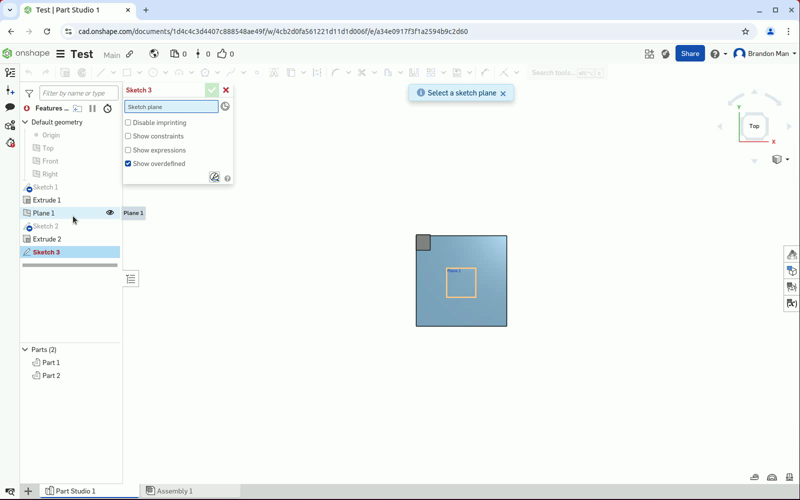
click(73, 215)
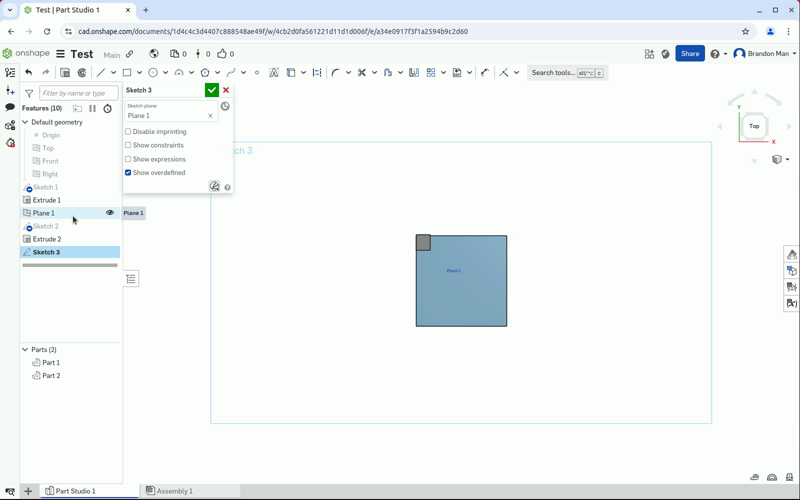
mouse_move(73, 352)
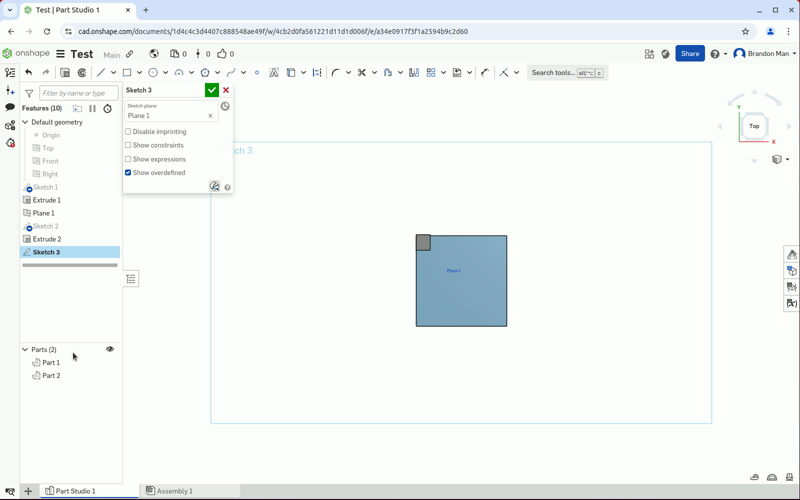
key(y)
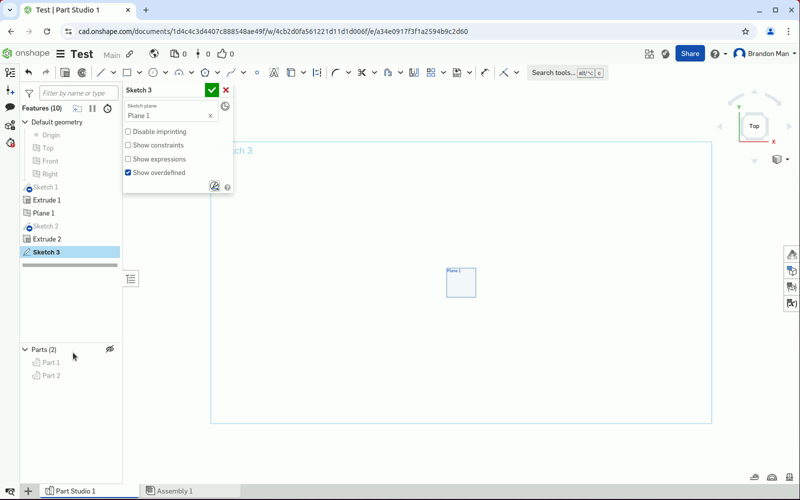
key(l)
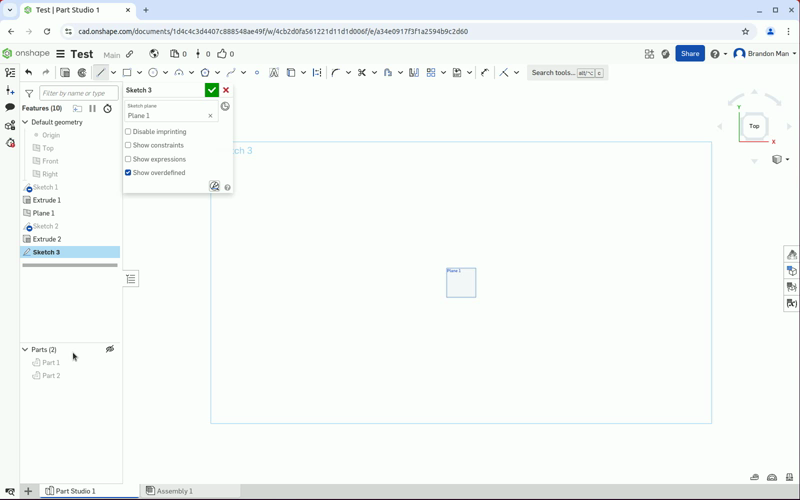
key_down(shift)
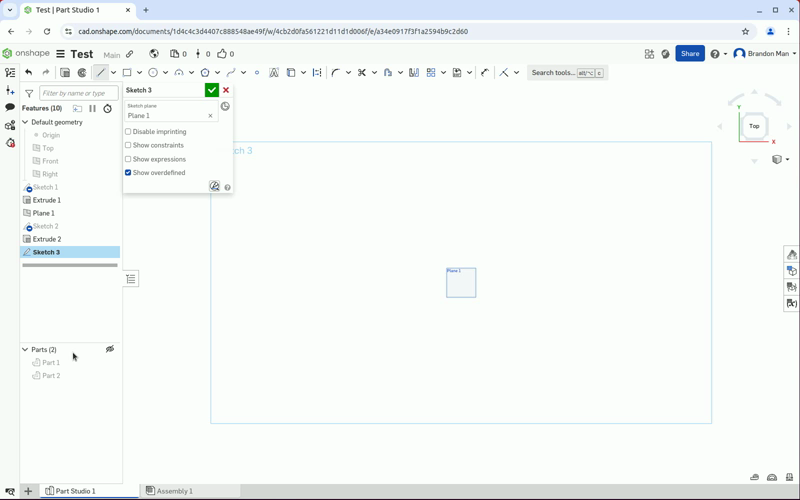
mouse_move(492, 250)
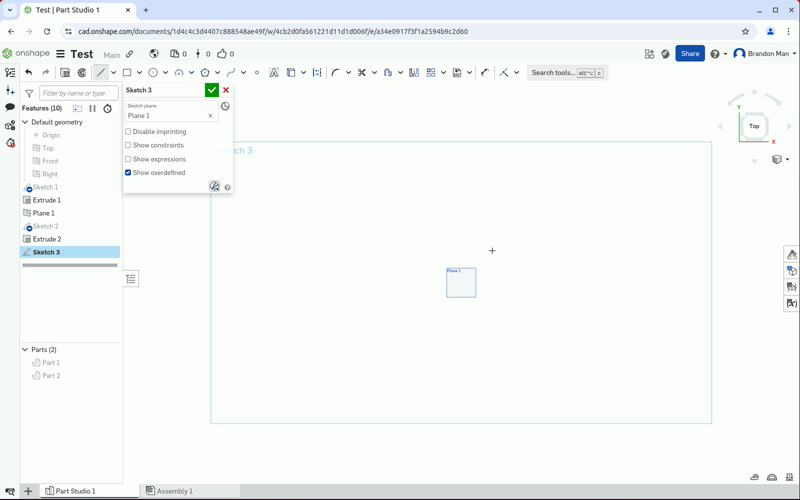
click(492, 250)
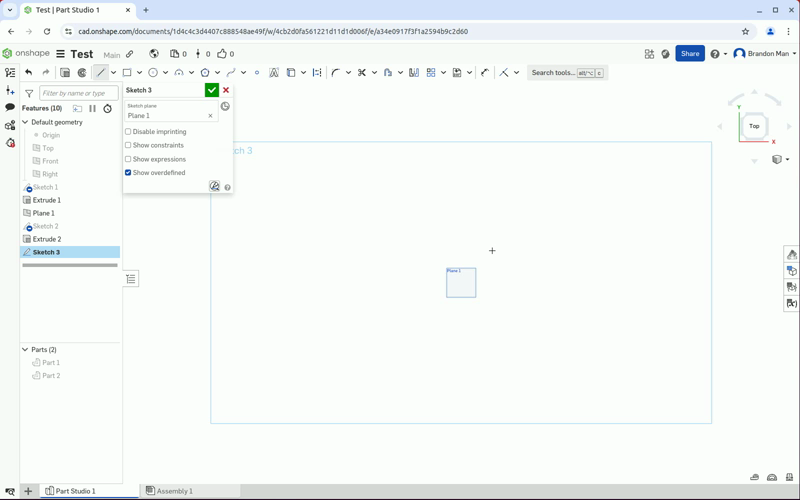
key_up(shift)
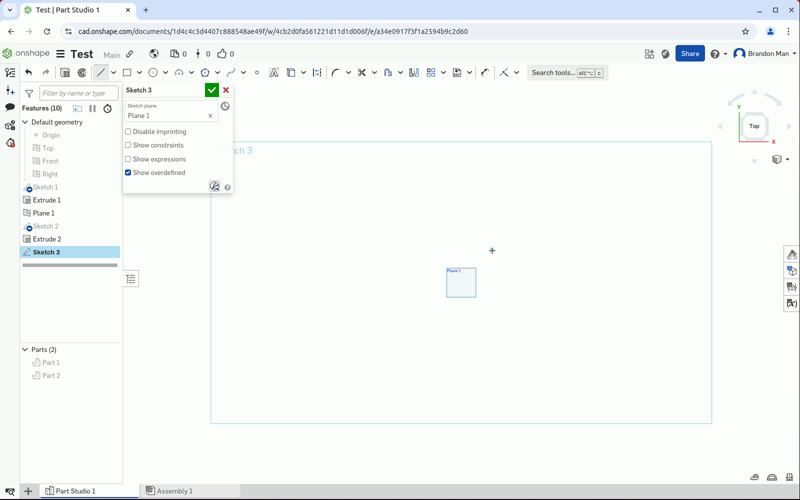
key_down(shift)
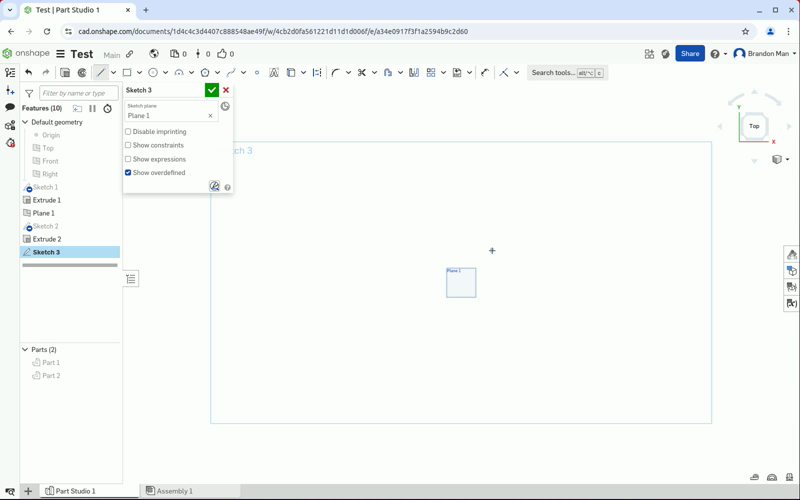
mouse_move(522, 250)
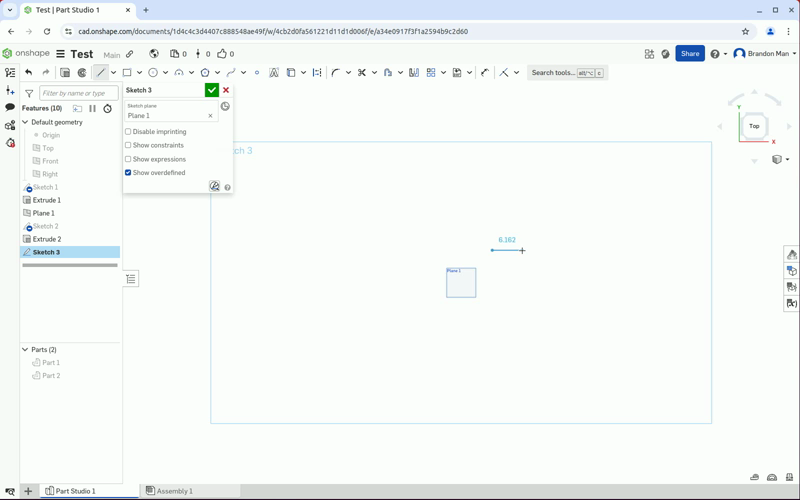
mouse_move(507, 250)
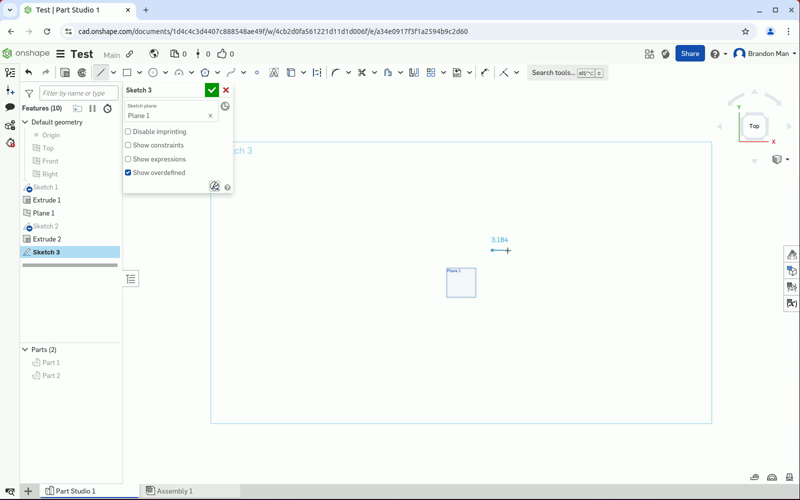
click(507, 250)
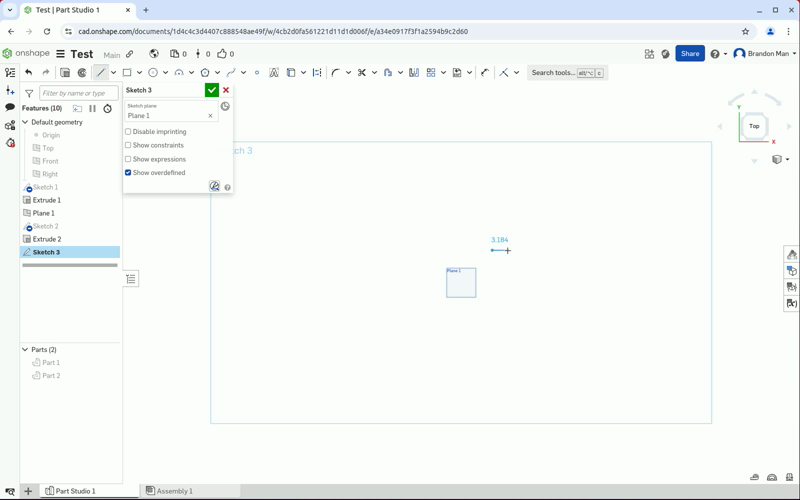
key_up(shift)
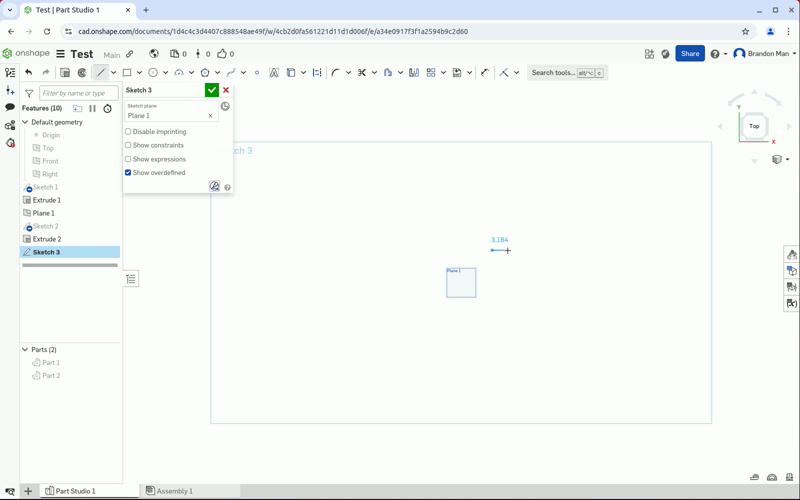
key_down(shift)
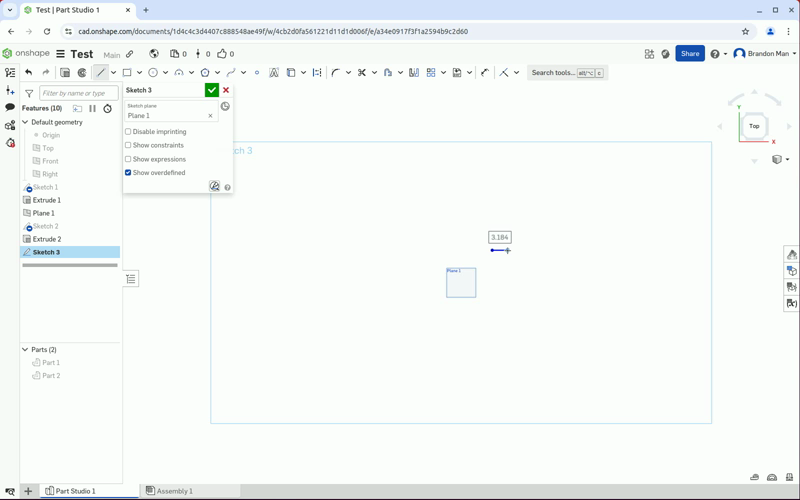
mouse_move(537, 250)
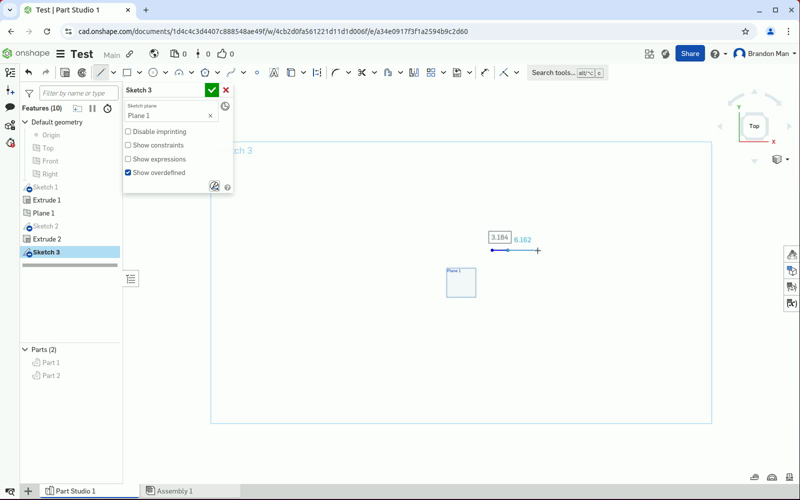
mouse_move(507, 235)
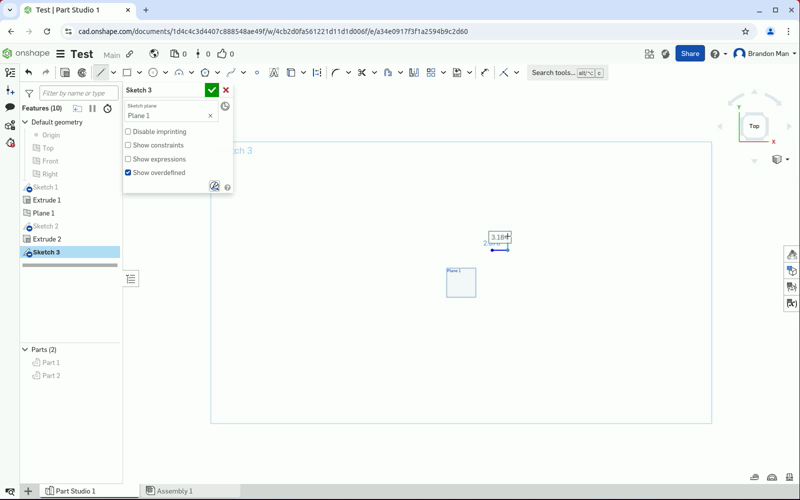
click(507, 235)
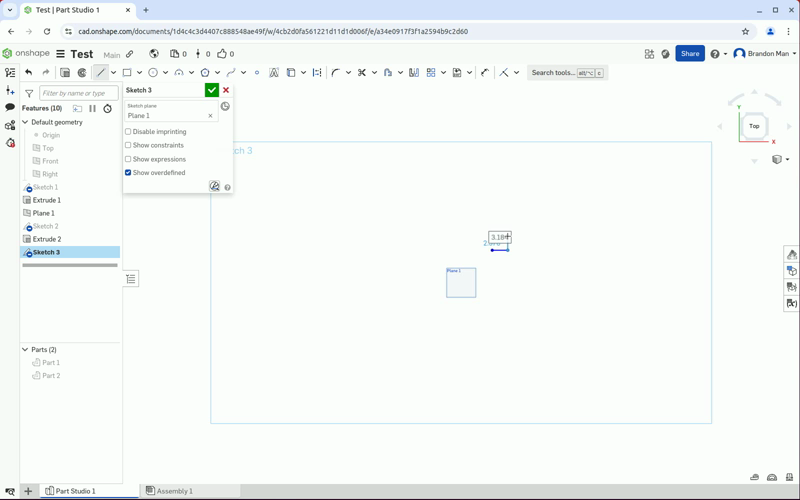
key_up(shift)
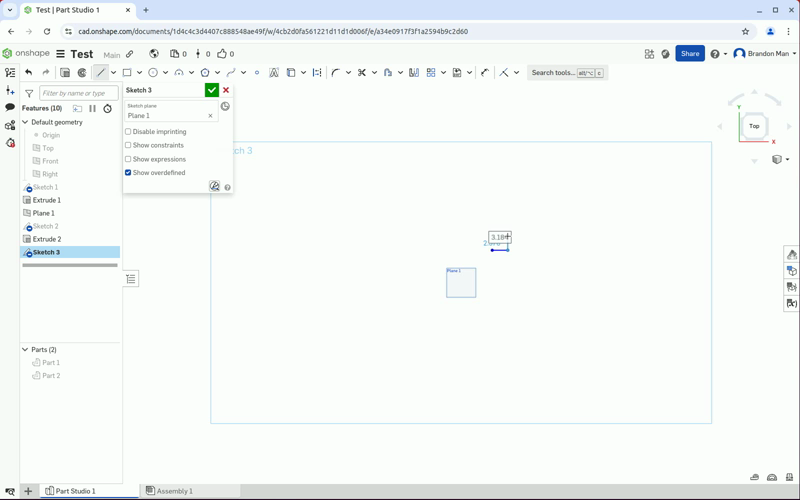
key_down(shift)
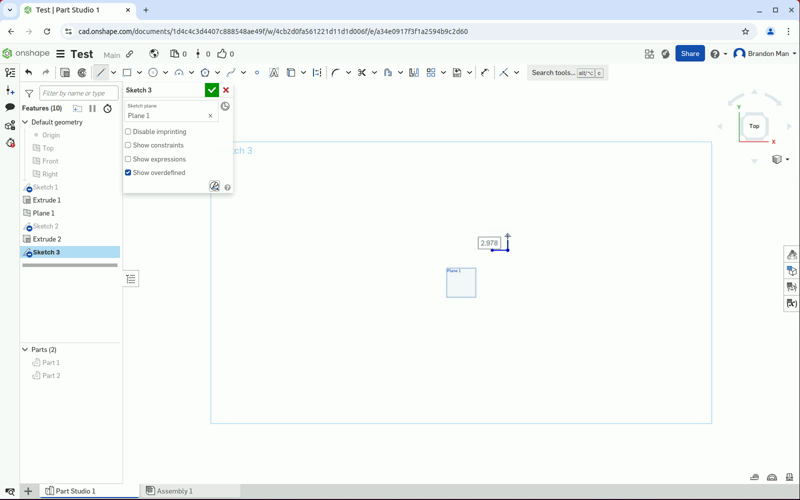
mouse_move(537, 235)
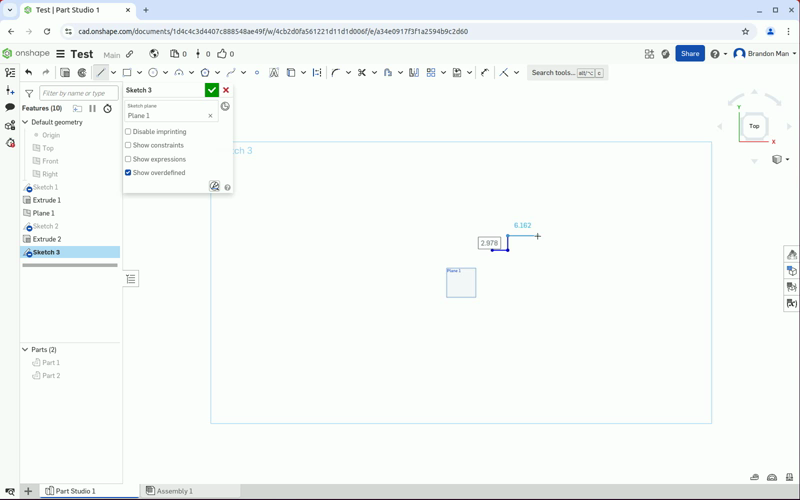
mouse_move(492, 235)
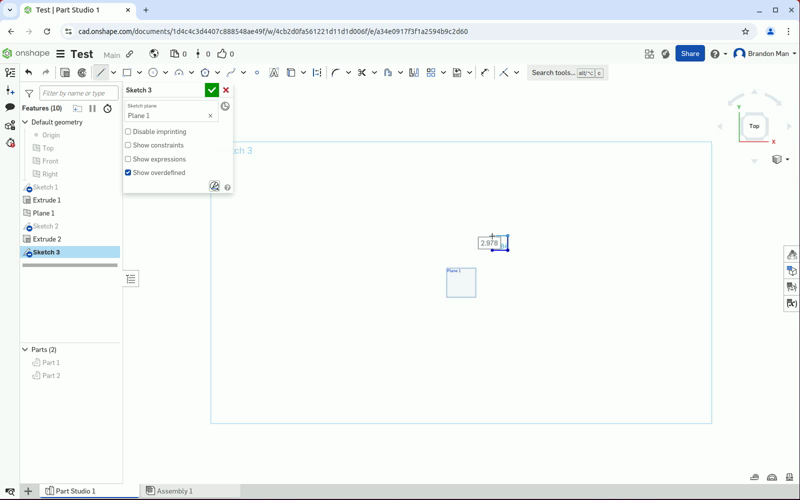
click(492, 235)
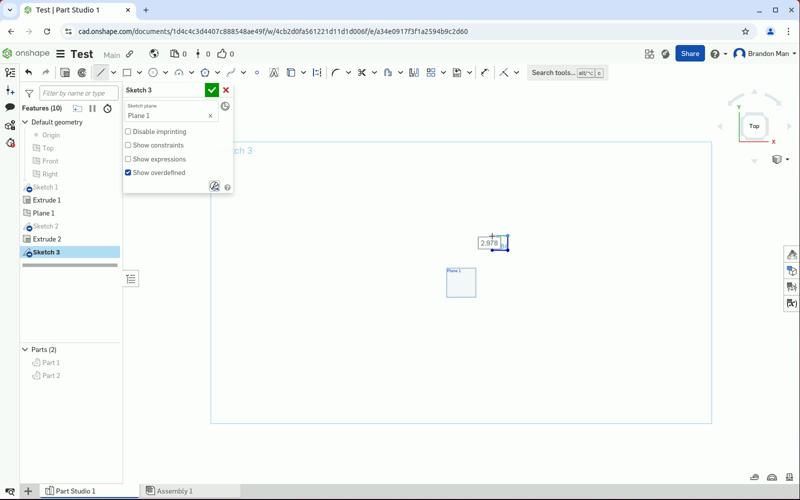
key_up(shift)
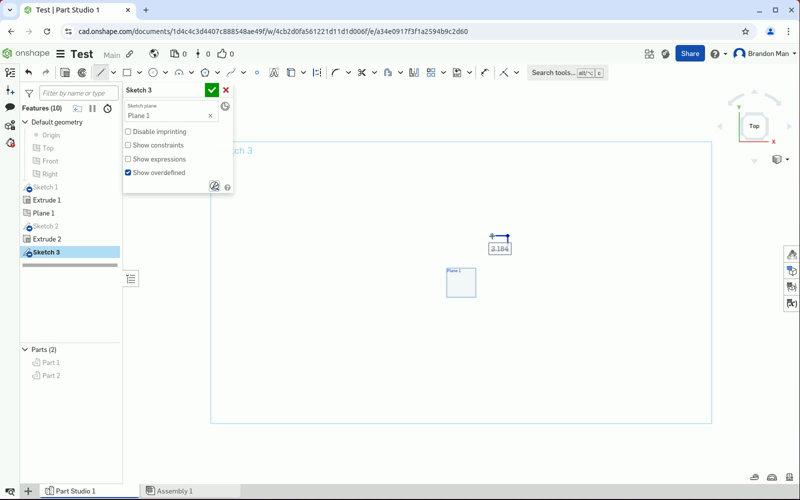
mouse_move(522, 235)
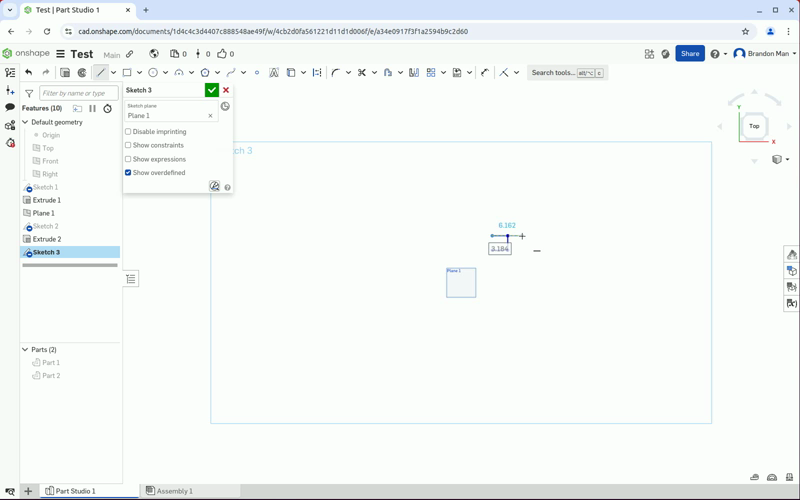
key_down(shift)
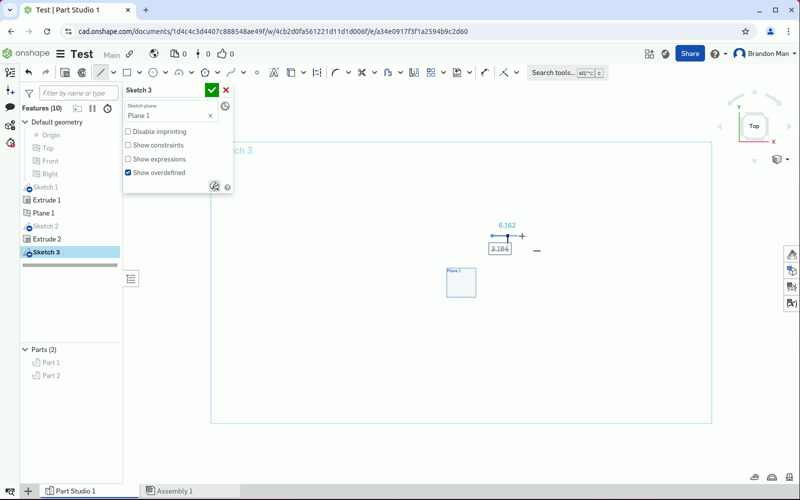
mouse_move(492, 250)
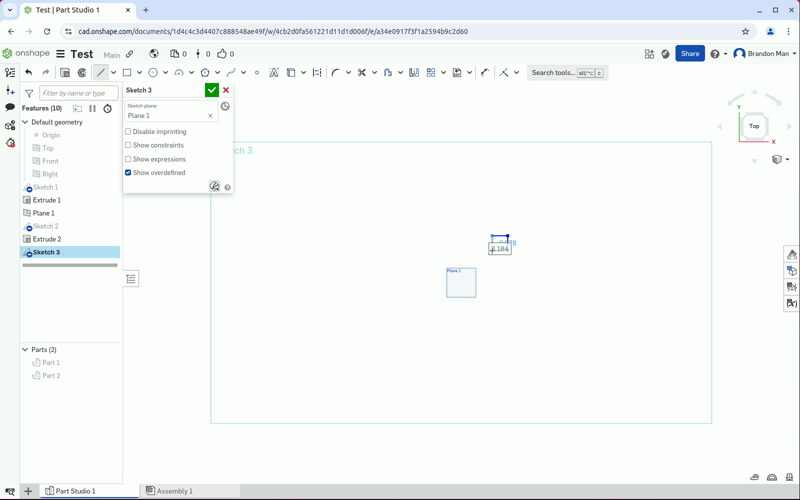
key_up(shift)
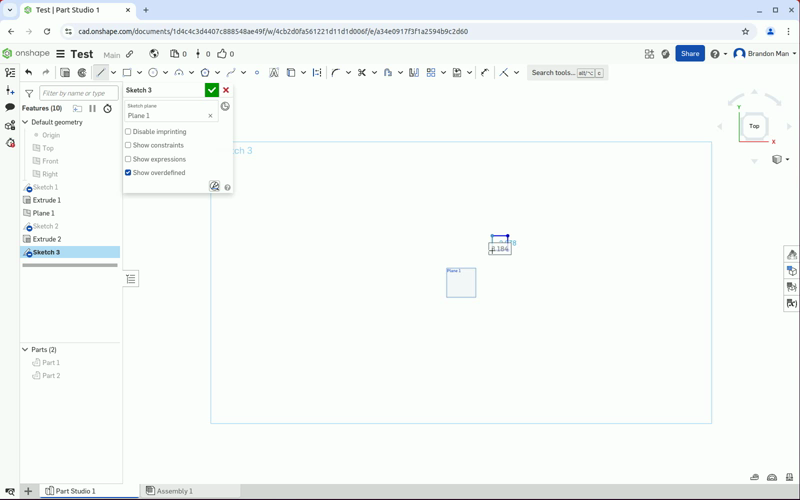
click(492, 250)
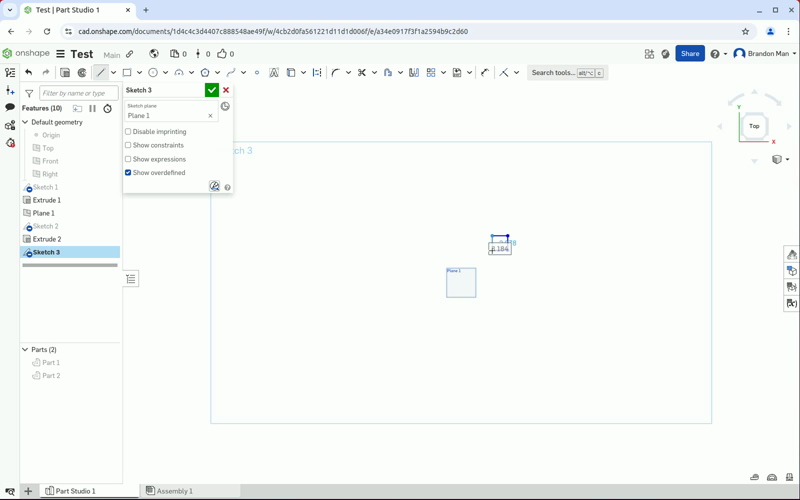
key(esc)
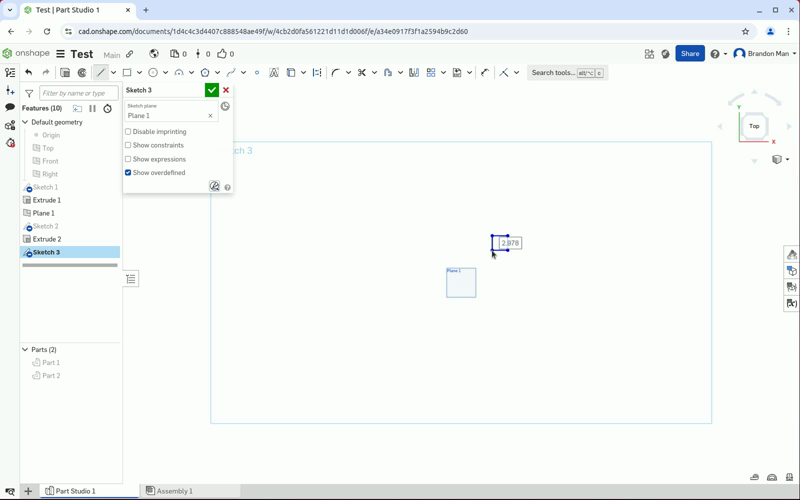
mouse_move(496, 236)
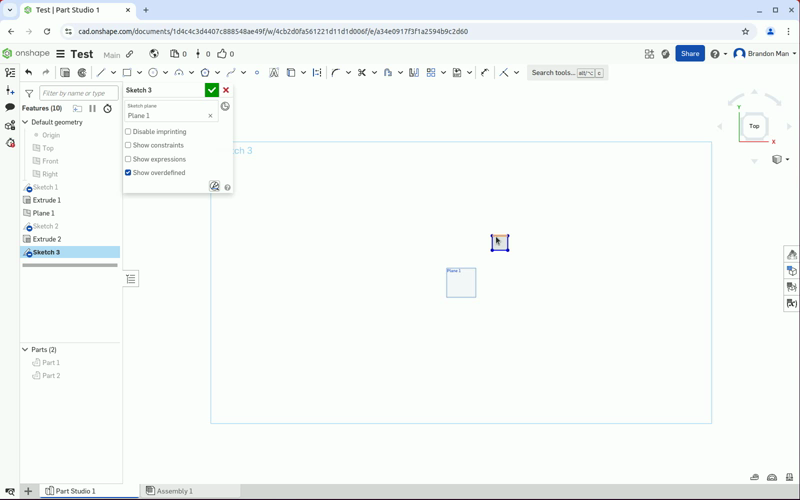
scroll(6)
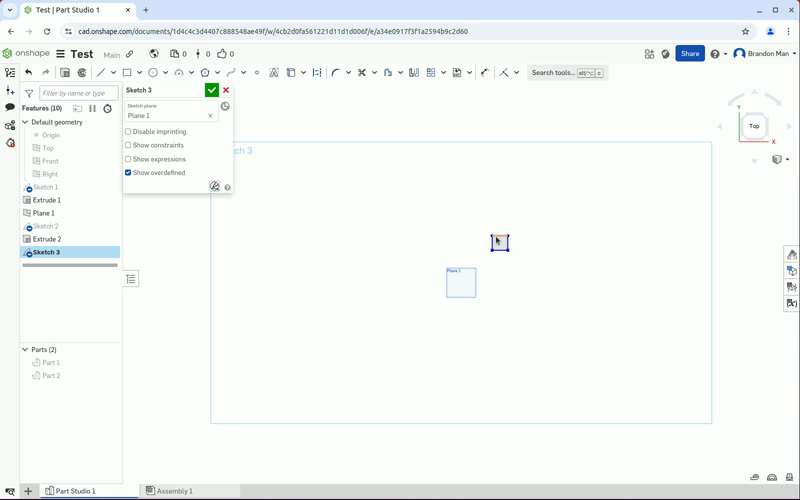
scroll(6)
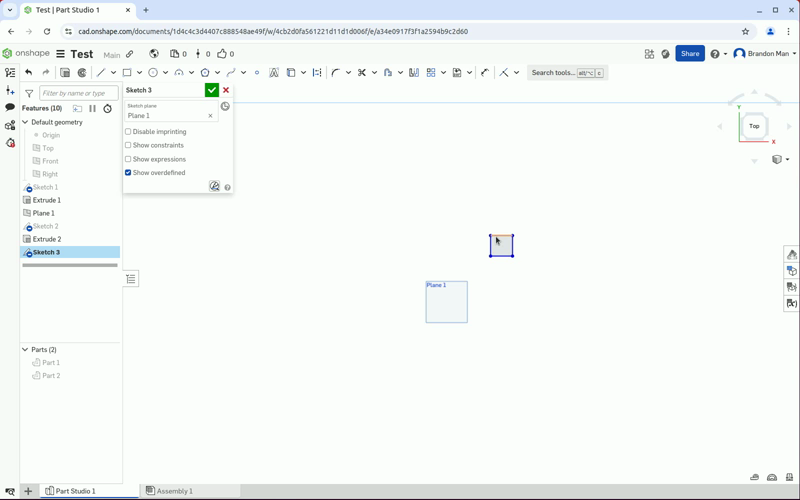
scroll(6)
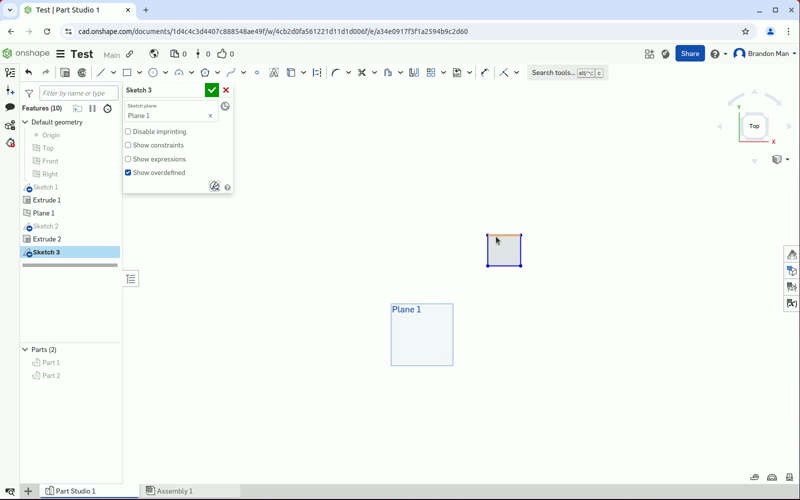
scroll(6)
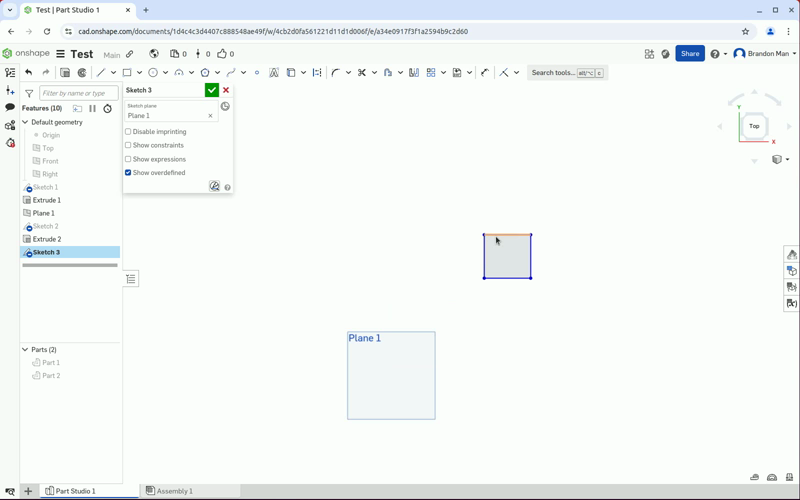
scroll(6)
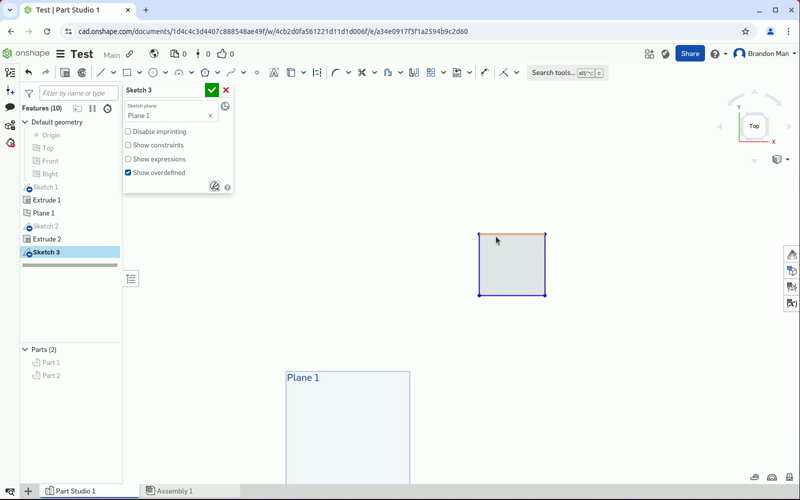
scroll(6)
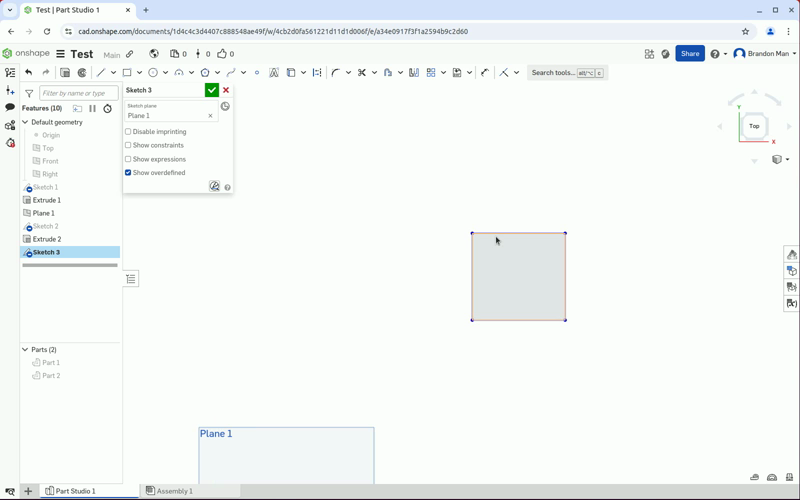
scroll(6)
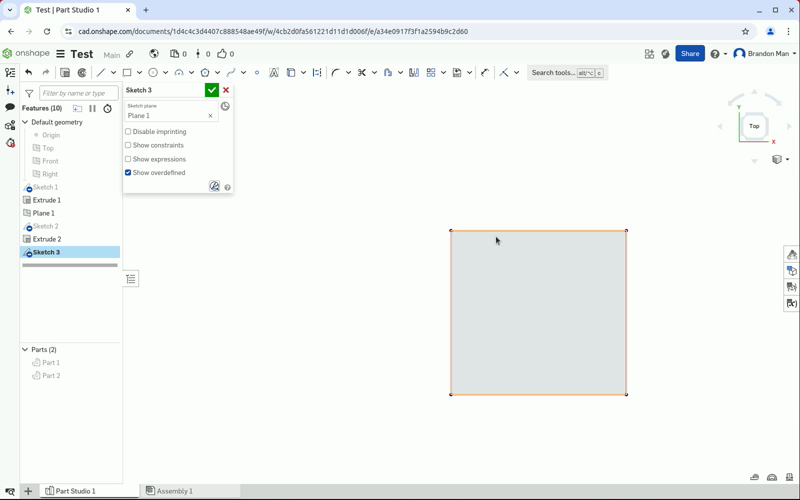
click(496, 236)
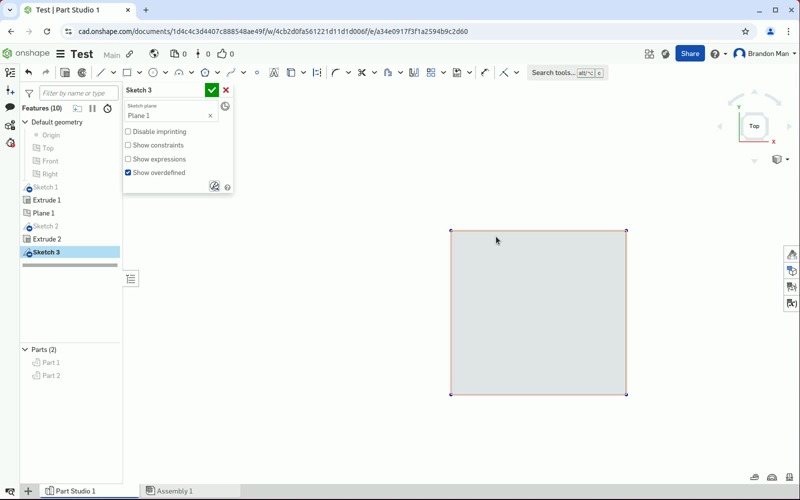
scroll(-6)
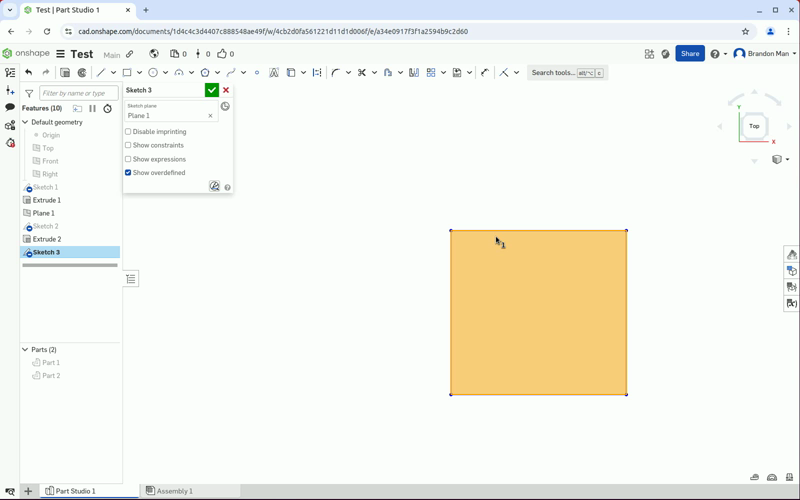
scroll(-6)
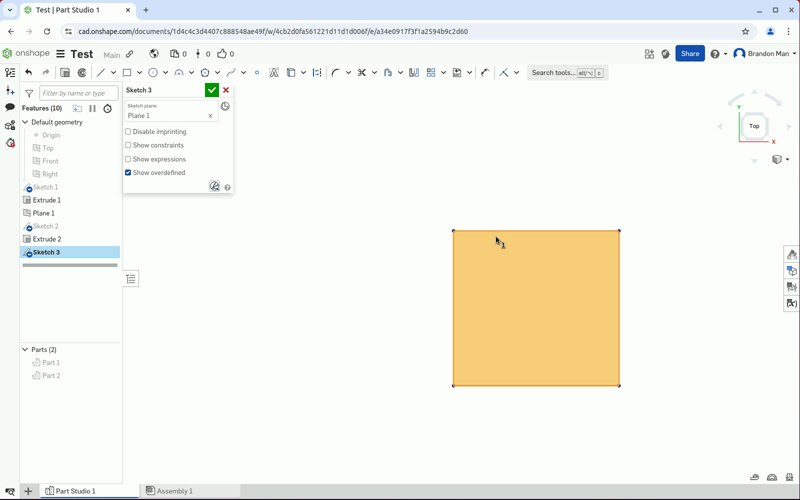
scroll(-6)
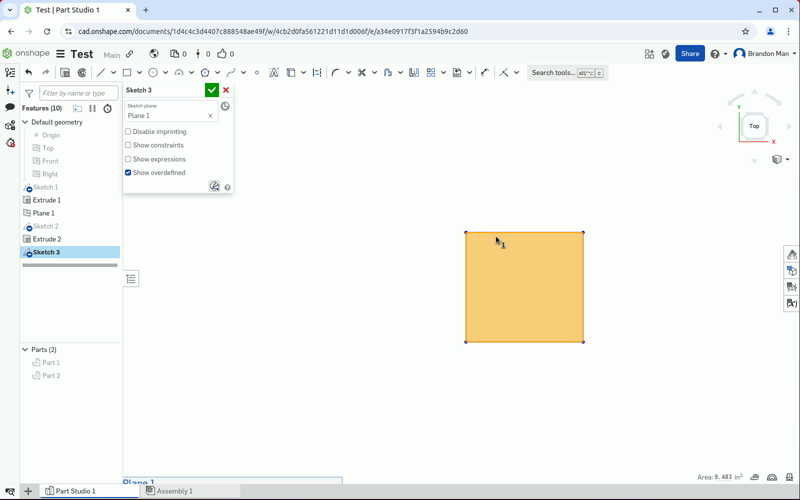
scroll(-6)
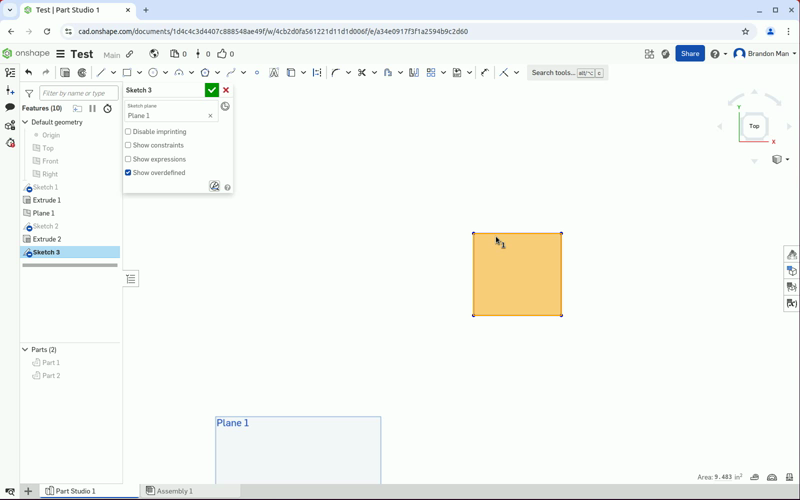
scroll(-6)
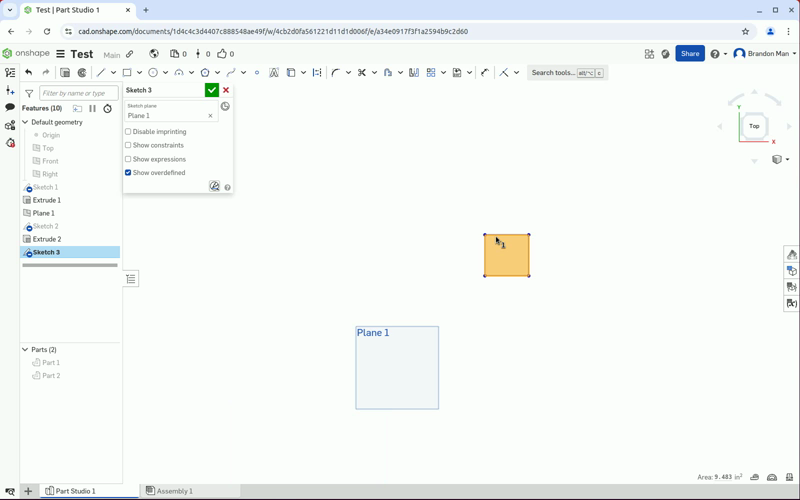
scroll(-6)
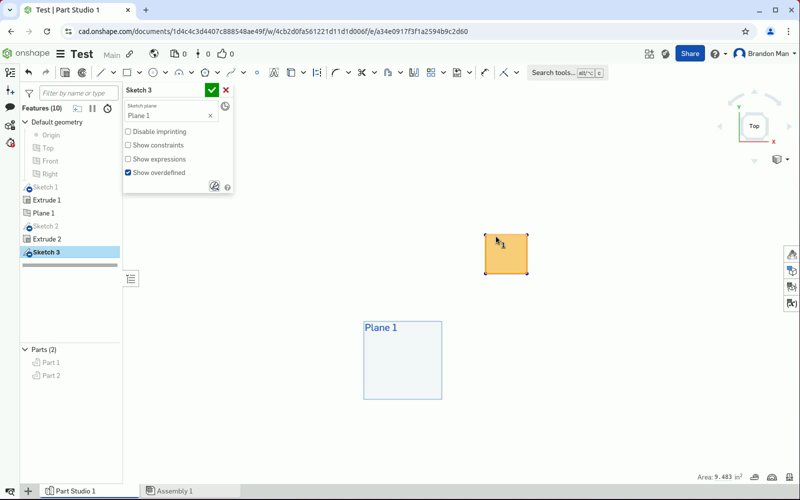
scroll(-6)
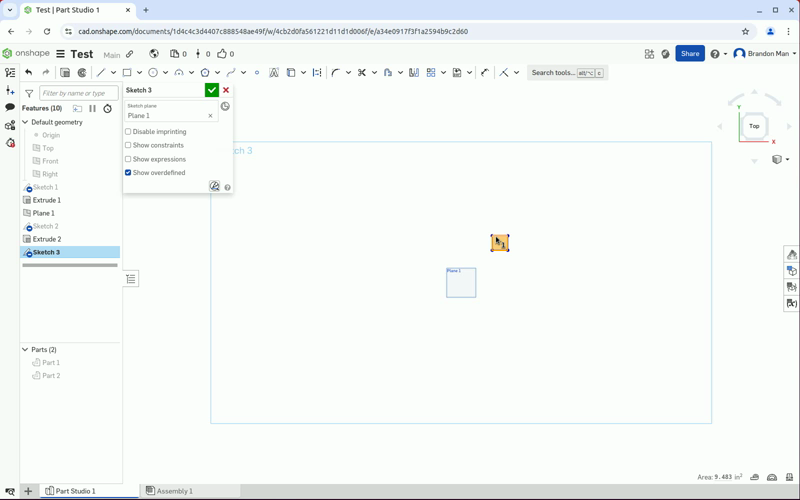
mouse_move(73, 352)
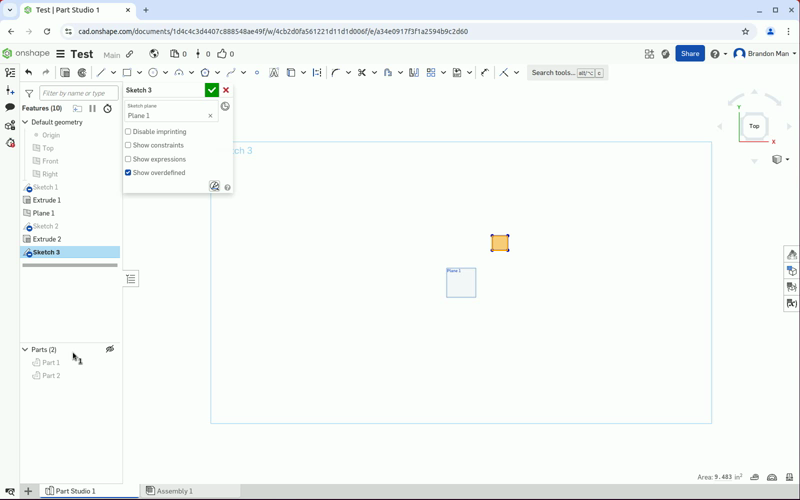
key(shift+y)
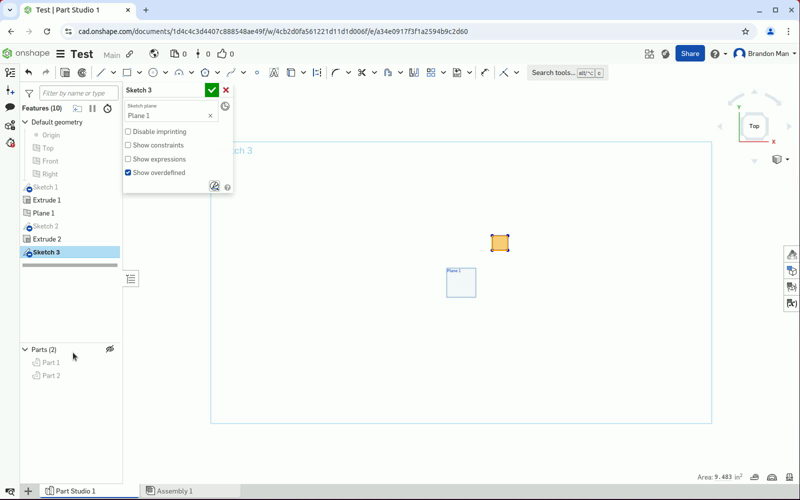
key(shift+e)
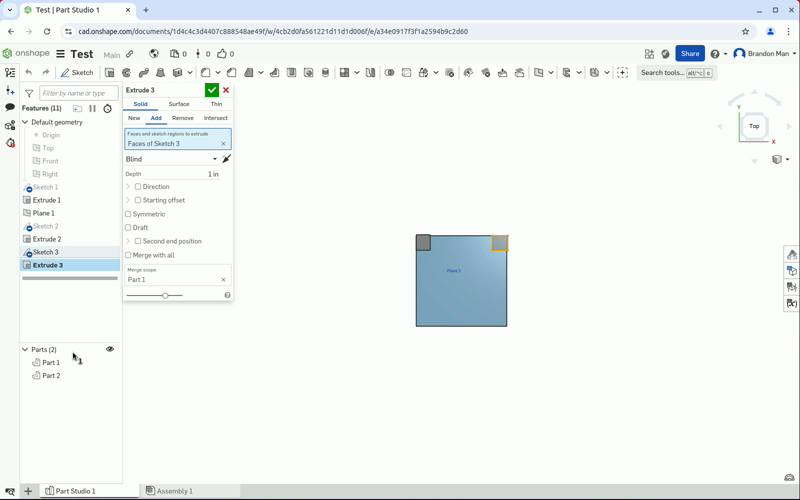
mouse_move(143, 106)
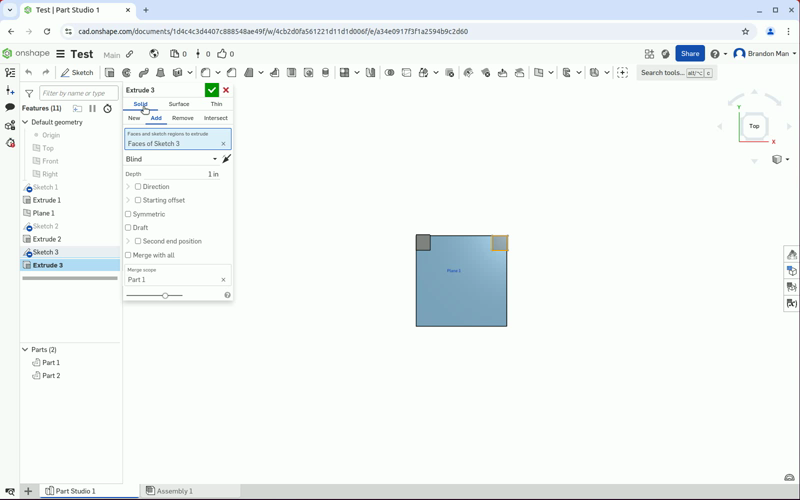
click(143, 106)
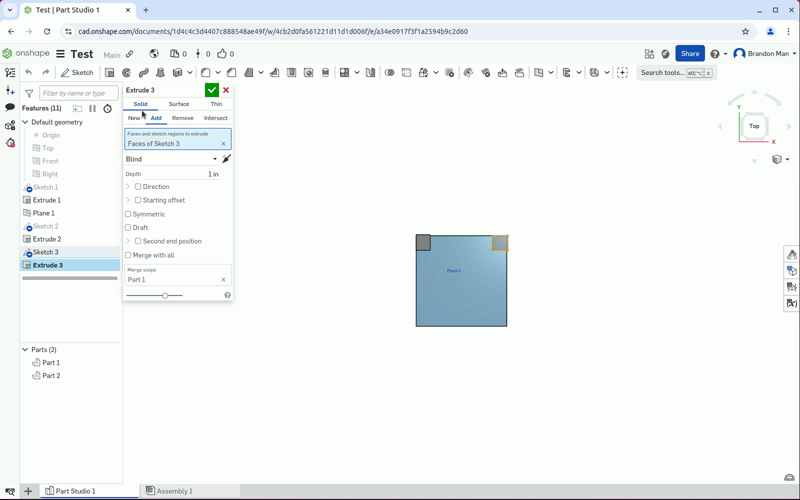
mouse_move(137, 120)
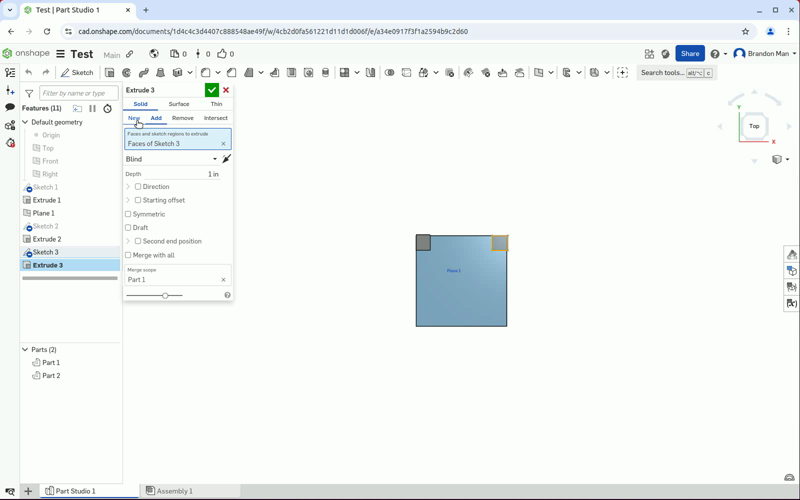
click(137, 120)
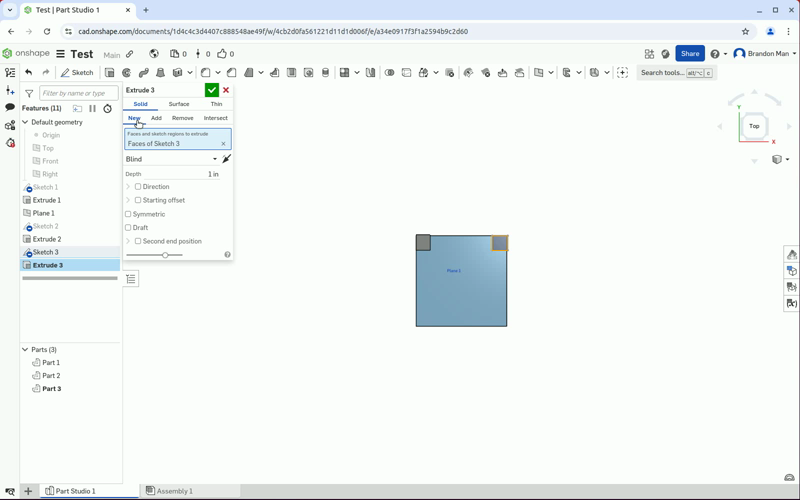
key(tab, 4)
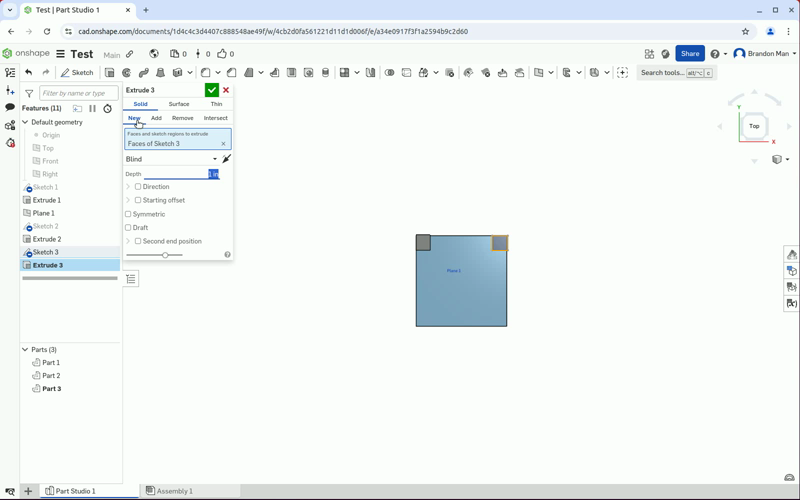
text(18.535)
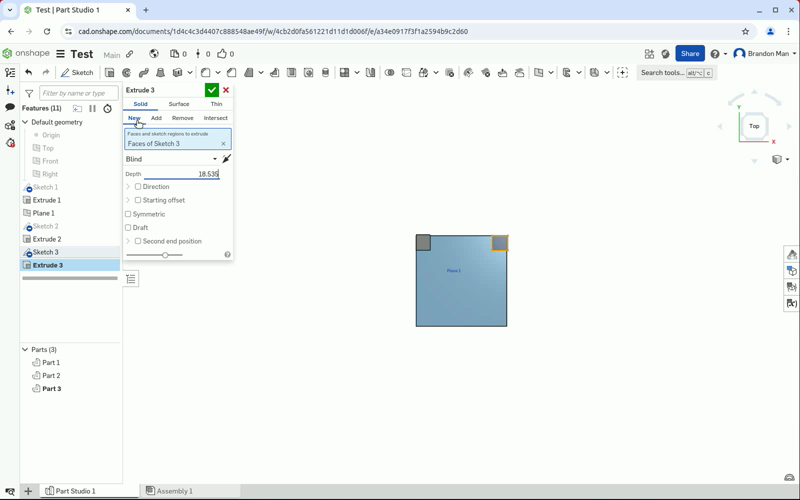
key(enter)
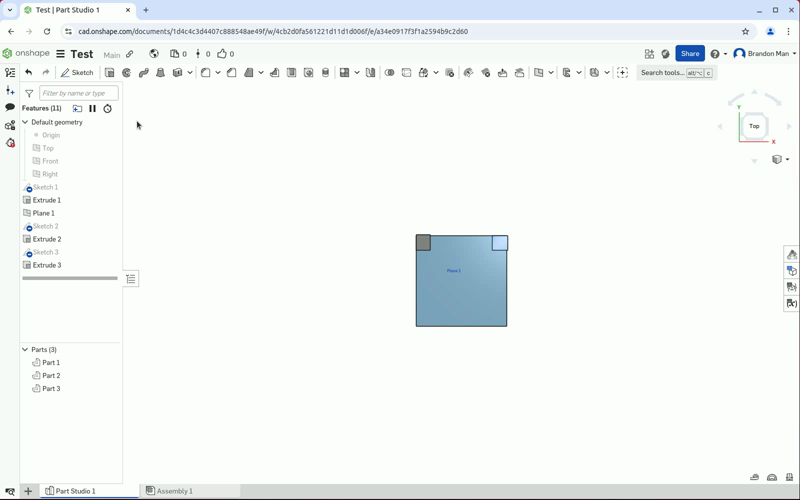
key(shift+h)
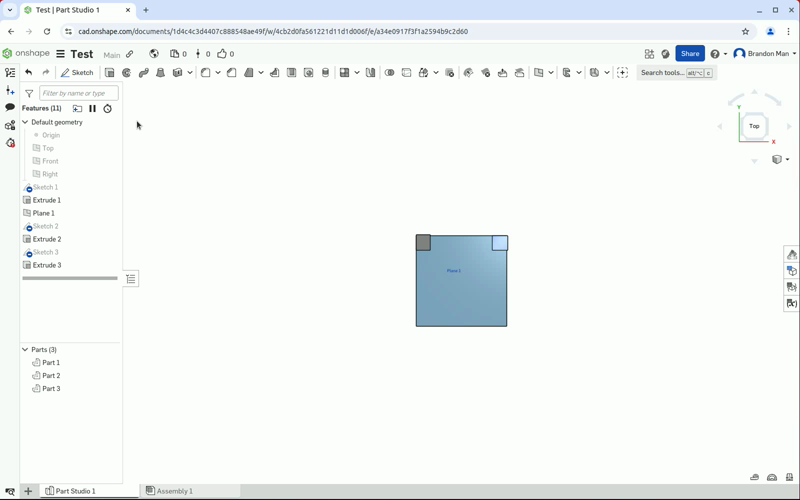
key(shift+h)
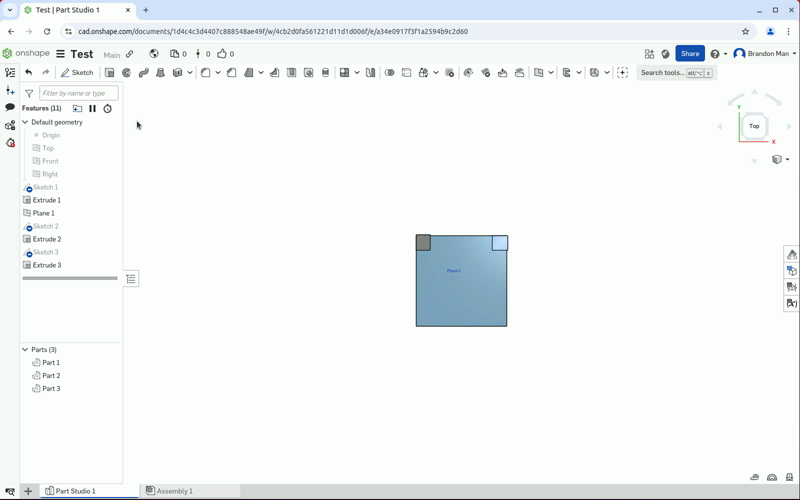
mouse_move(73, 189)
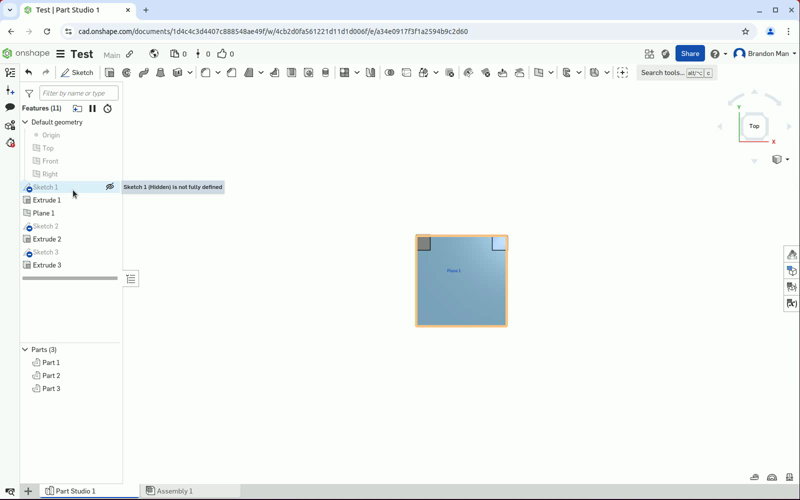
click(73, 189)
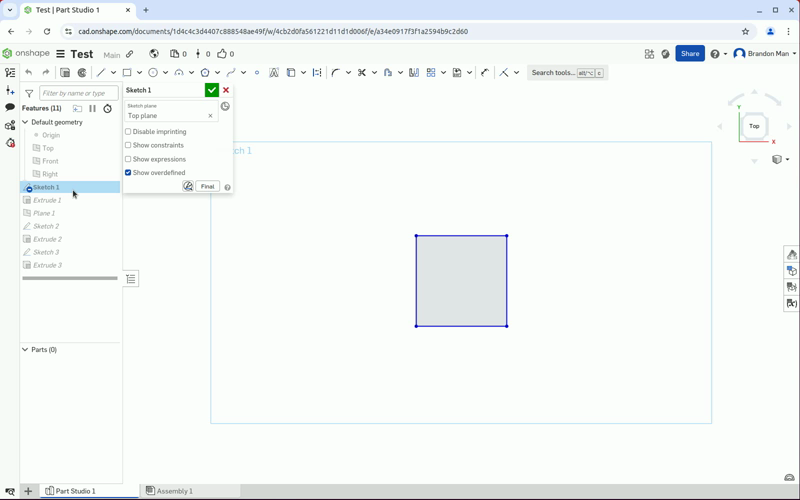
mouse_move(229, 92)
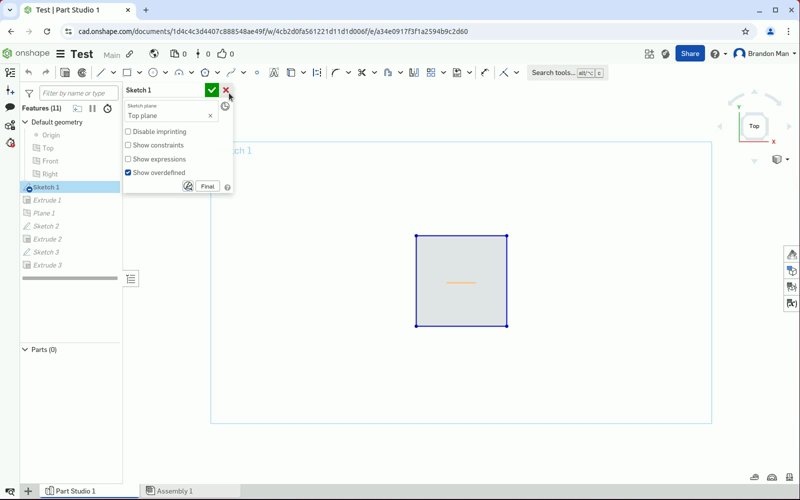
click(229, 92)
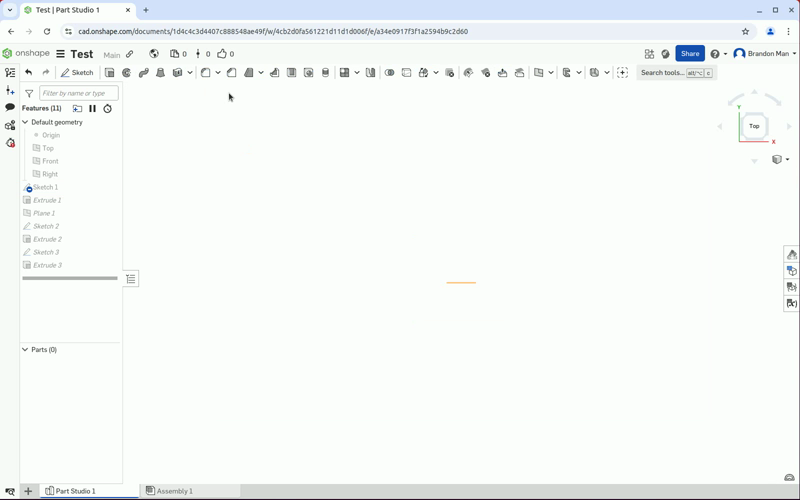
key(shift+s)
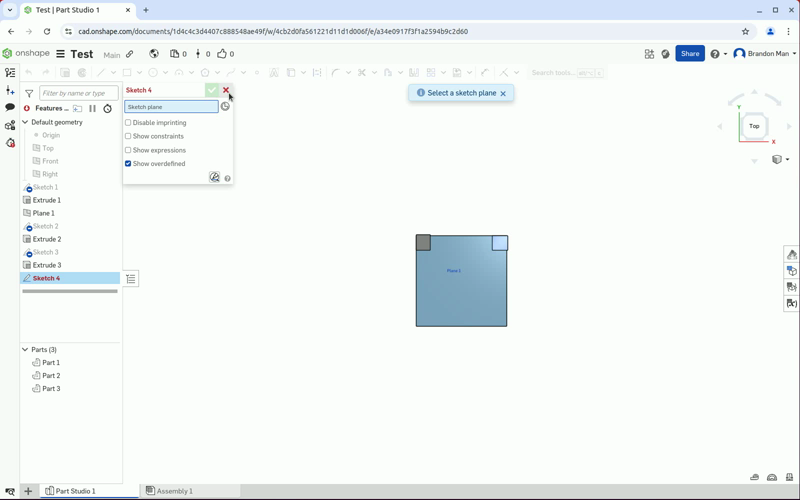
mouse_move(73, 215)
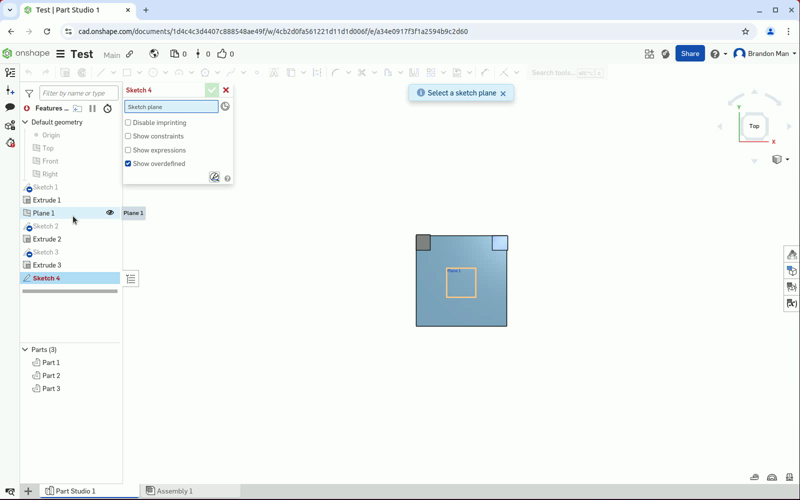
click(73, 215)
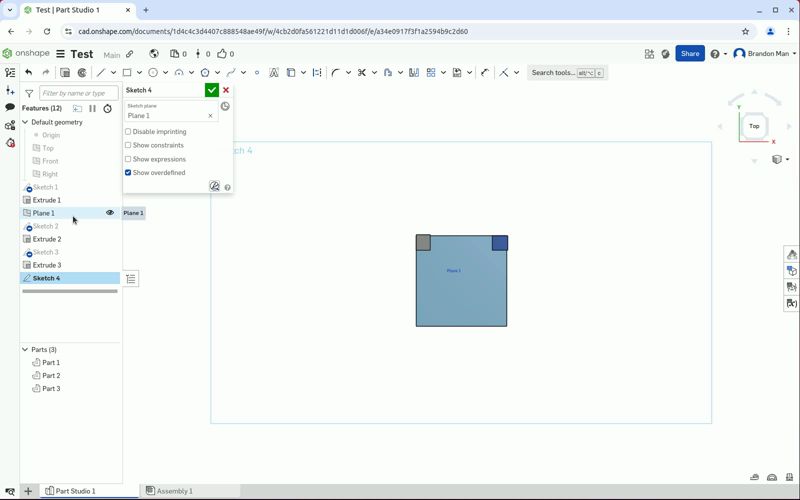
mouse_move(73, 352)
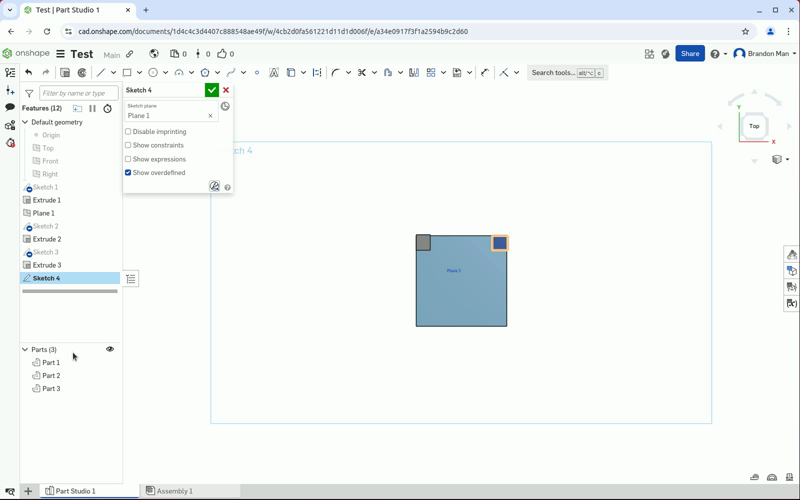
key(y)
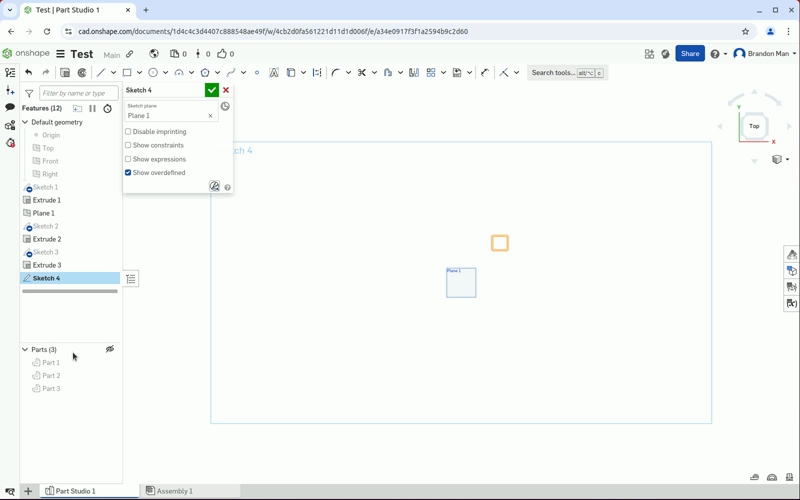
key(l)
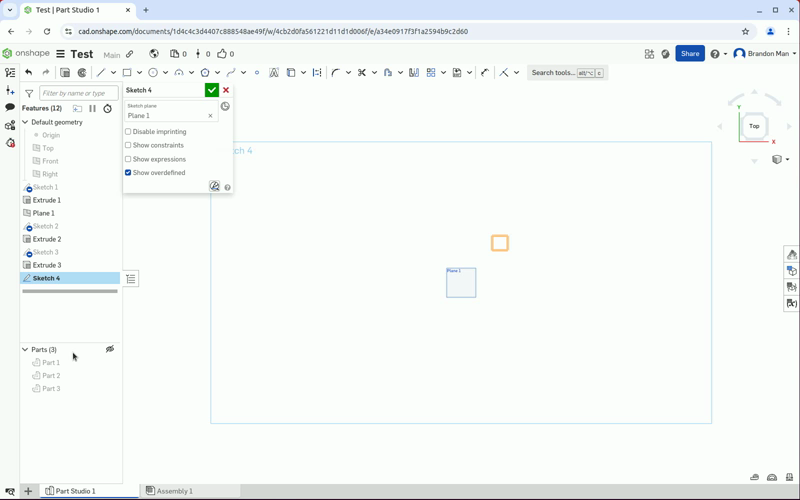
key_down(shift)
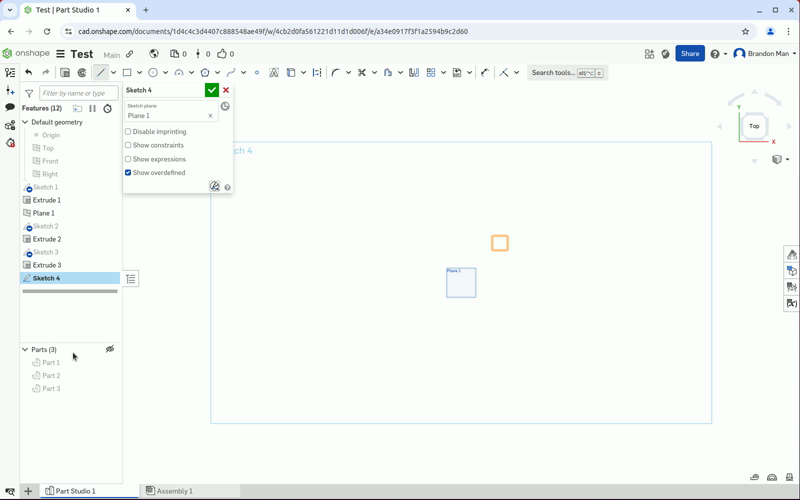
mouse_move(416, 326)
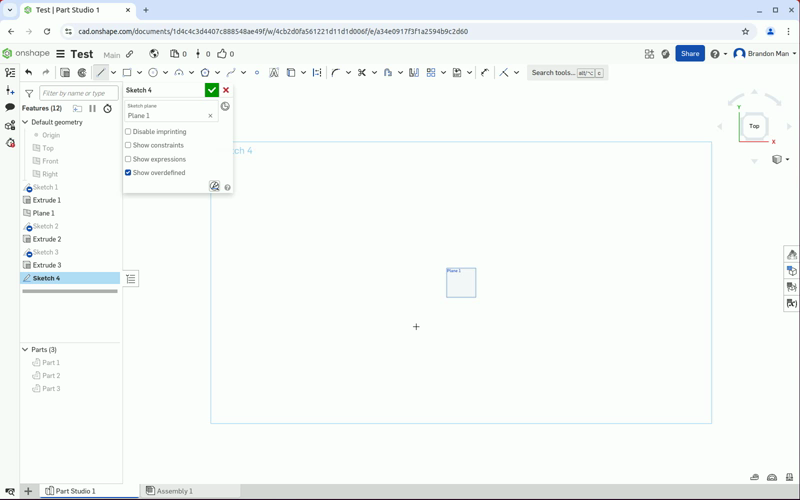
click(416, 326)
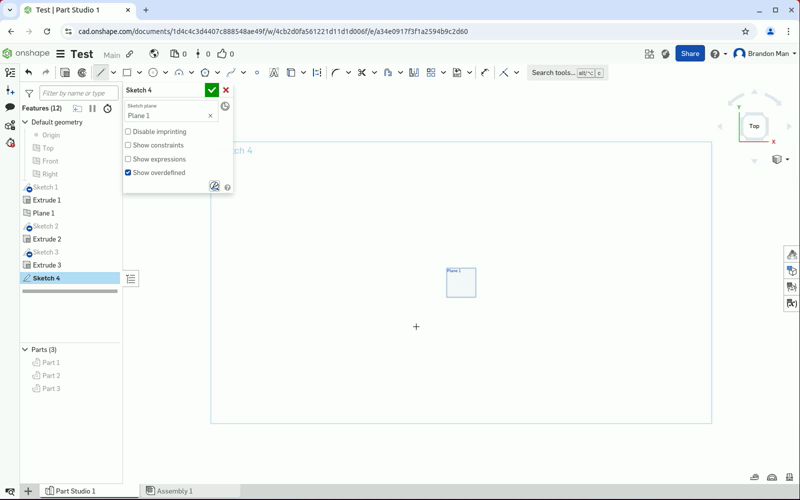
key_up(shift)
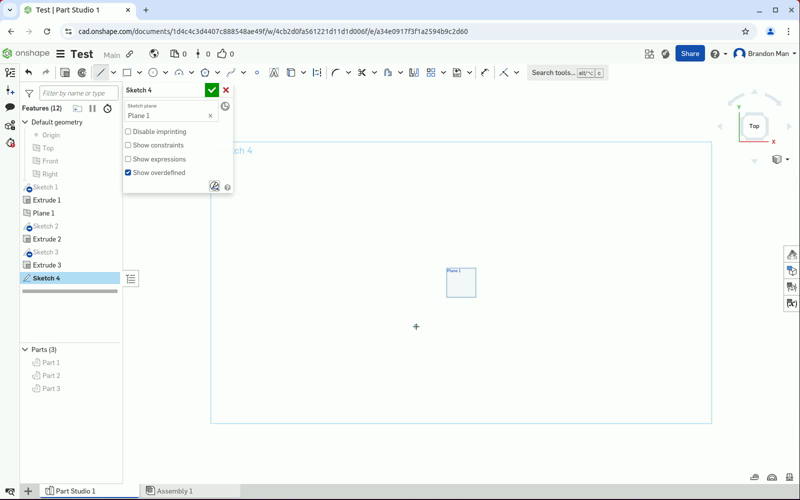
key_down(shift)
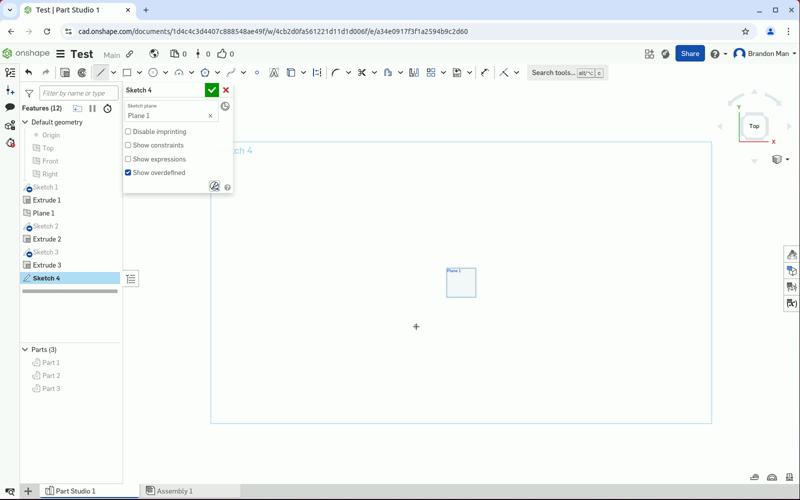
mouse_move(446, 326)
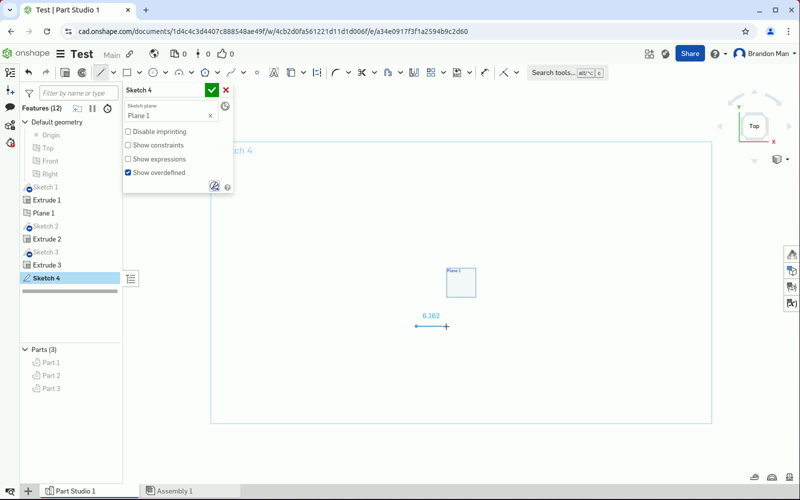
mouse_move(430, 326)
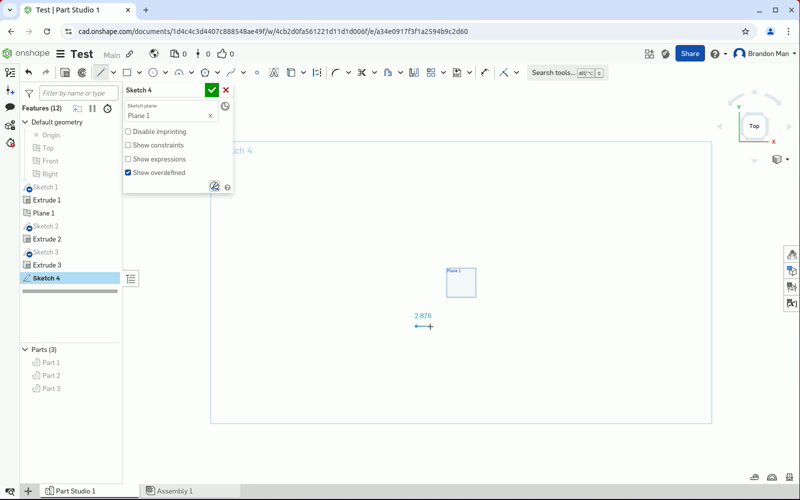
click(430, 326)
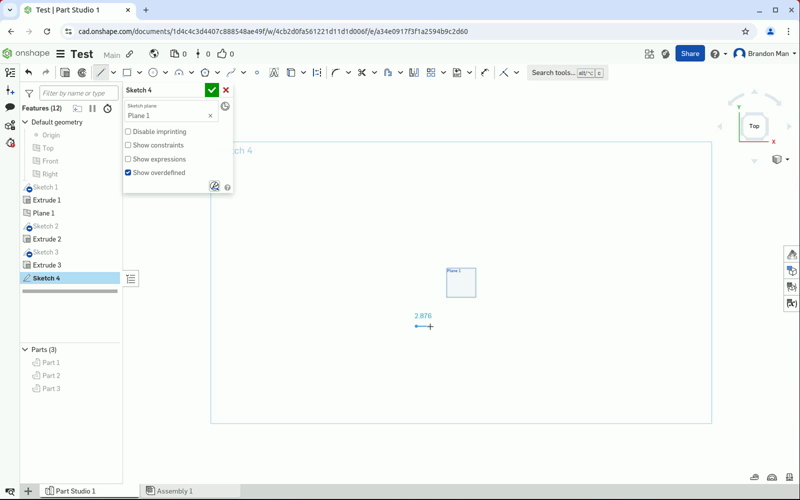
key_up(shift)
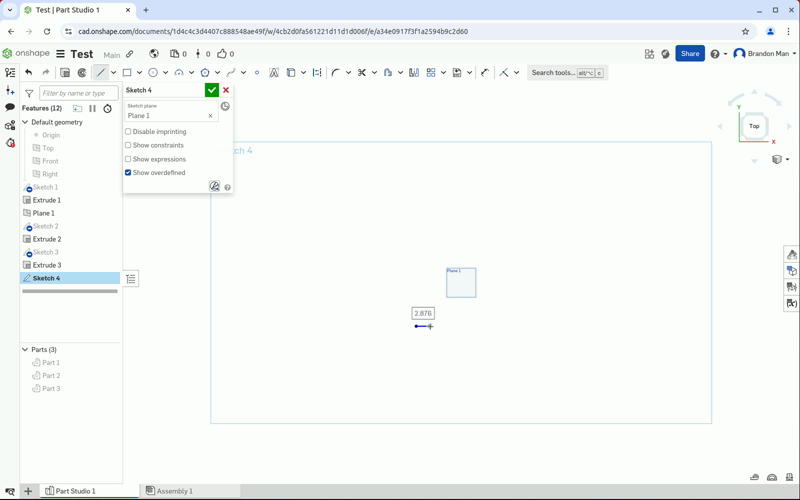
key_down(shift)
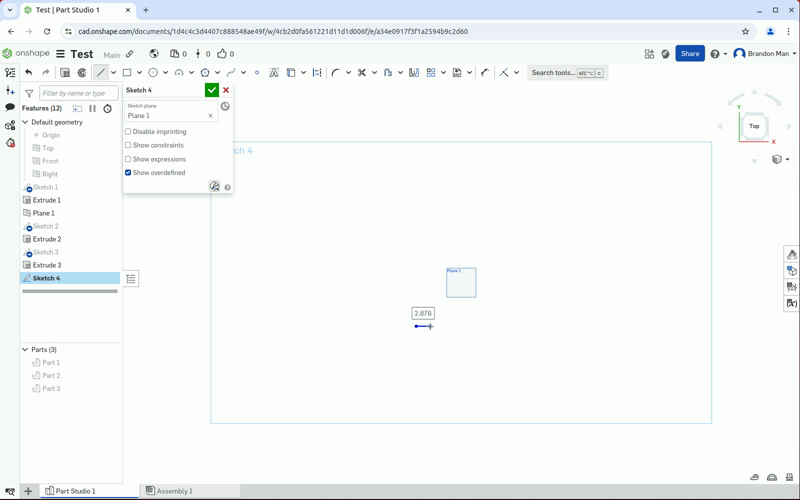
mouse_move(460, 326)
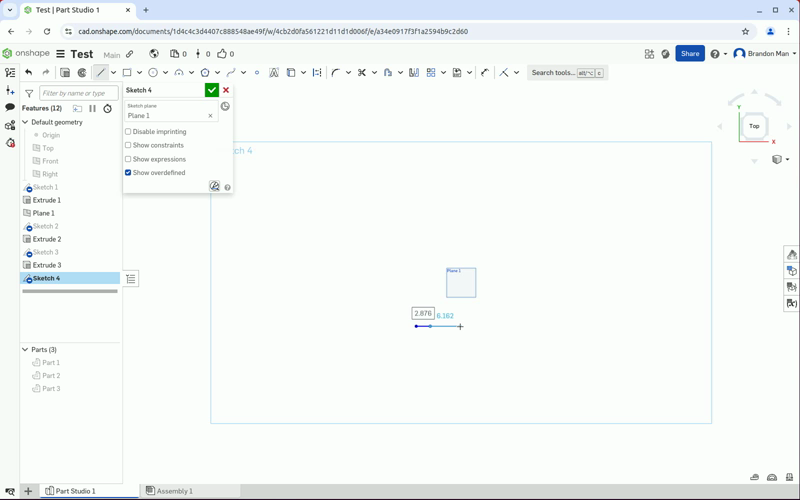
mouse_move(430, 311)
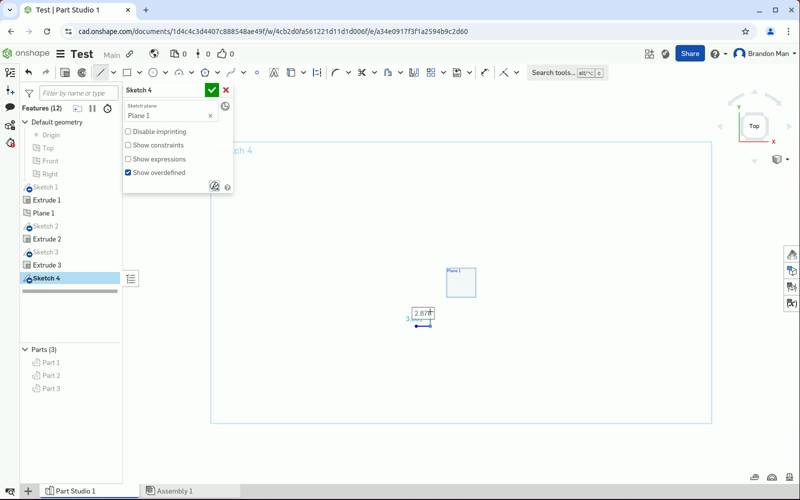
click(430, 311)
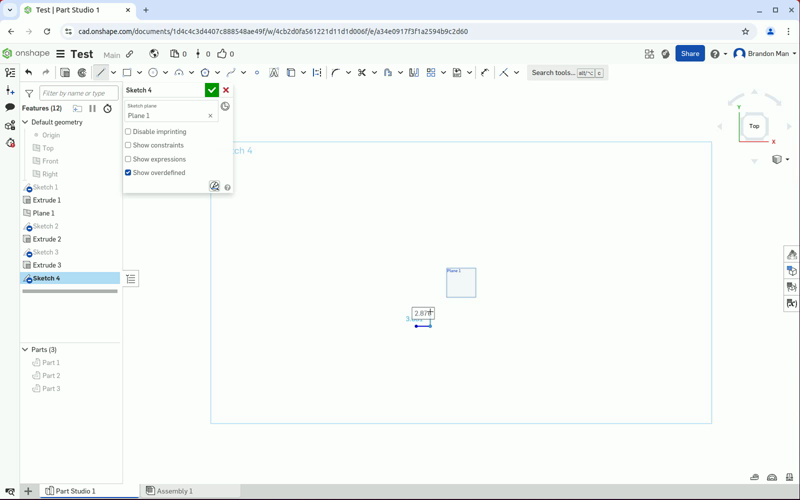
key_up(shift)
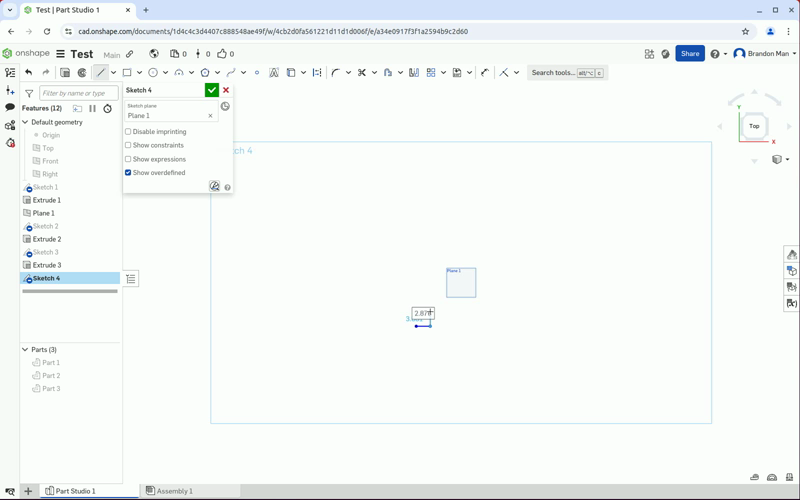
key_down(shift)
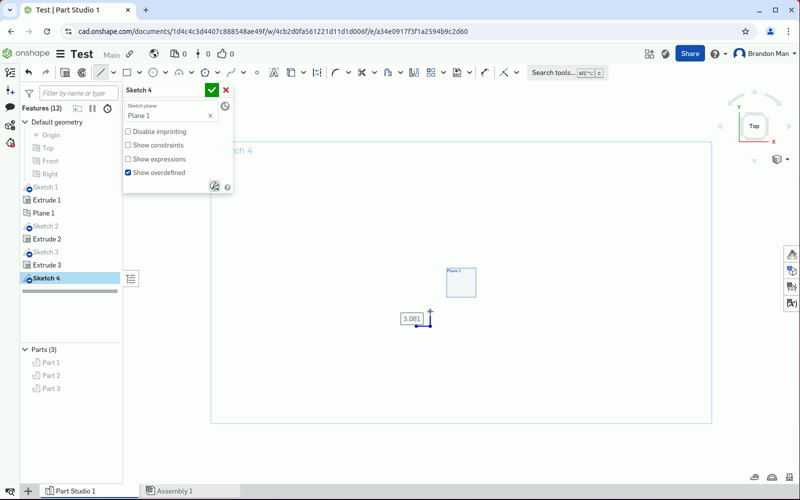
mouse_move(460, 311)
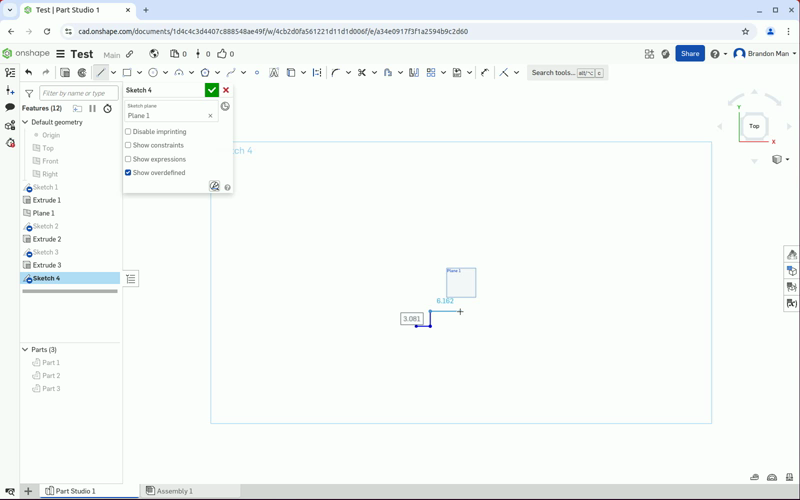
mouse_move(416, 311)
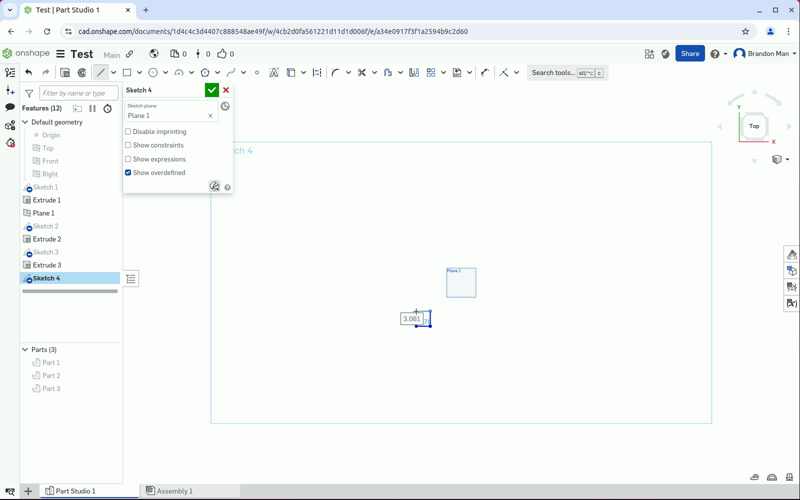
click(416, 311)
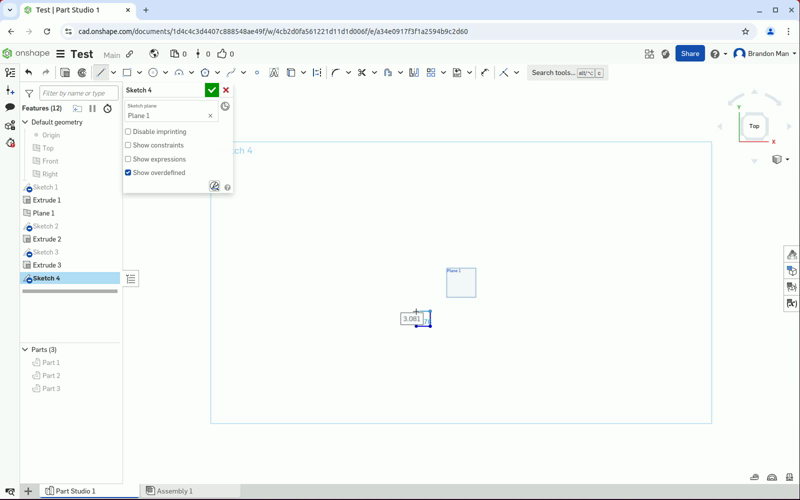
key_up(shift)
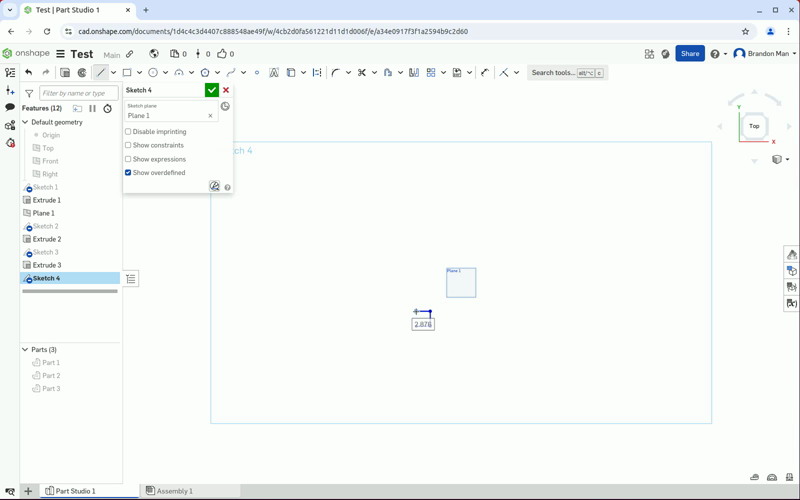
mouse_move(446, 311)
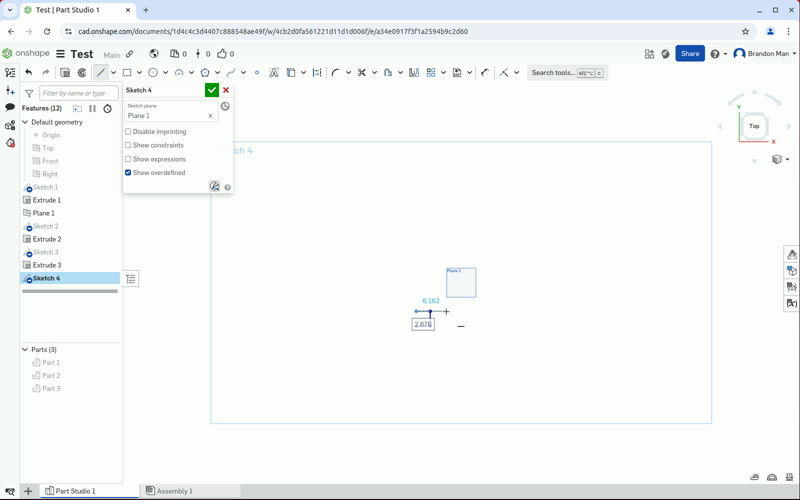
key_down(shift)
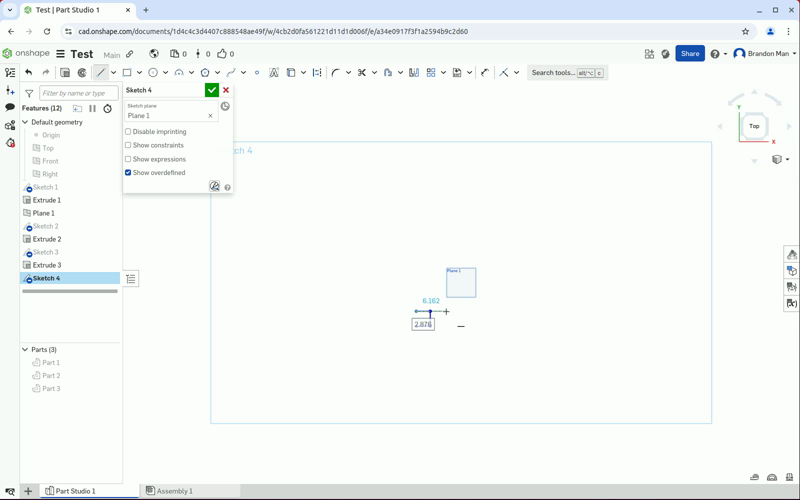
mouse_move(416, 326)
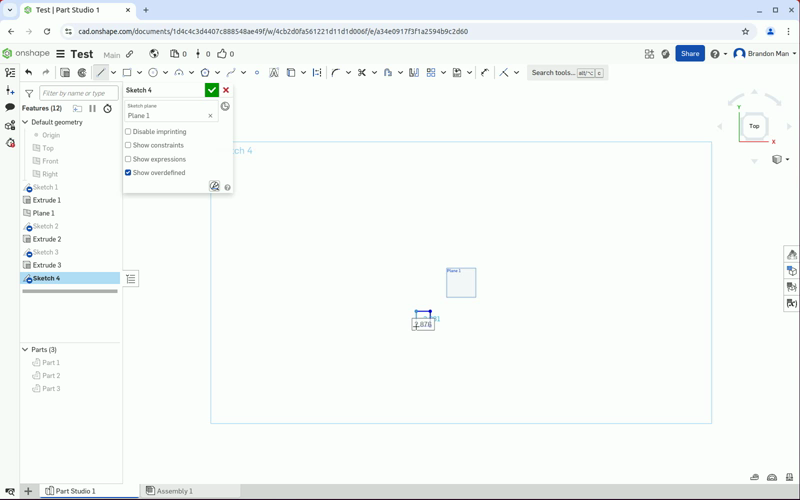
key_up(shift)
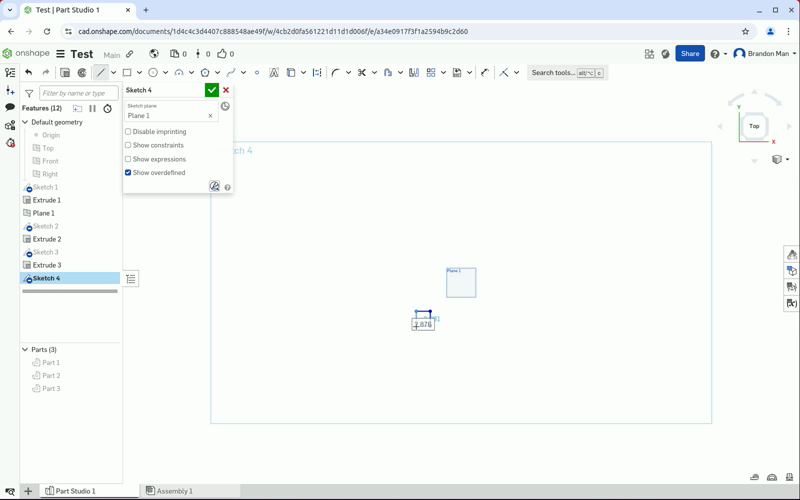
click(416, 326)
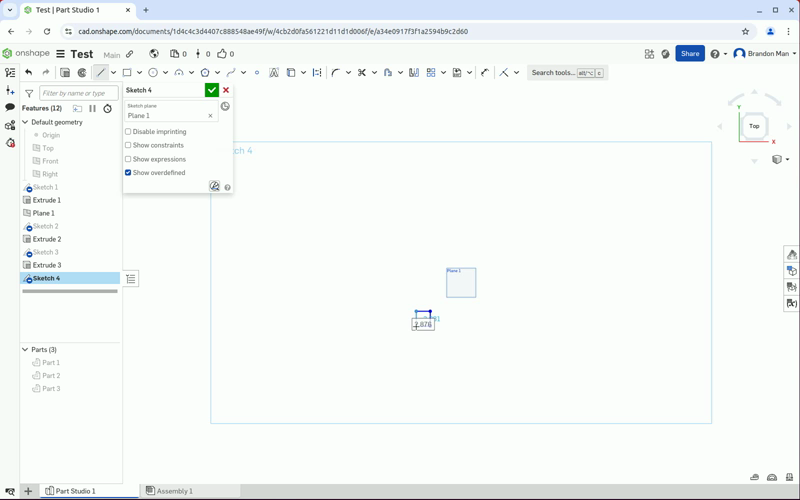
key(esc)
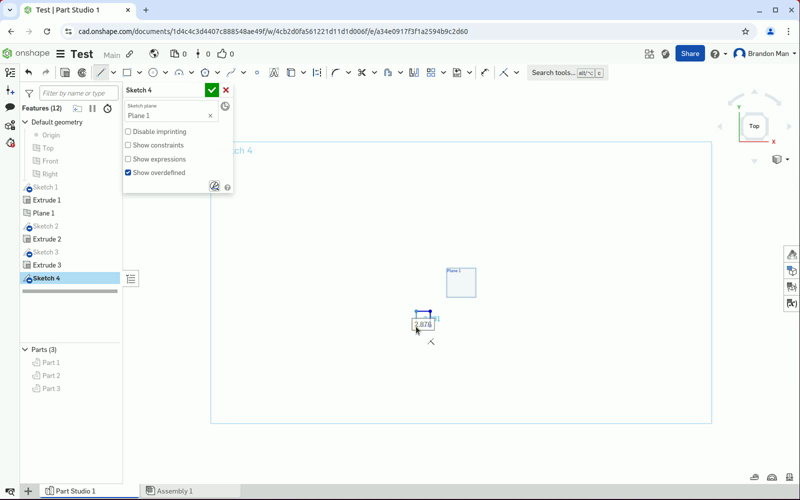
mouse_move(420, 325)
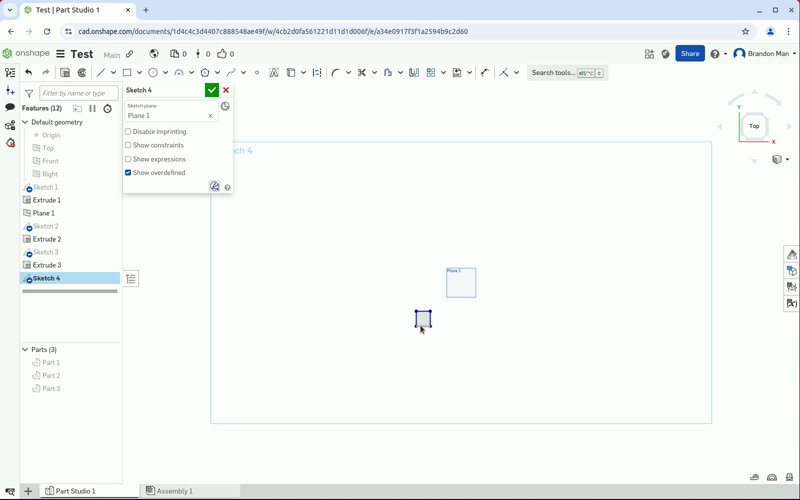
scroll(6)
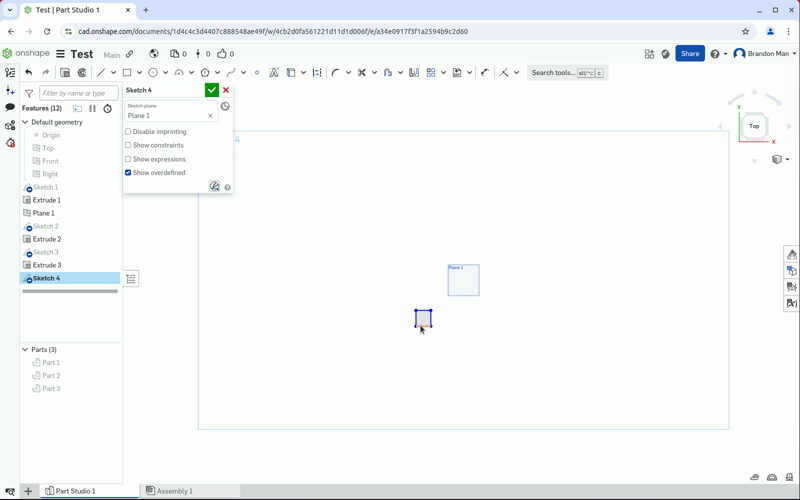
scroll(6)
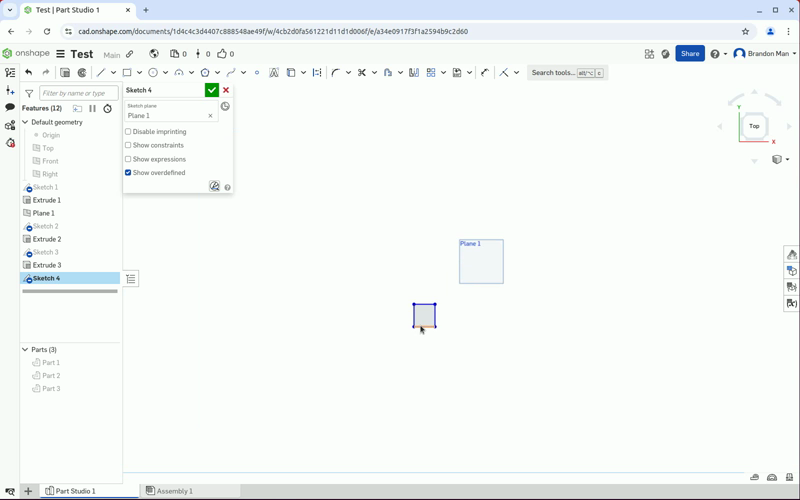
scroll(6)
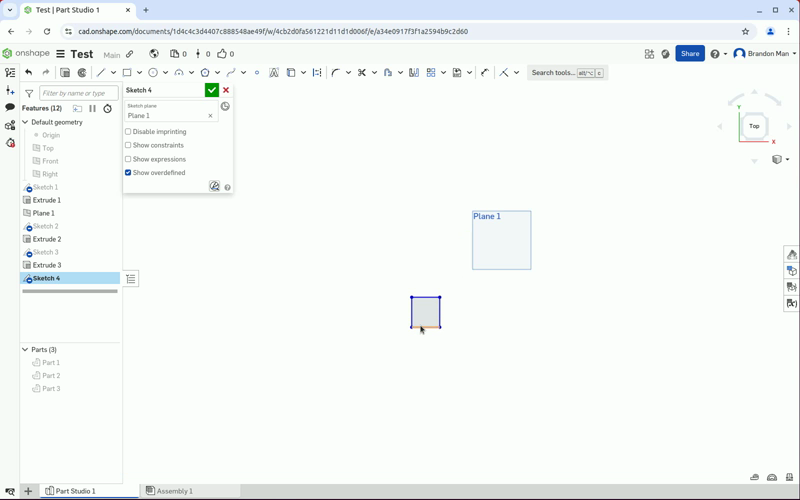
scroll(6)
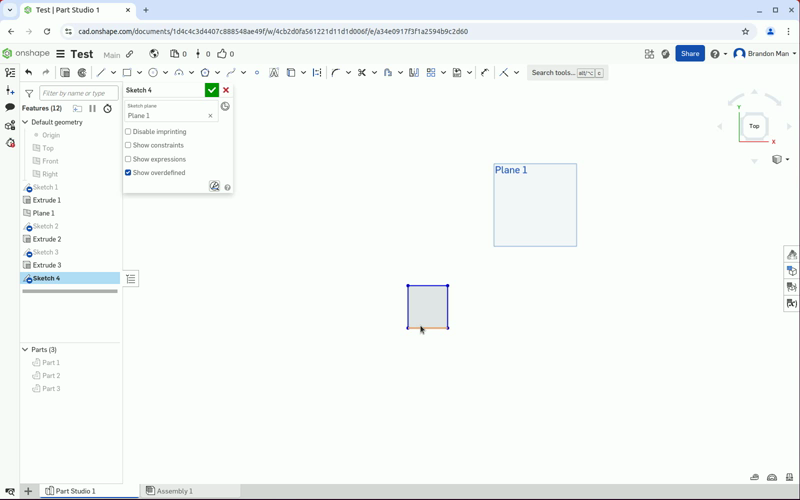
scroll(6)
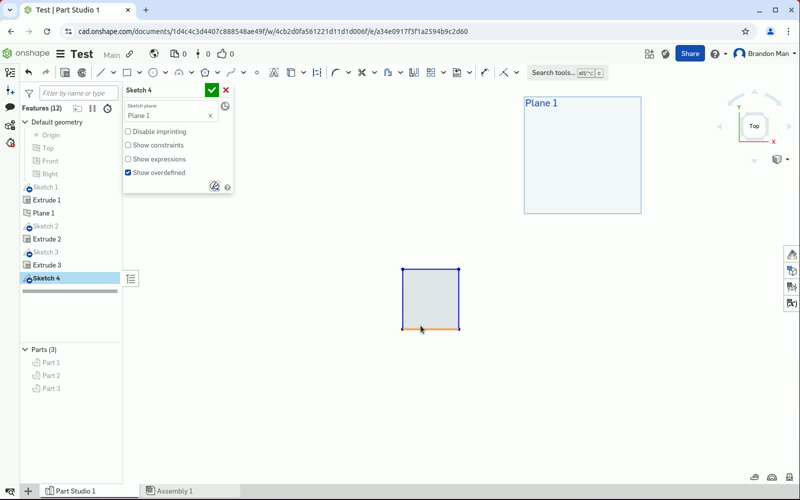
scroll(6)
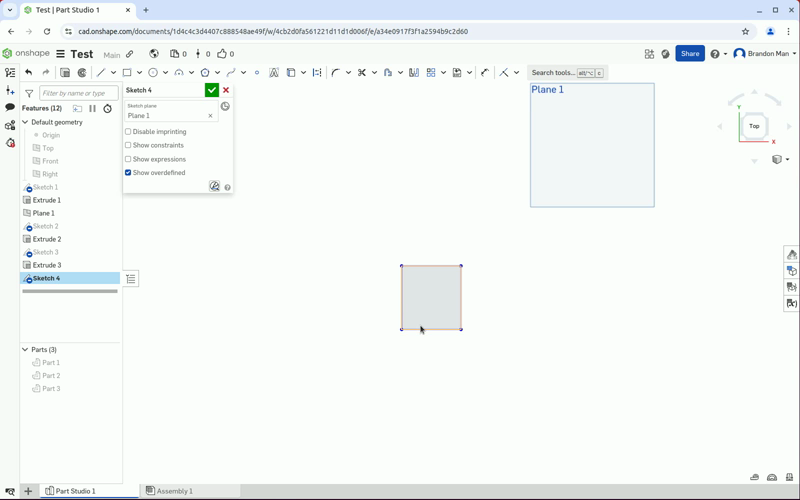
scroll(6)
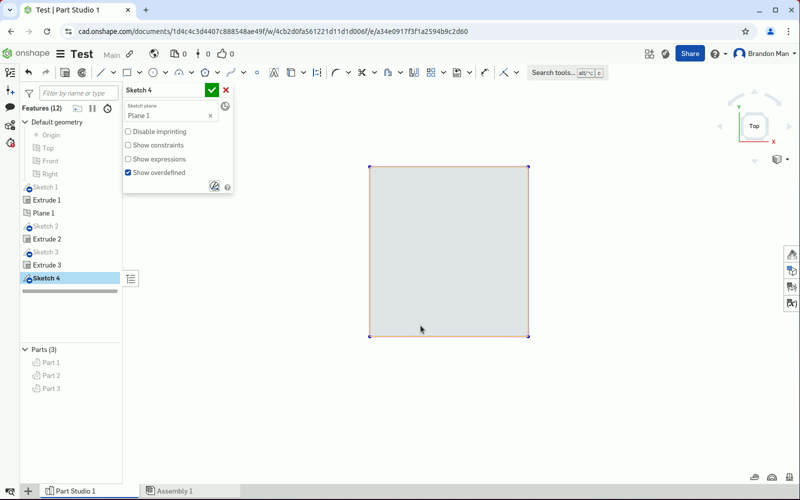
click(420, 325)
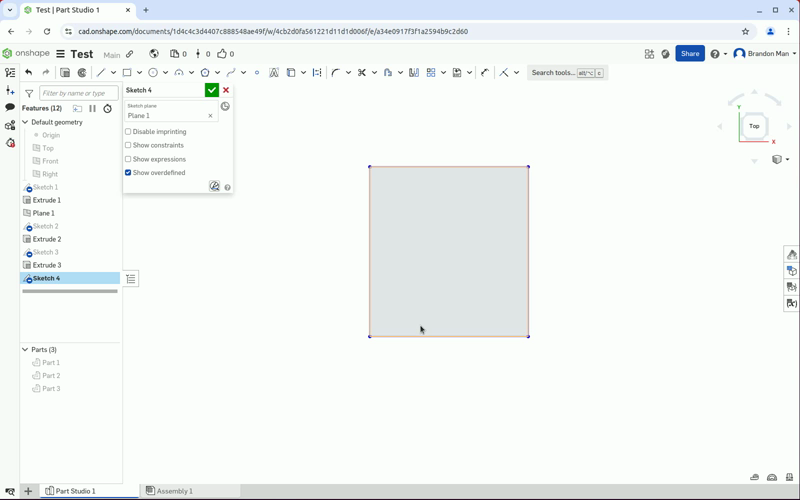
scroll(-6)
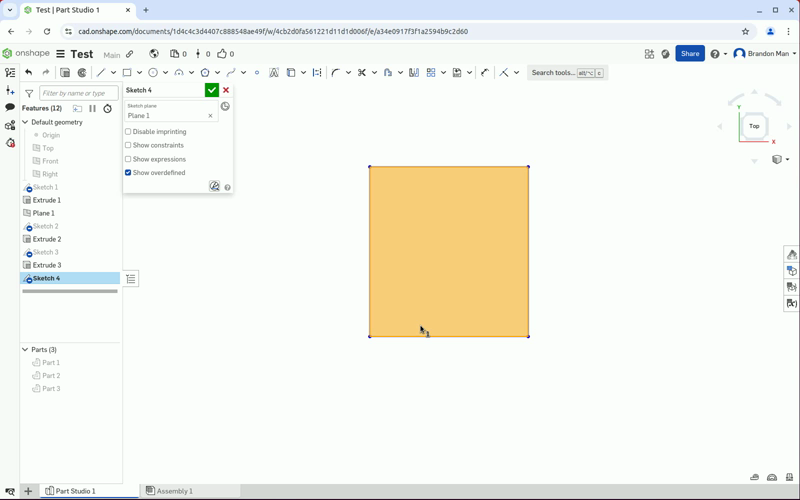
scroll(-6)
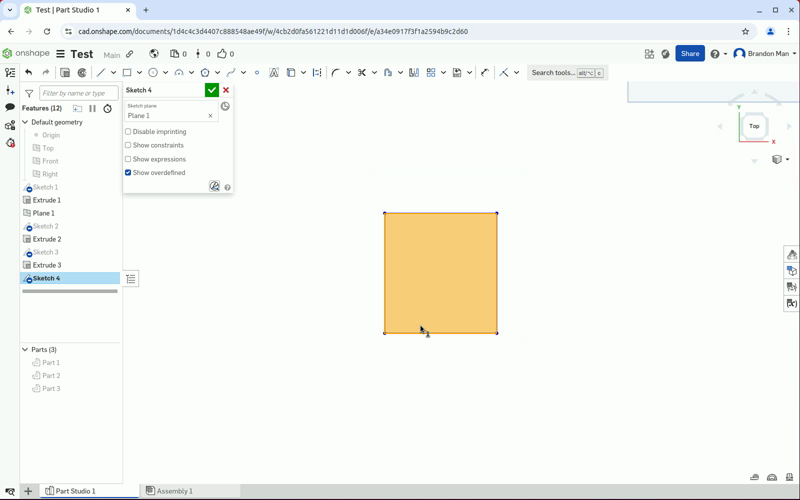
scroll(-6)
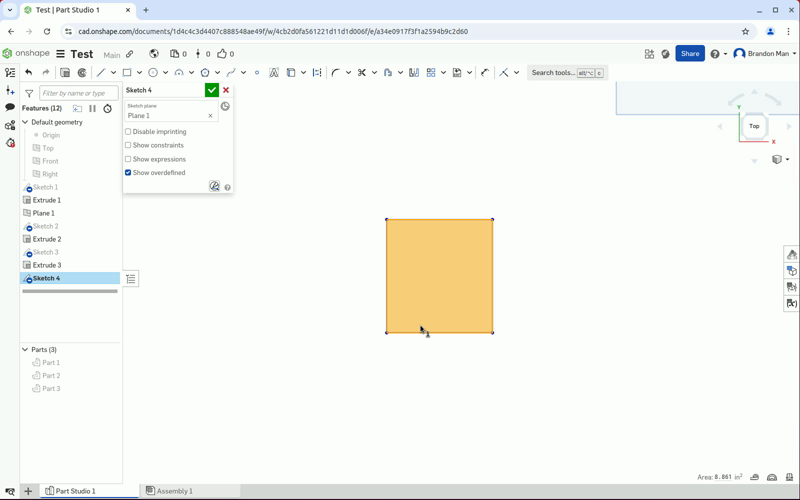
scroll(-6)
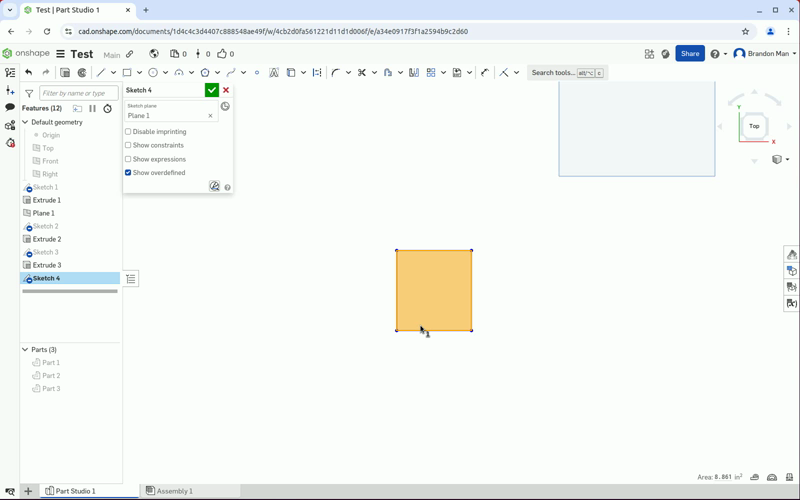
scroll(-6)
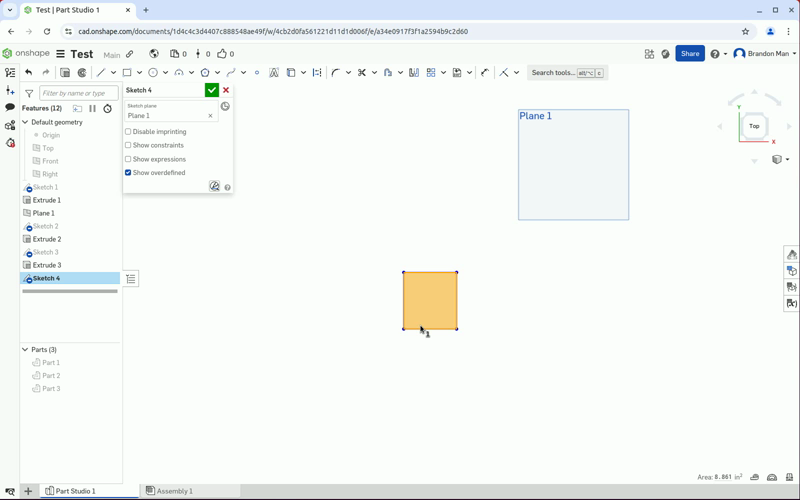
scroll(-6)
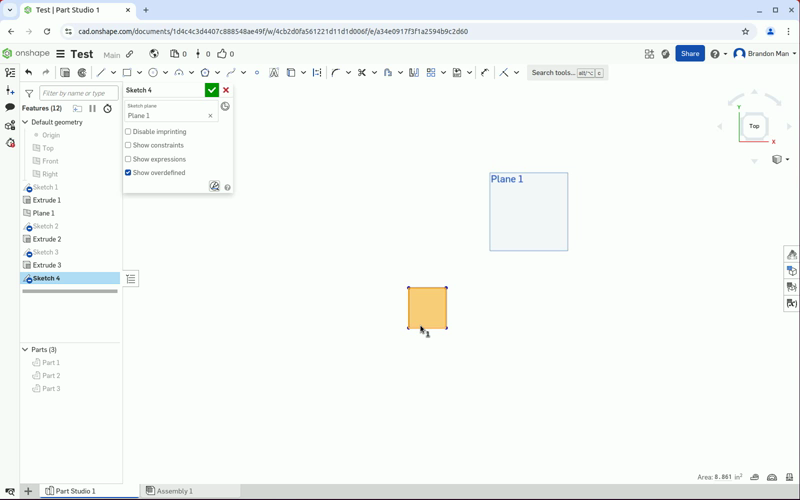
scroll(-6)
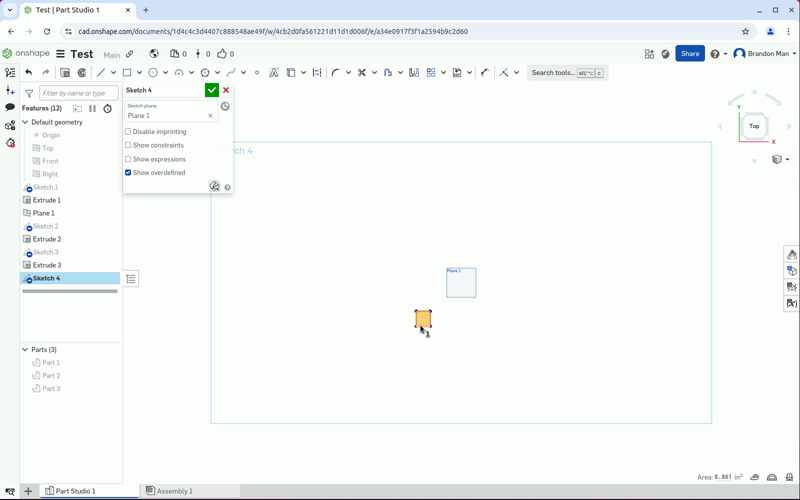
mouse_move(73, 352)
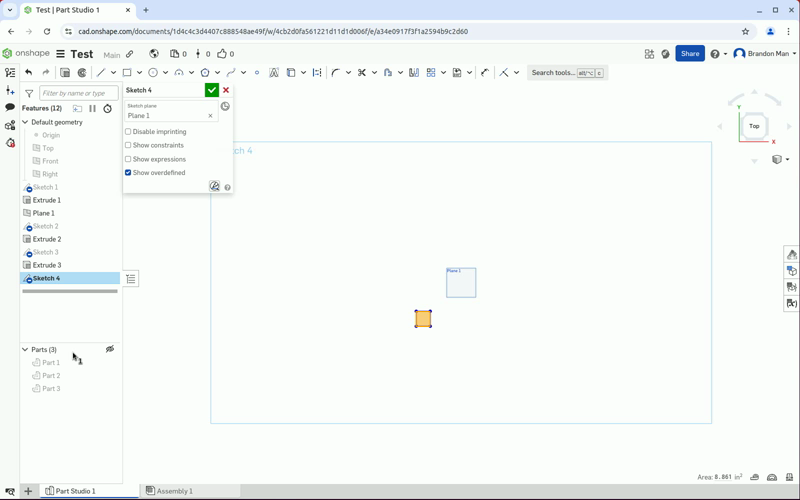
key(shift+y)
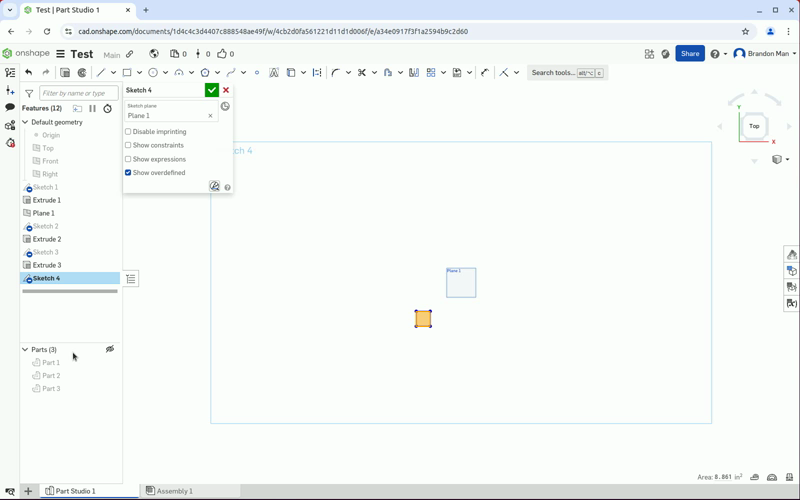
key(shift+e)
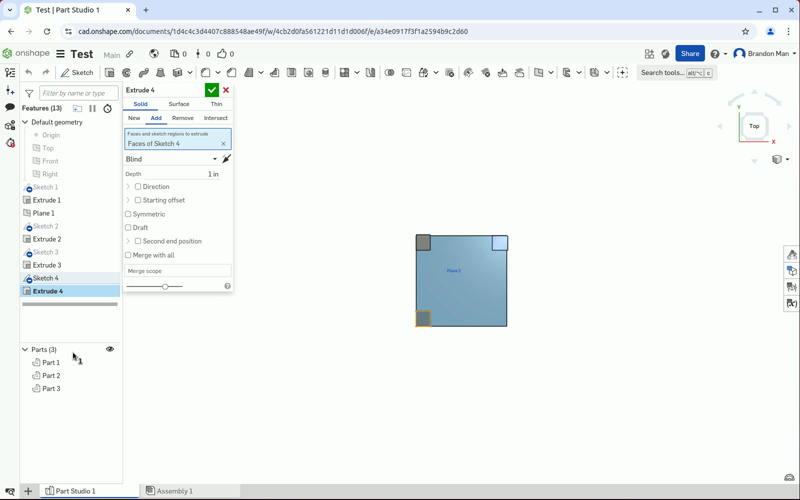
mouse_move(143, 106)
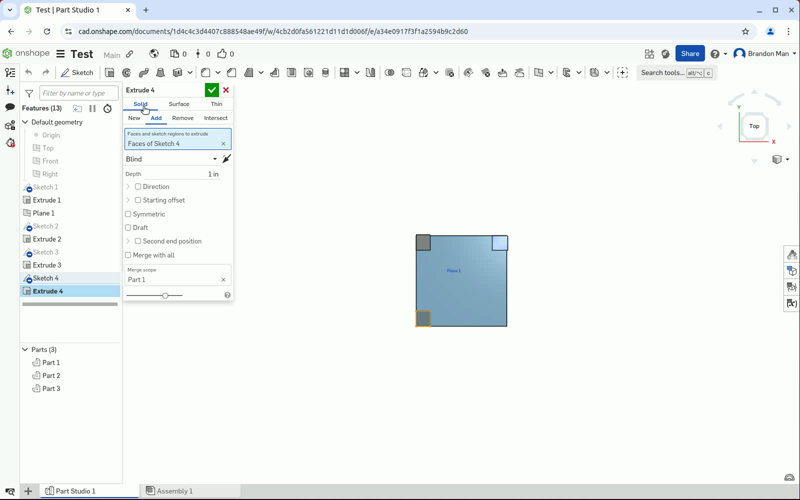
click(143, 106)
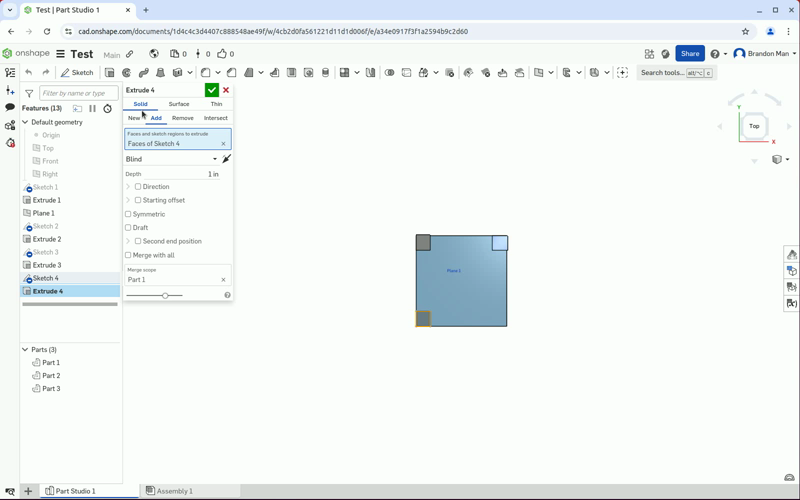
mouse_move(137, 120)
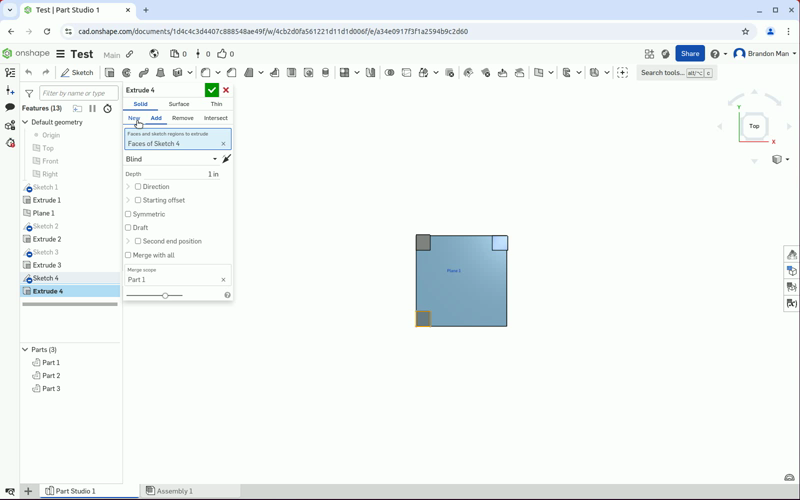
click(137, 120)
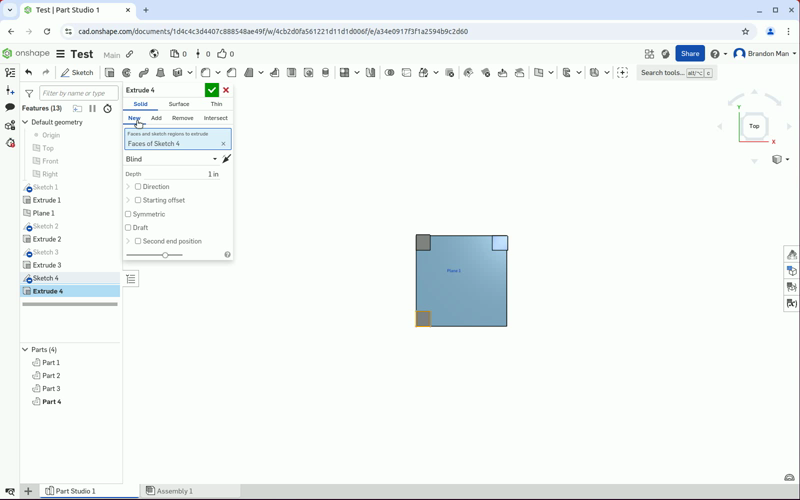
key(tab, 4)
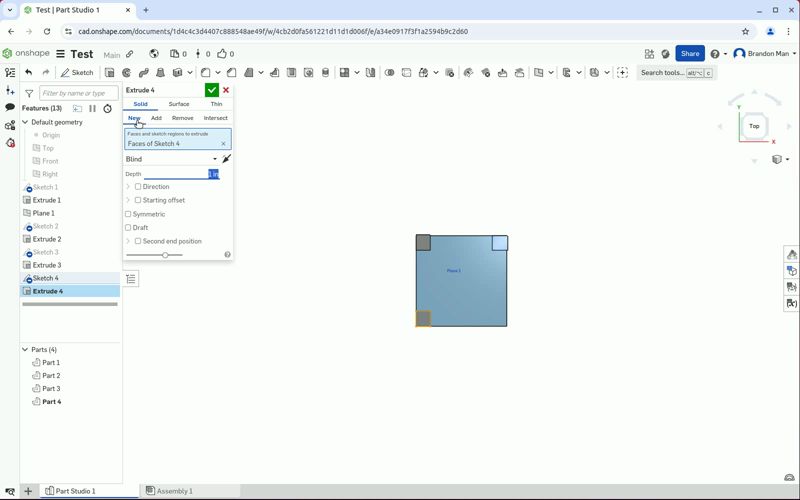
text(18.535)
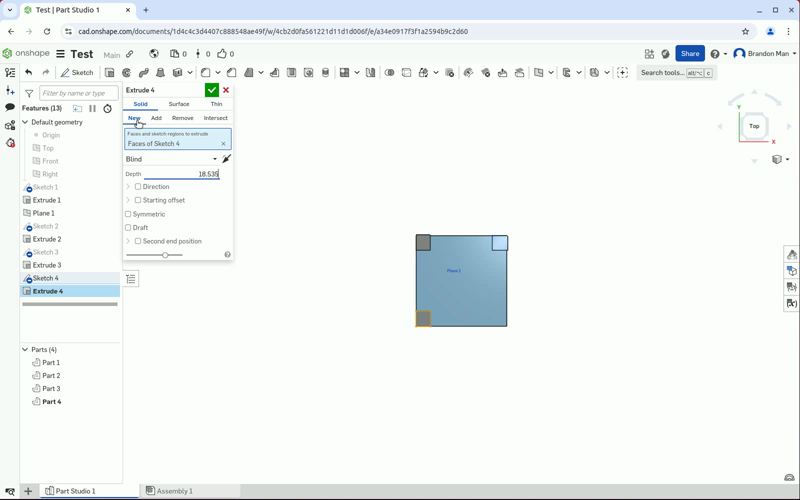
key(enter)
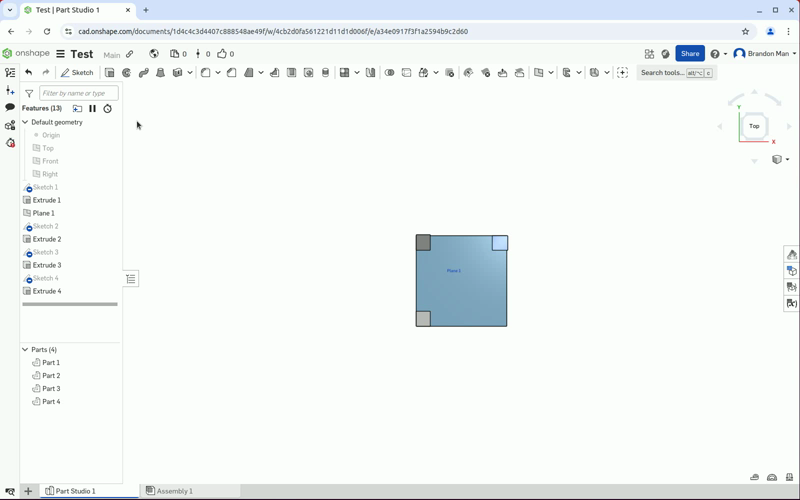
key(shift+h)
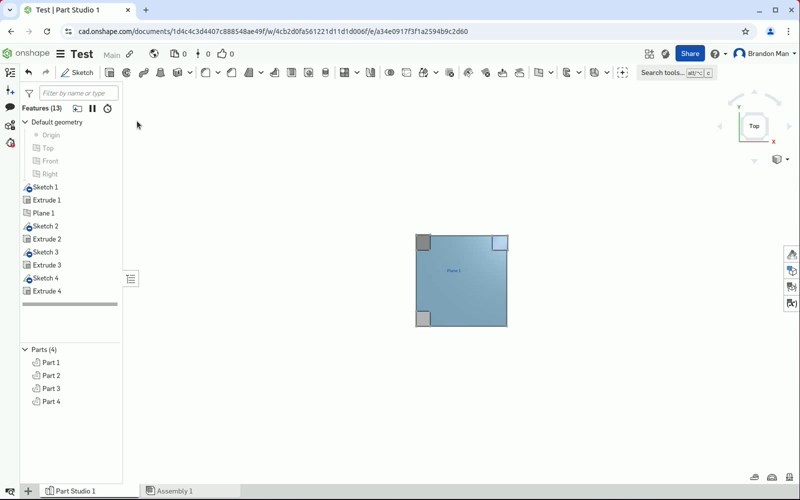
key(shift+h)
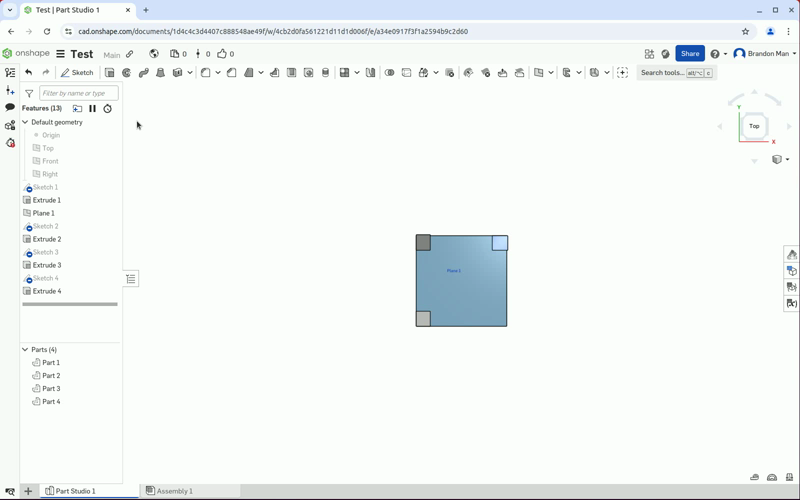
mouse_move(73, 189)
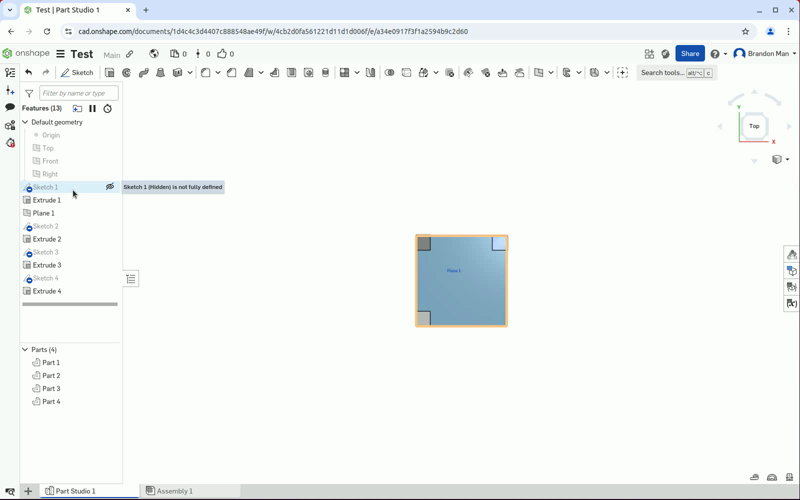
click(73, 189)
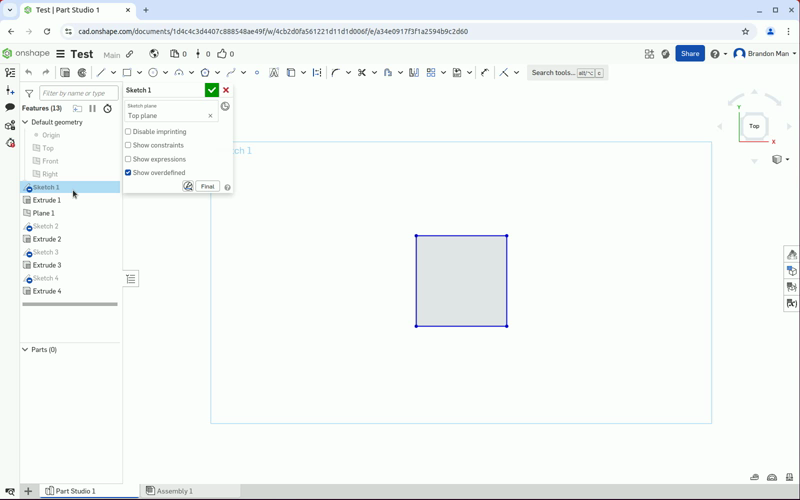
mouse_move(229, 92)
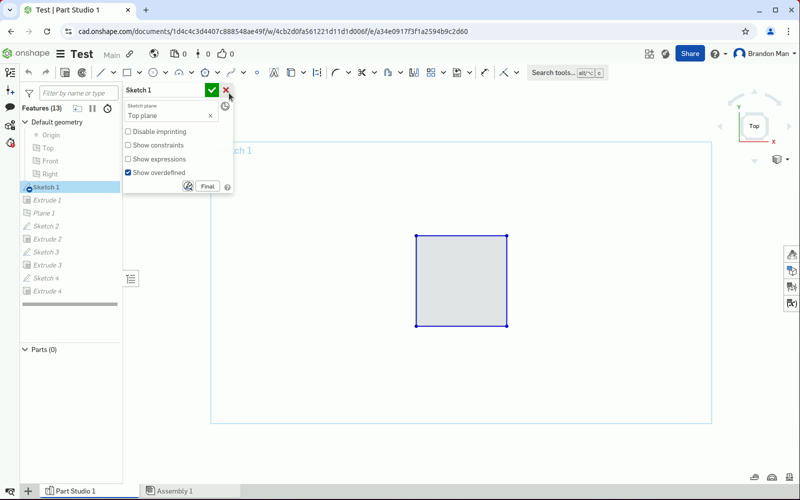
click(229, 92)
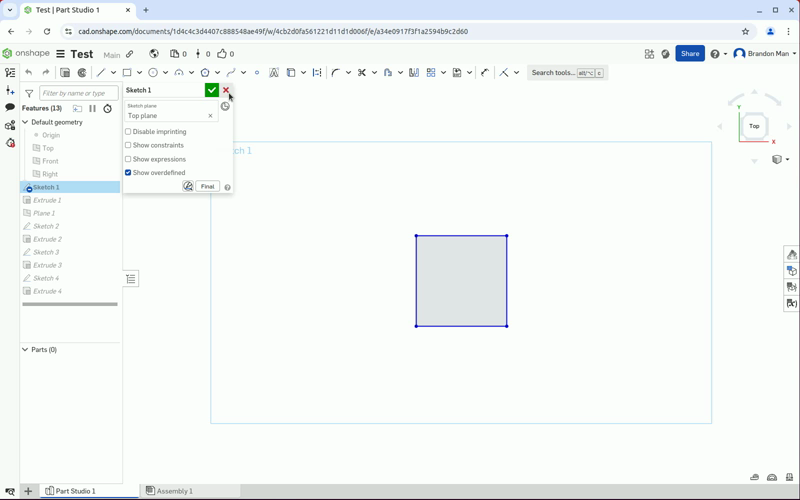
key(shift+s)
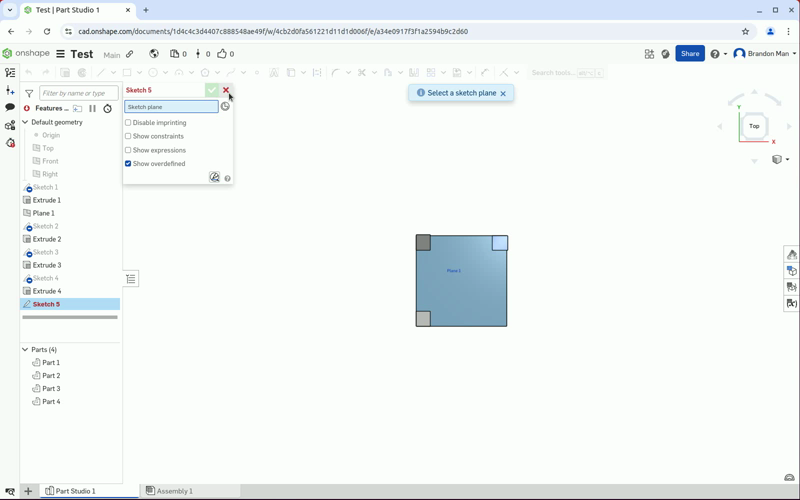
mouse_move(73, 215)
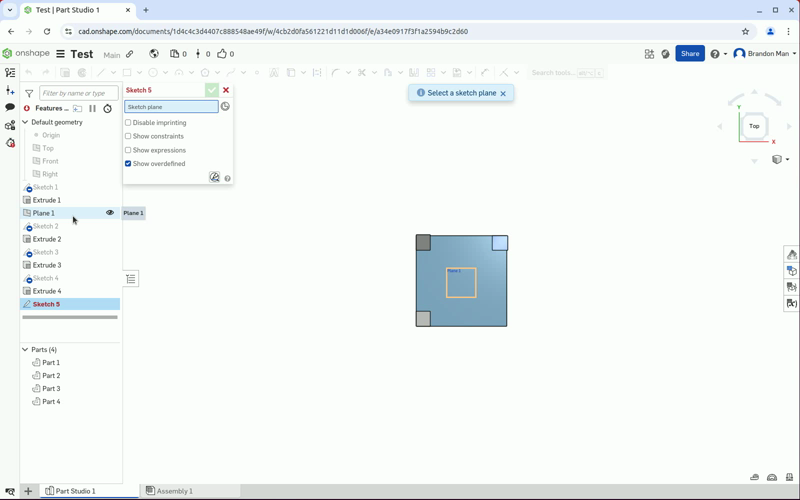
click(73, 215)
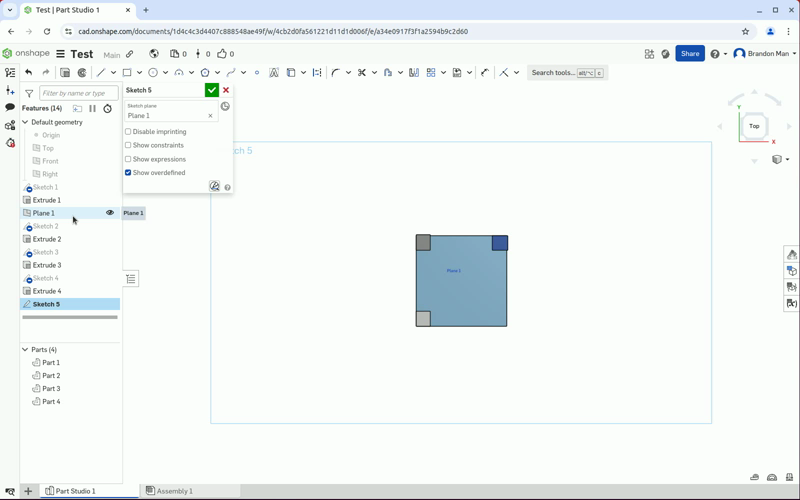
mouse_move(73, 352)
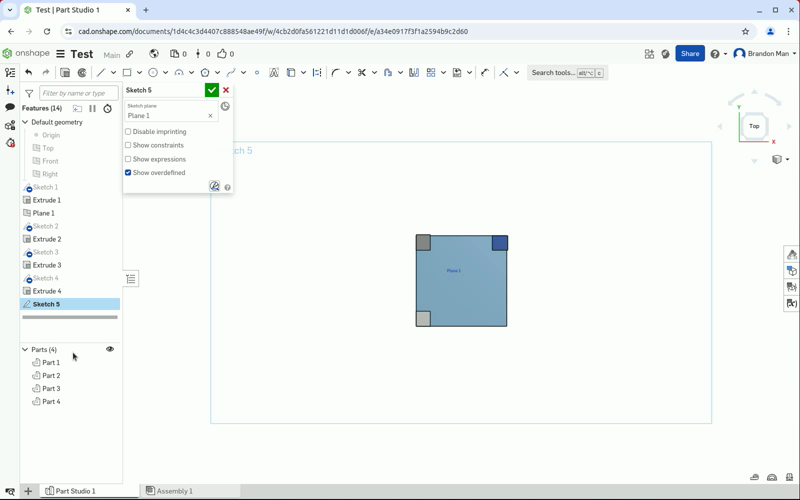
key(y)
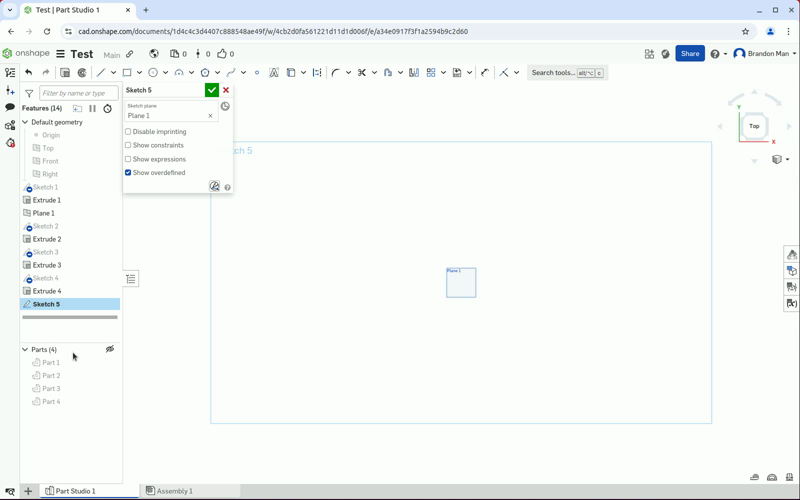
key(l)
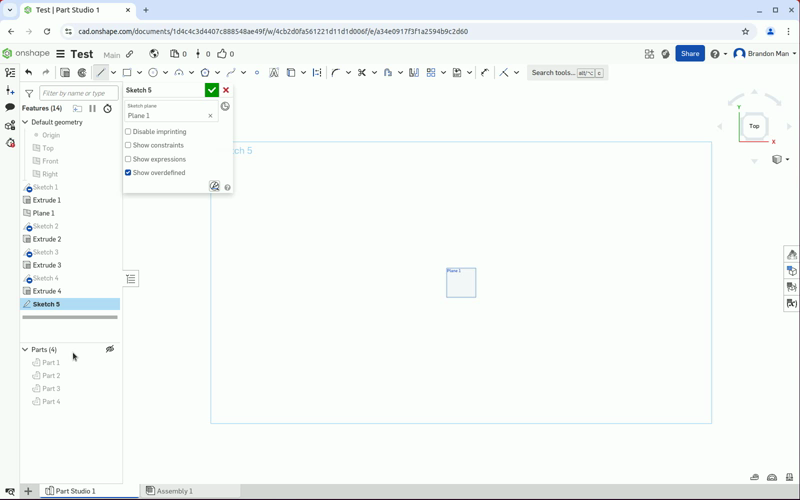
key_down(shift)
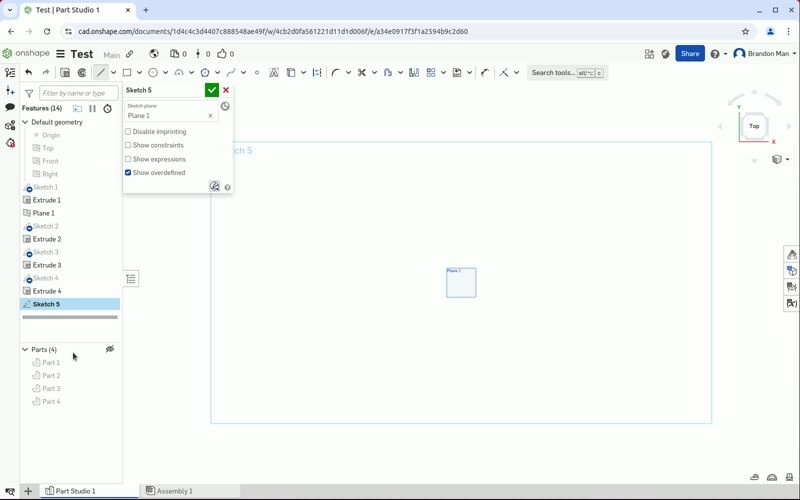
mouse_move(494, 326)
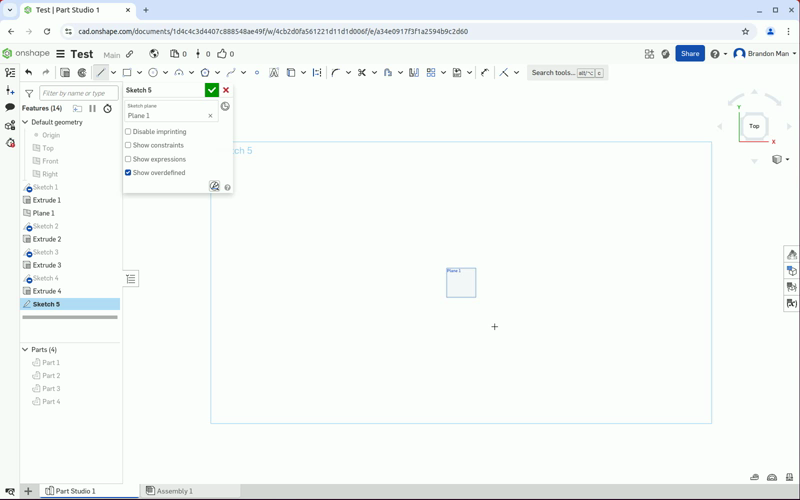
click(494, 326)
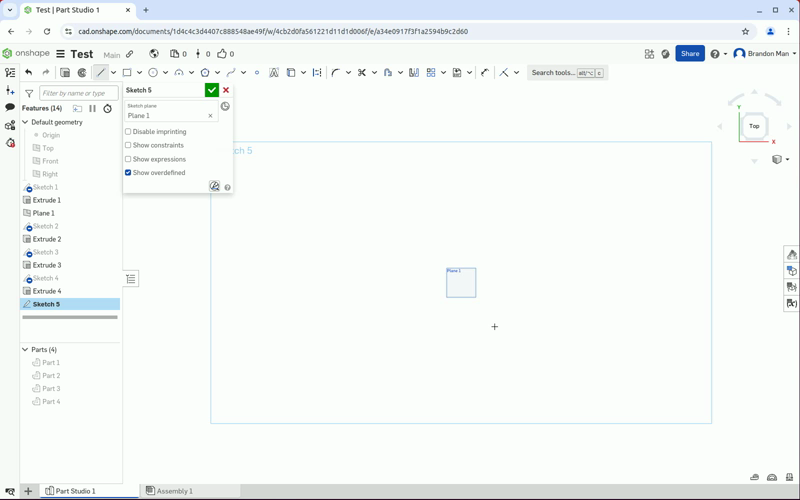
key_up(shift)
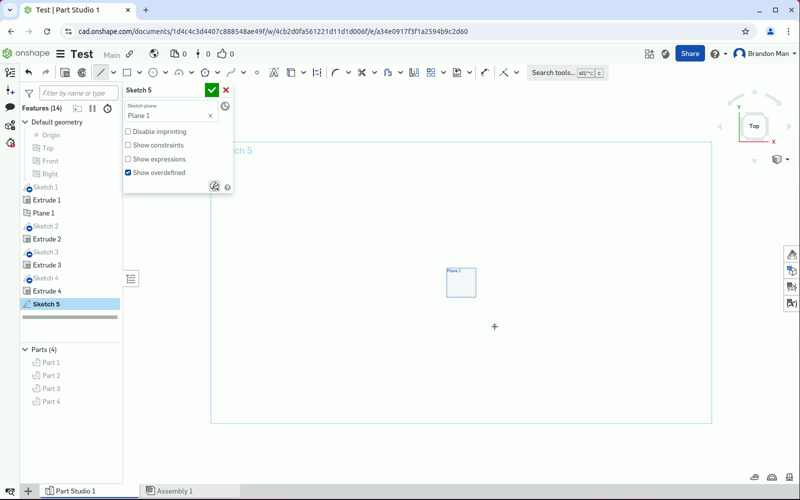
key_down(shift)
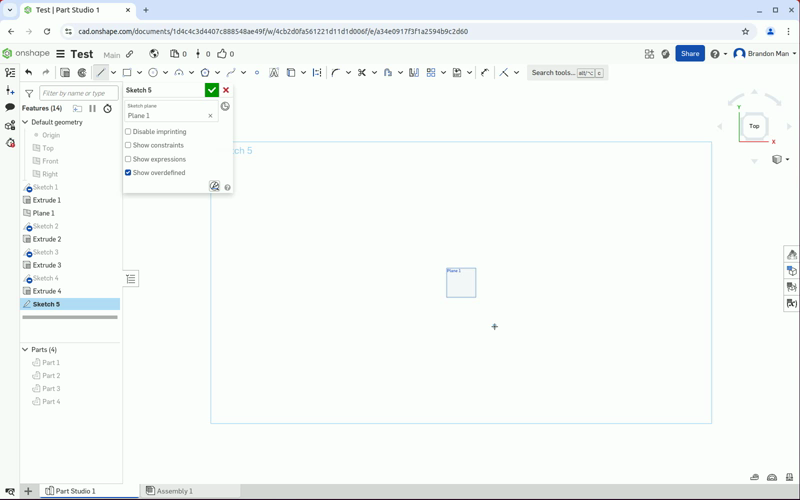
mouse_move(524, 326)
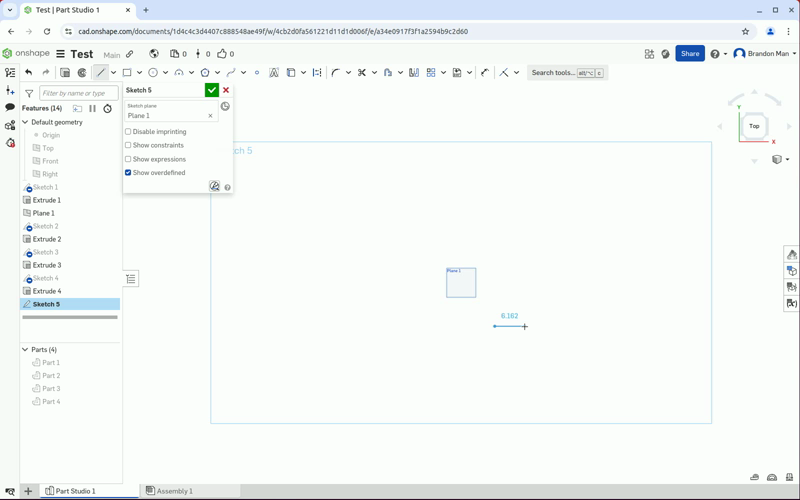
mouse_move(507, 326)
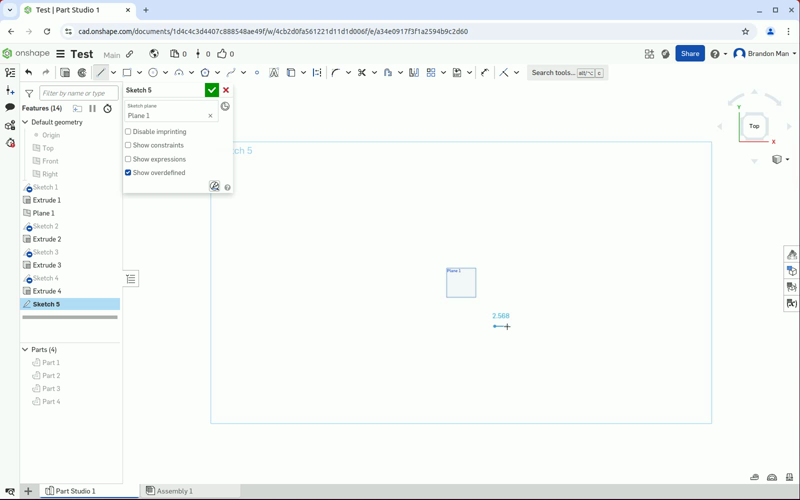
click(507, 326)
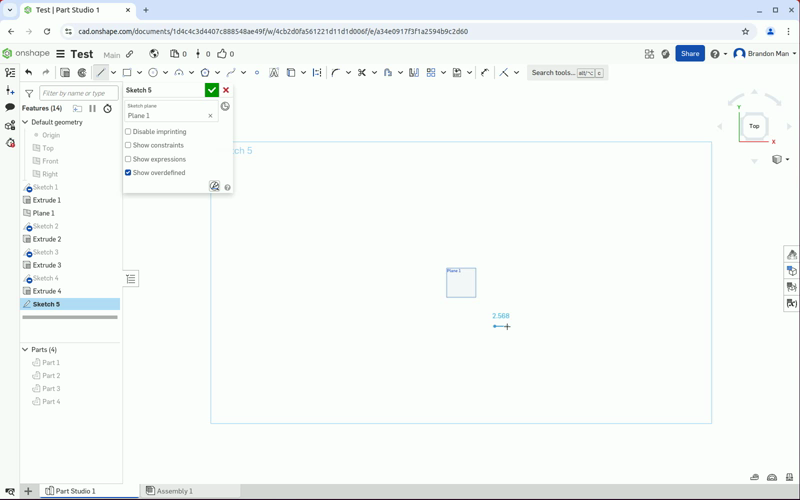
key_up(shift)
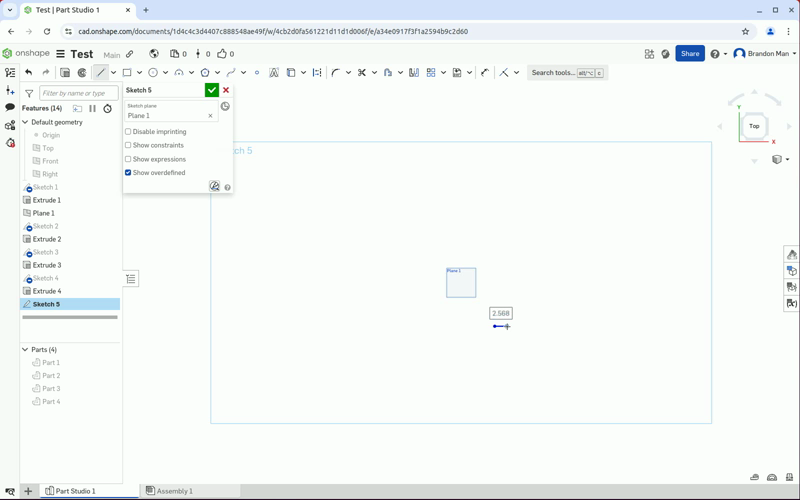
key_down(shift)
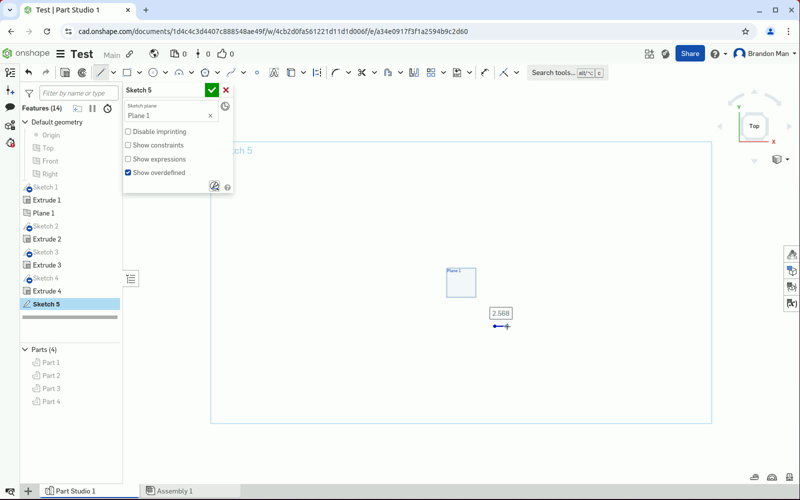
mouse_move(537, 326)
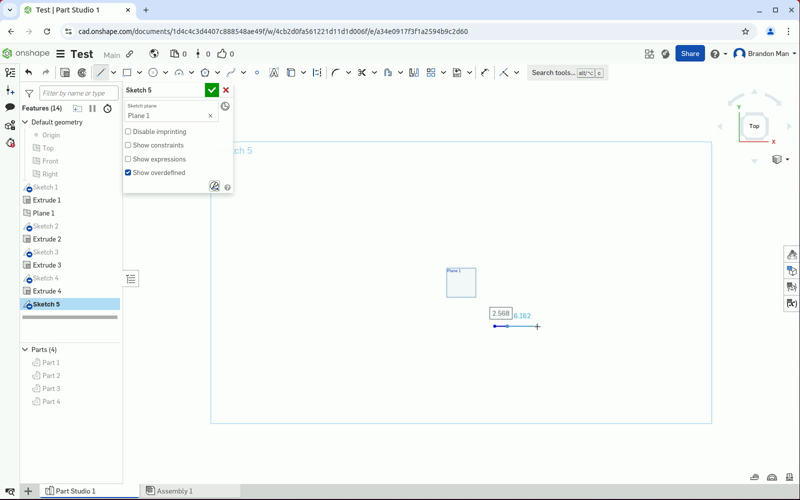
mouse_move(507, 311)
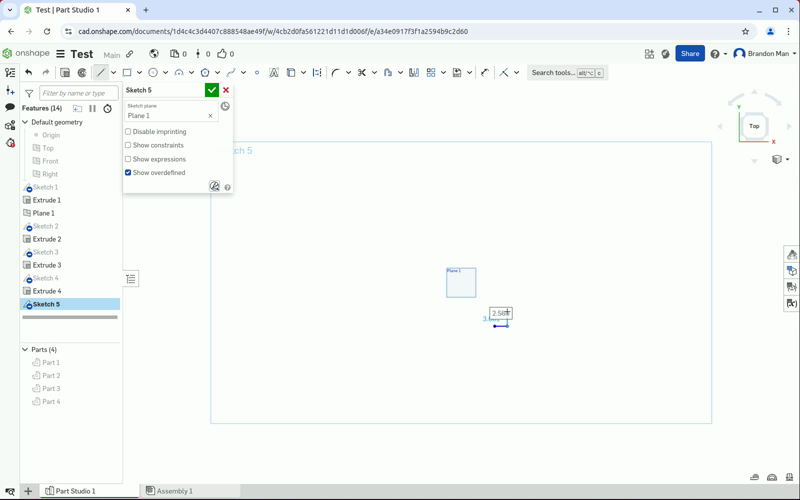
click(507, 311)
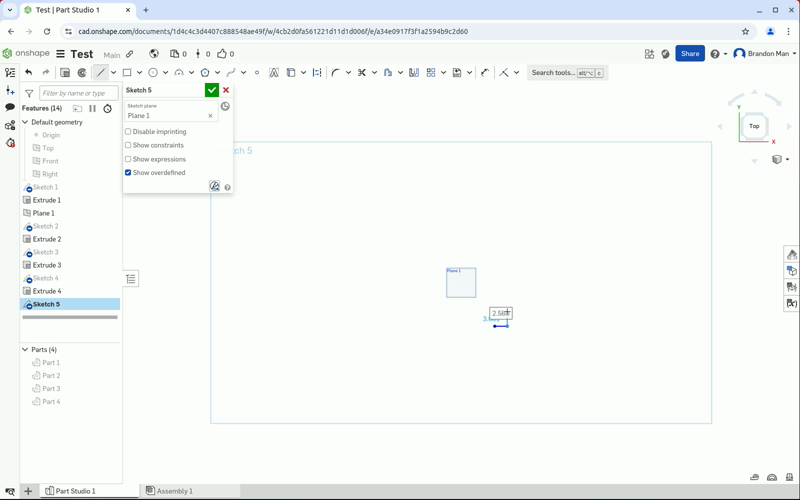
key_up(shift)
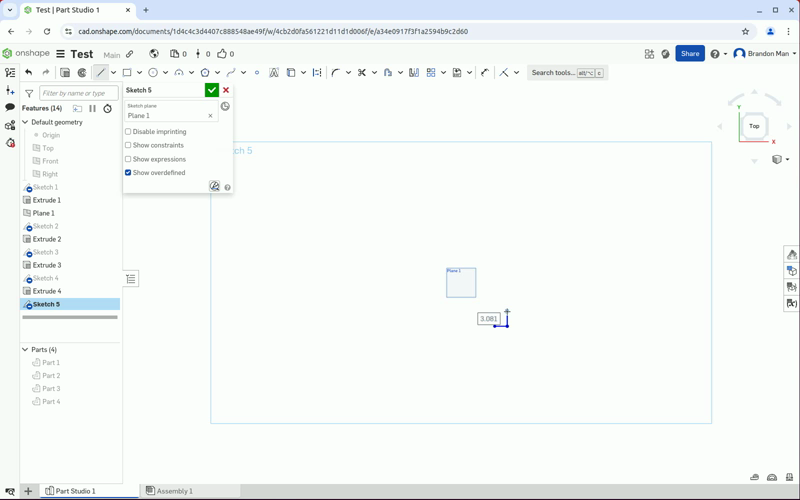
key_down(shift)
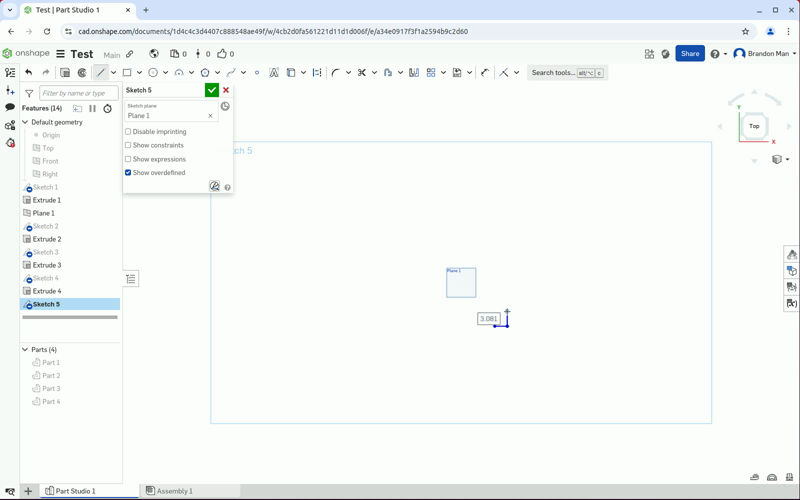
mouse_move(537, 311)
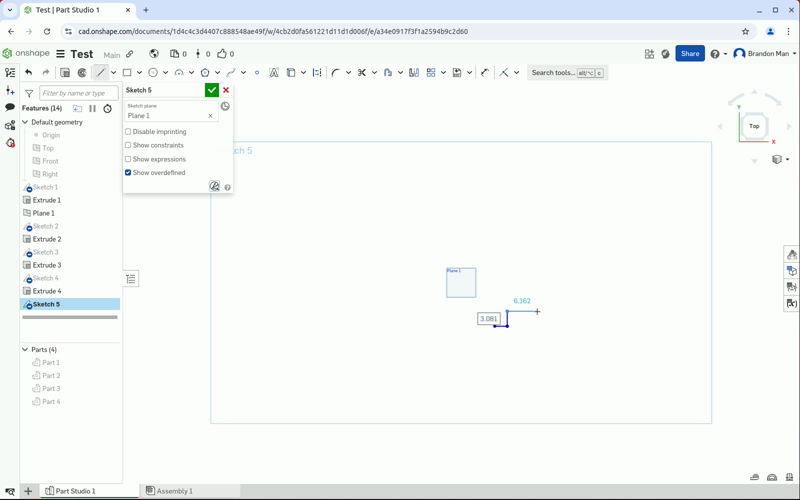
mouse_move(494, 311)
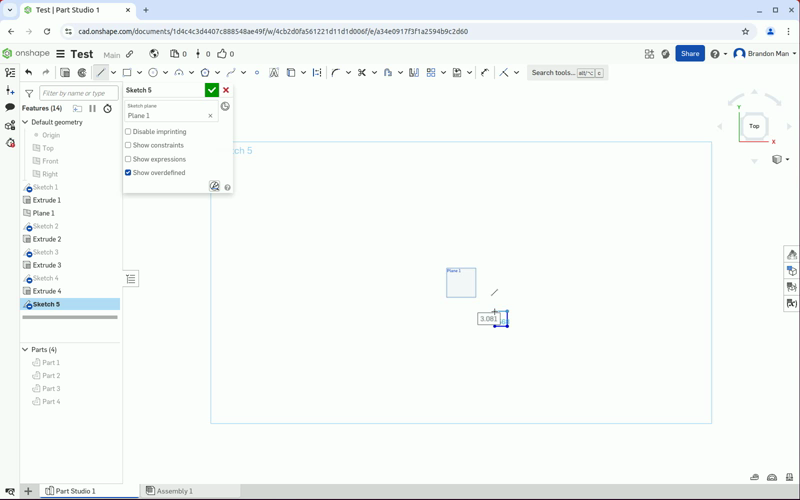
click(494, 311)
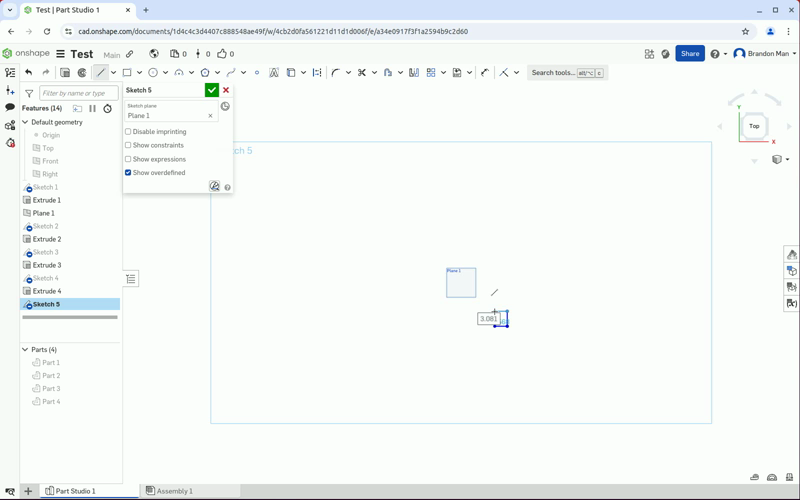
key_up(shift)
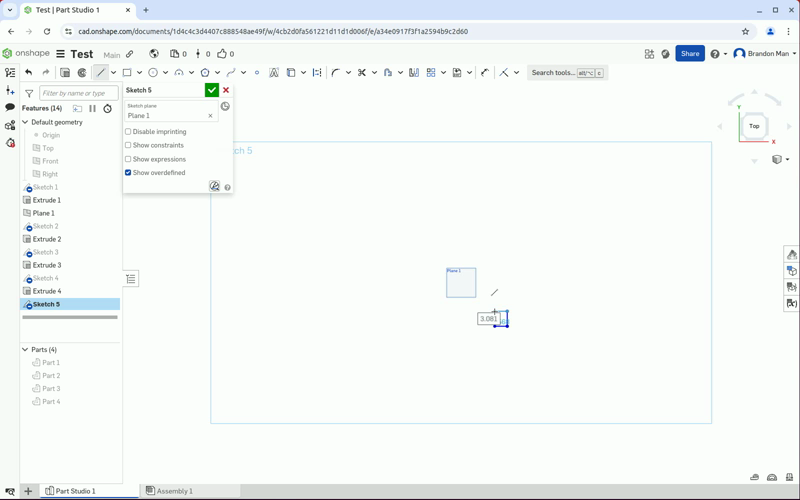
mouse_move(524, 311)
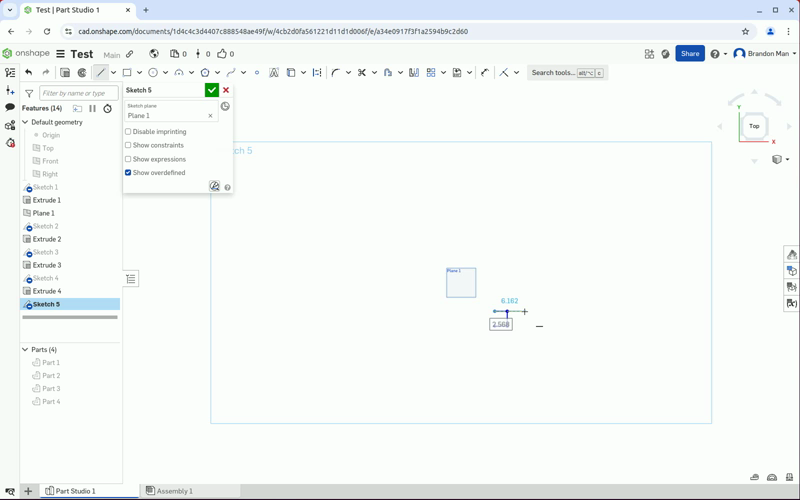
key_down(shift)
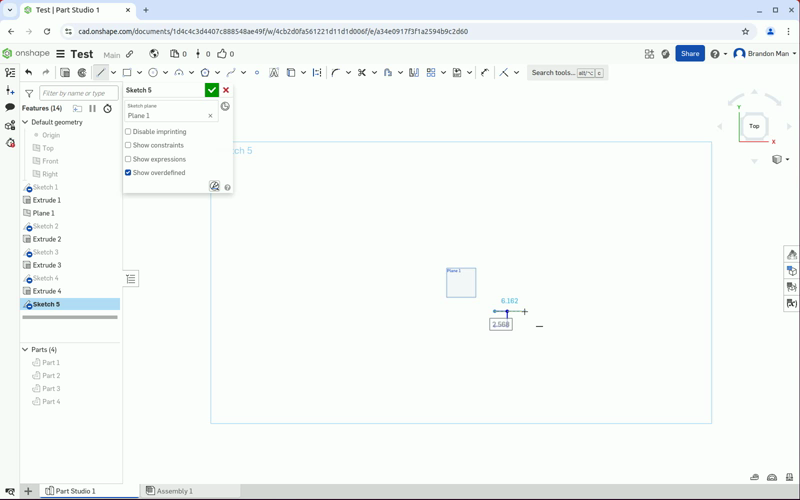
mouse_move(494, 326)
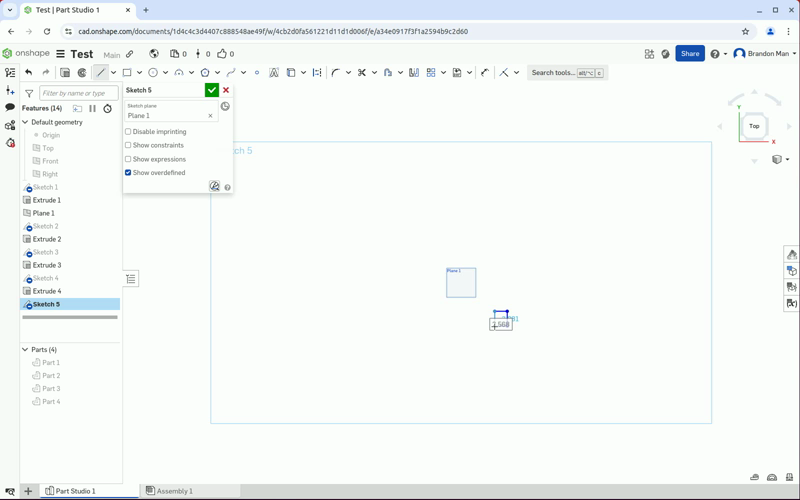
key_up(shift)
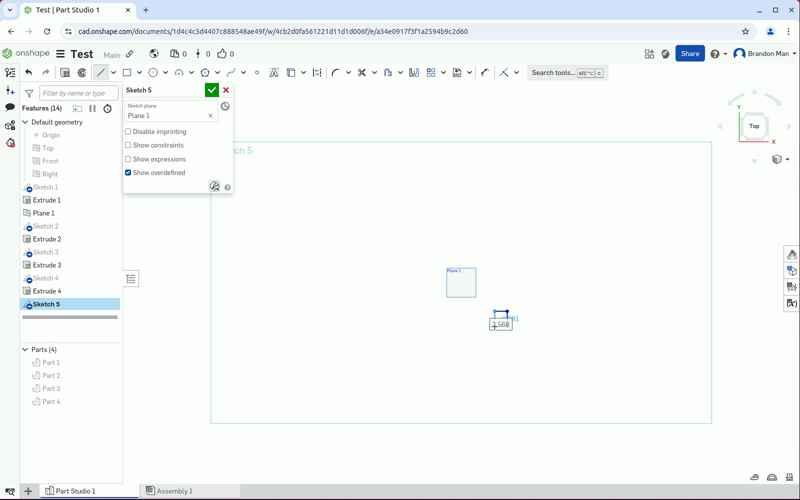
click(494, 326)
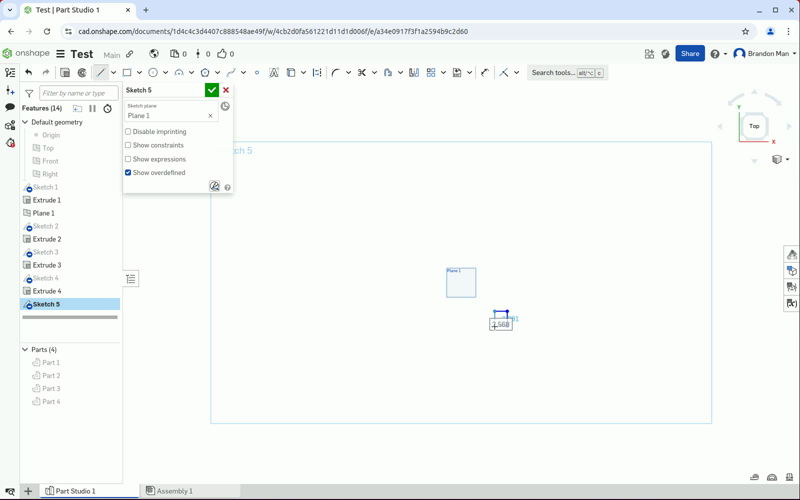
key(esc)
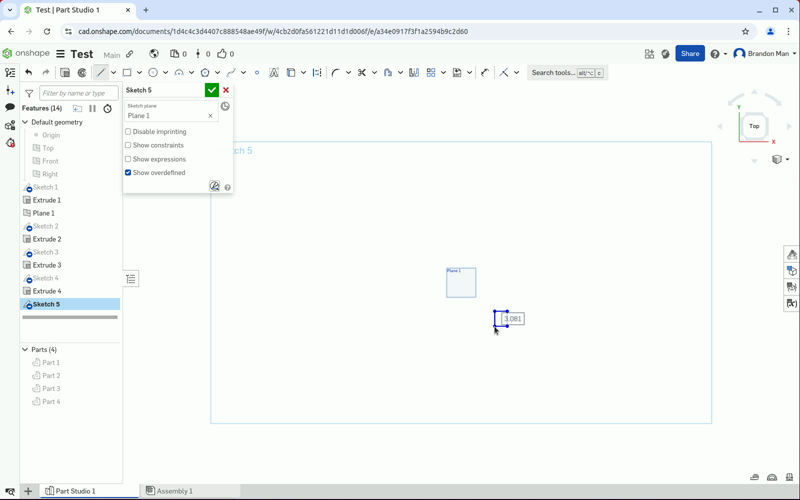
mouse_move(498, 315)
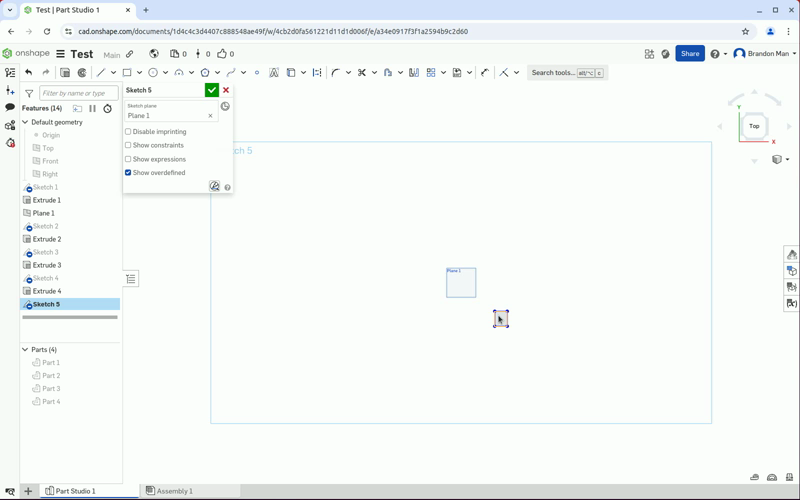
scroll(6)
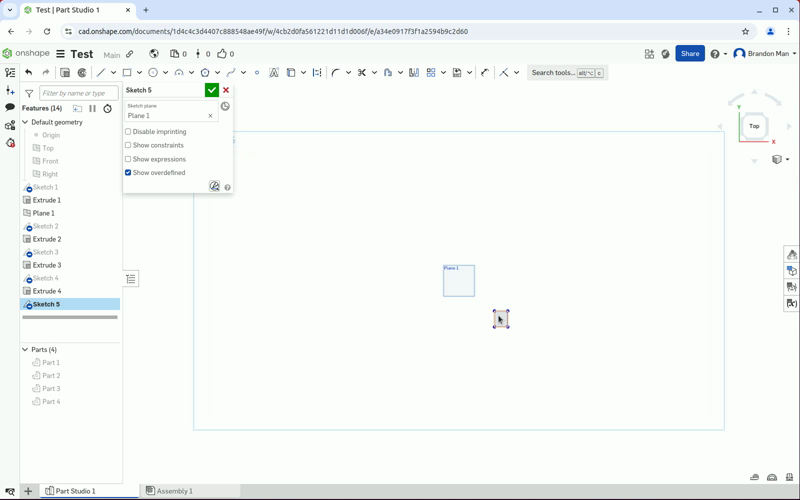
scroll(6)
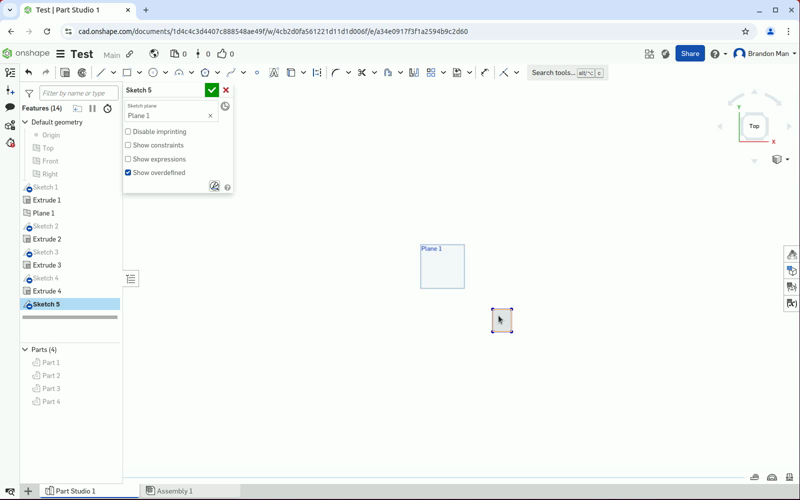
scroll(6)
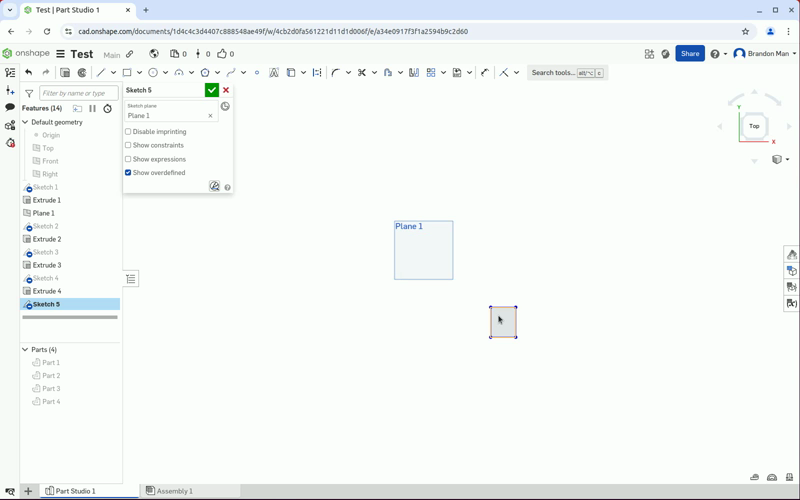
scroll(6)
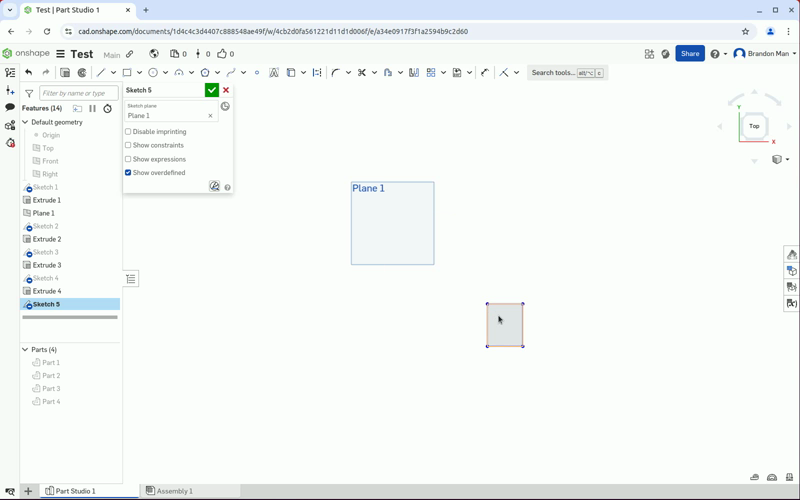
scroll(6)
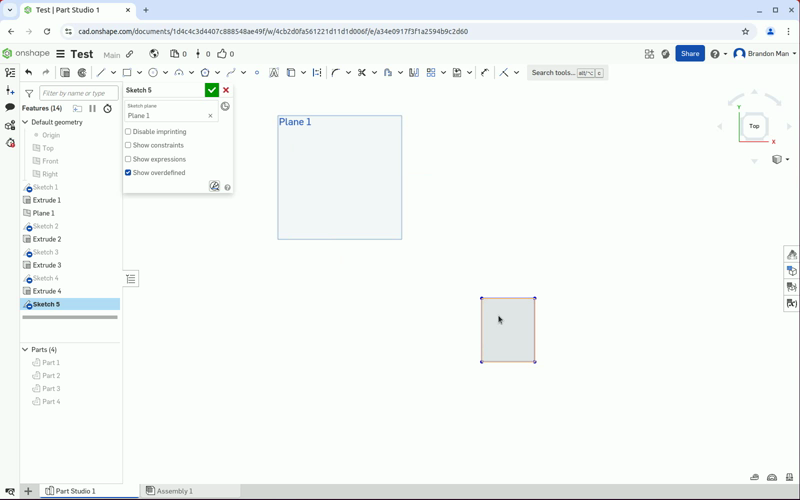
scroll(6)
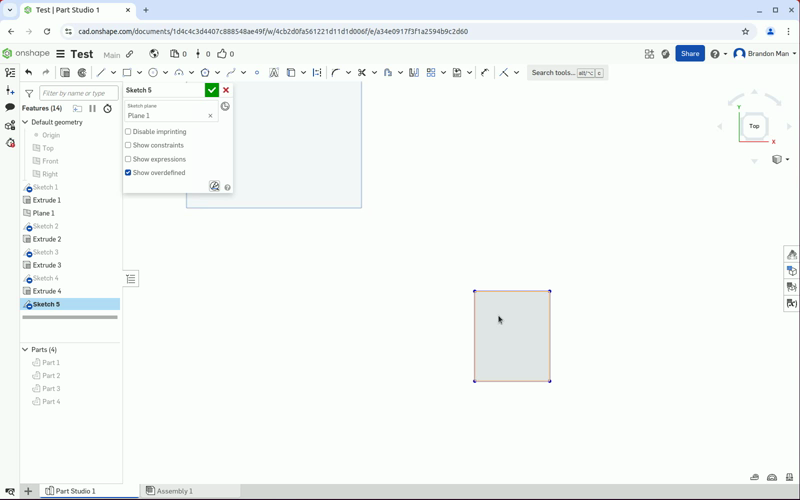
scroll(6)
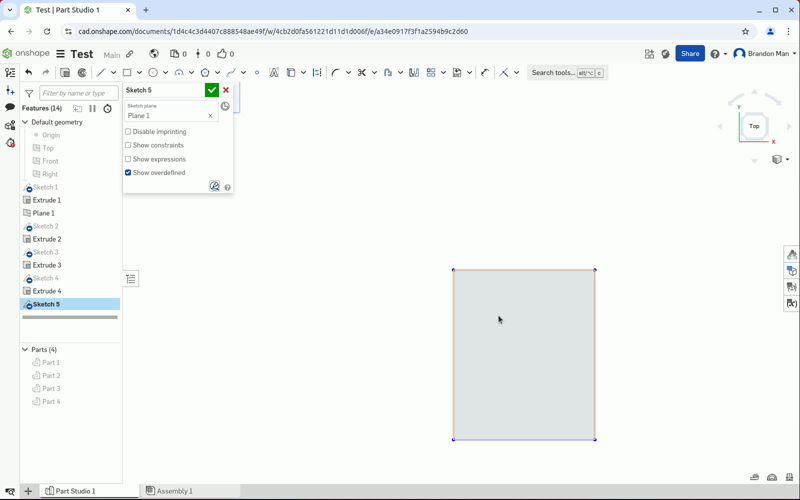
click(498, 315)
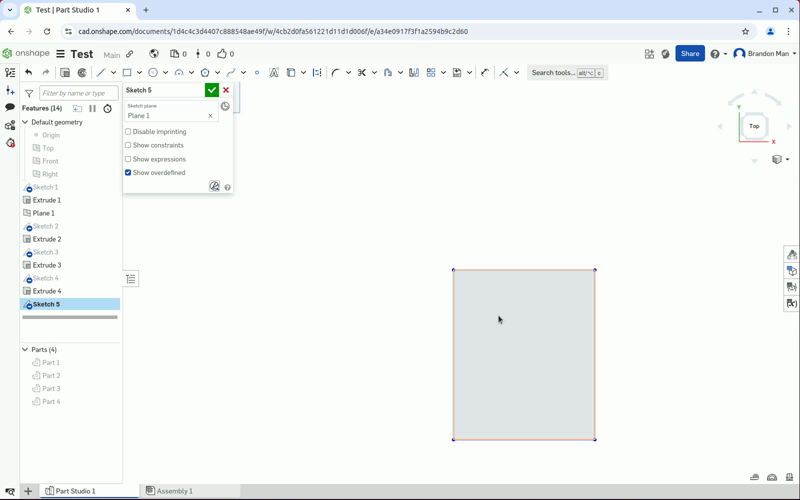
scroll(-6)
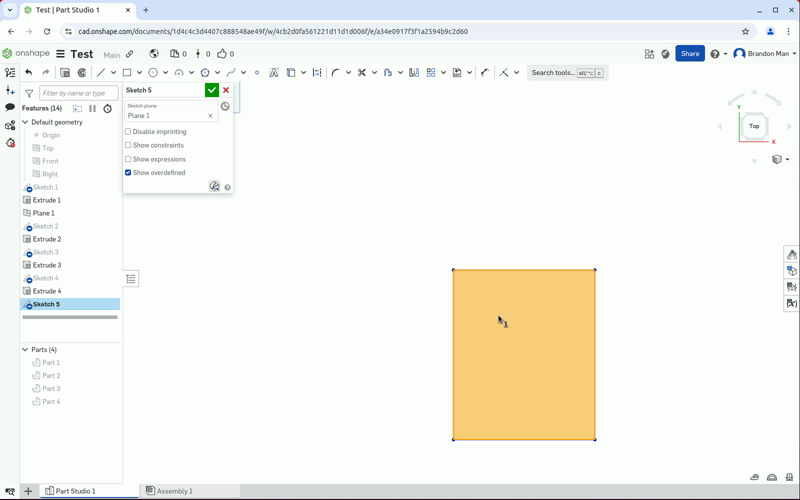
scroll(-6)
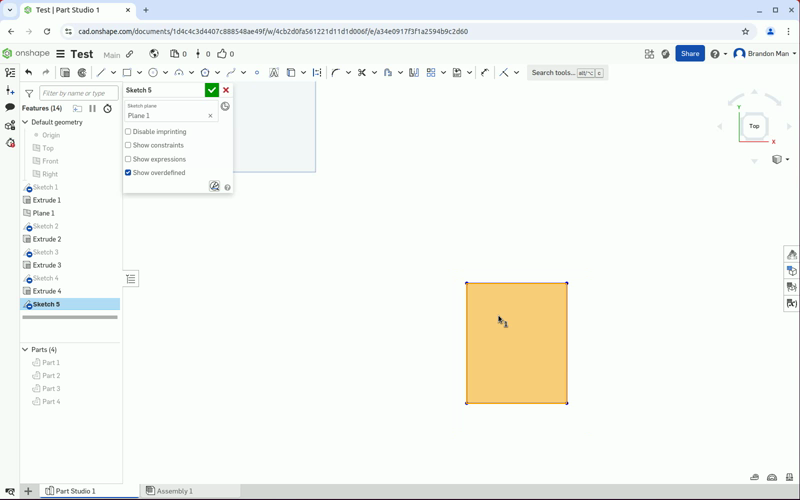
scroll(-6)
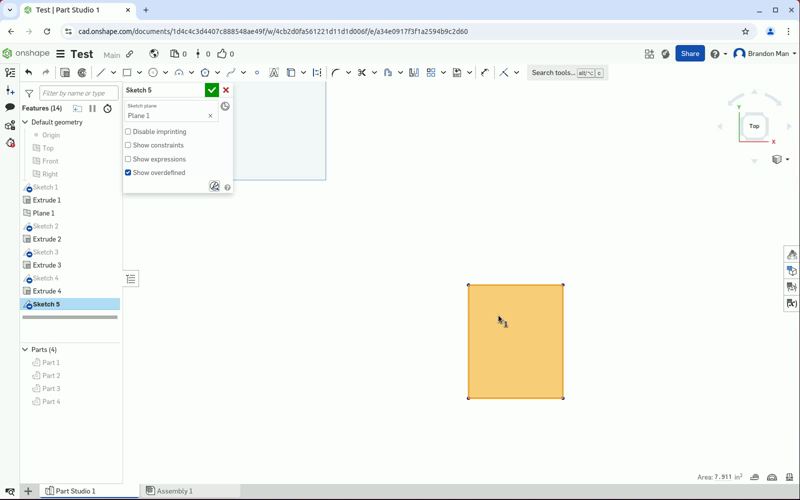
scroll(-6)
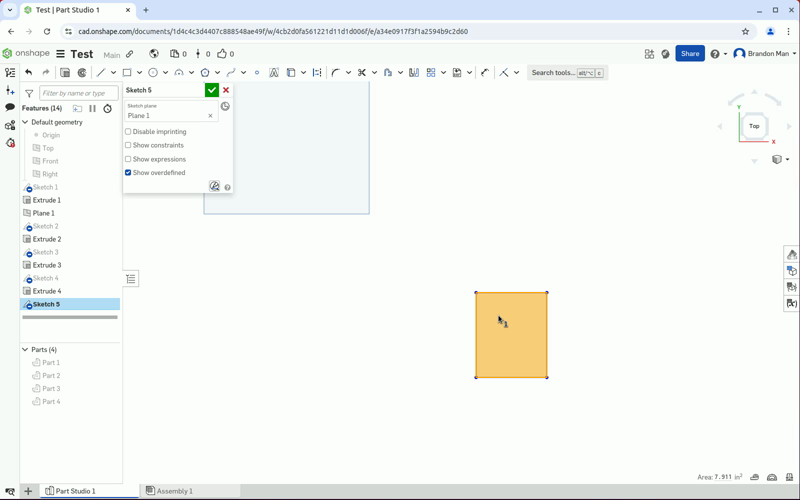
scroll(-6)
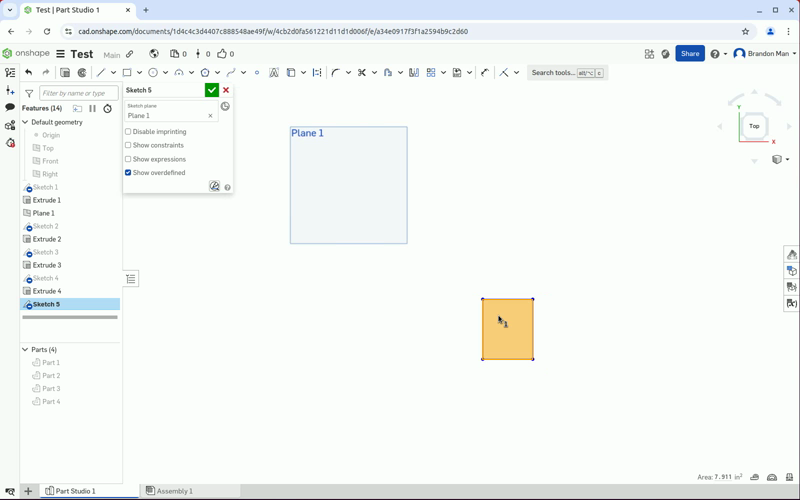
scroll(-6)
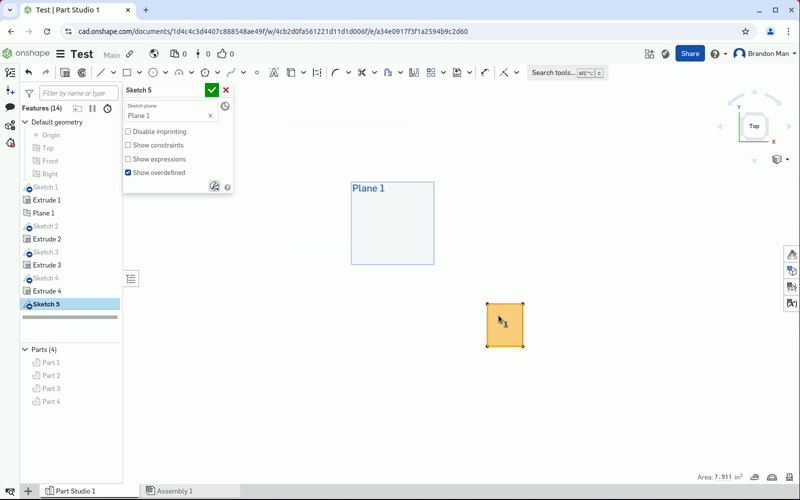
scroll(-6)
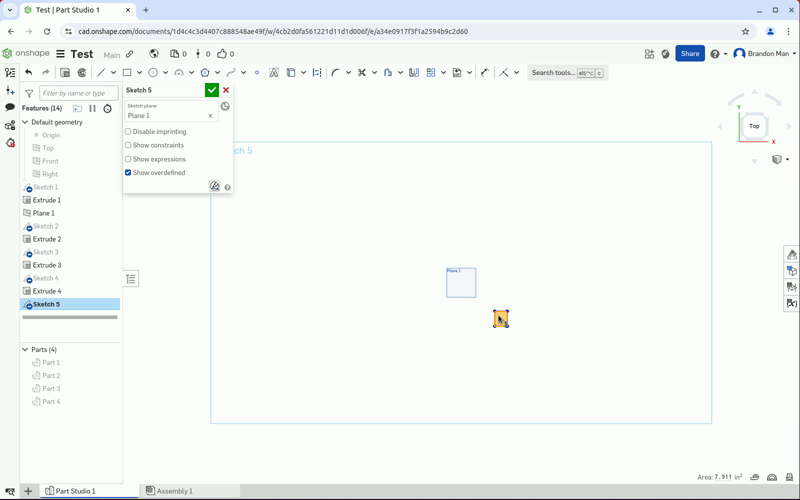
mouse_move(73, 352)
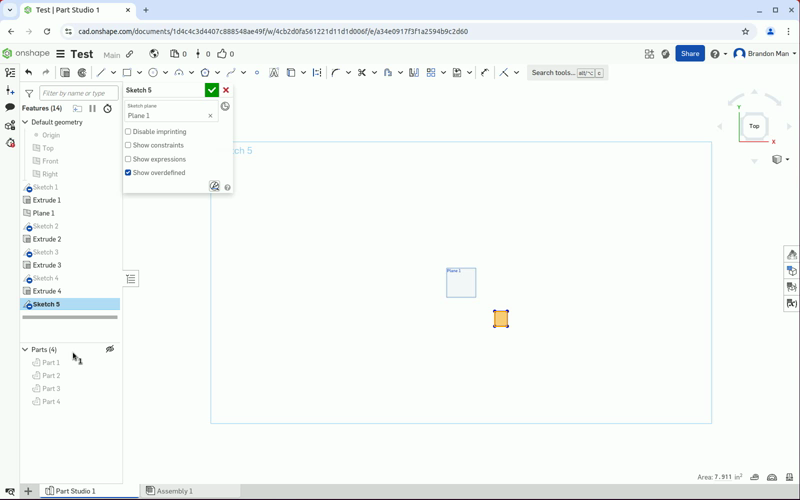
key(shift+y)
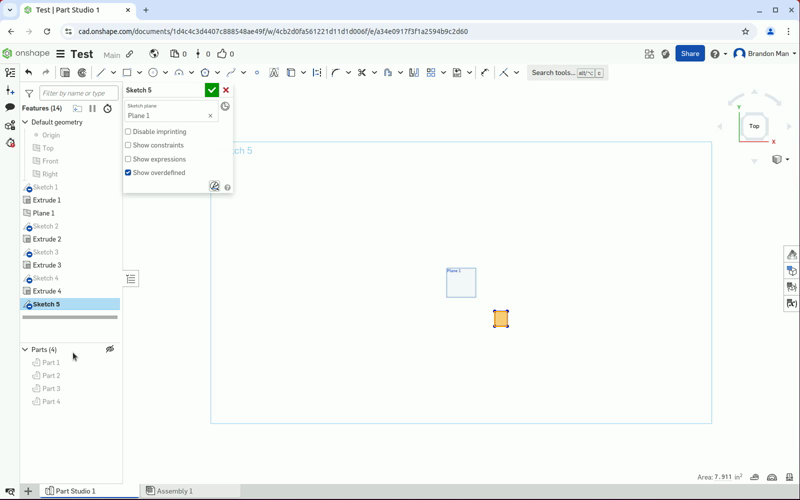
key(shift+e)
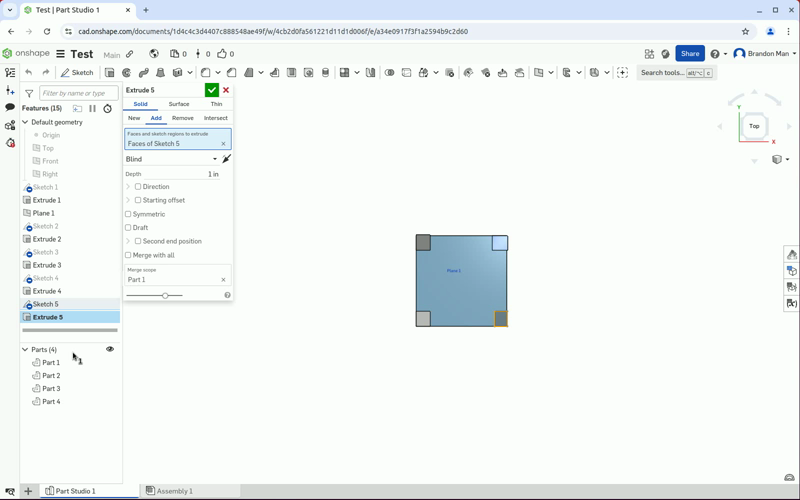
mouse_move(143, 106)
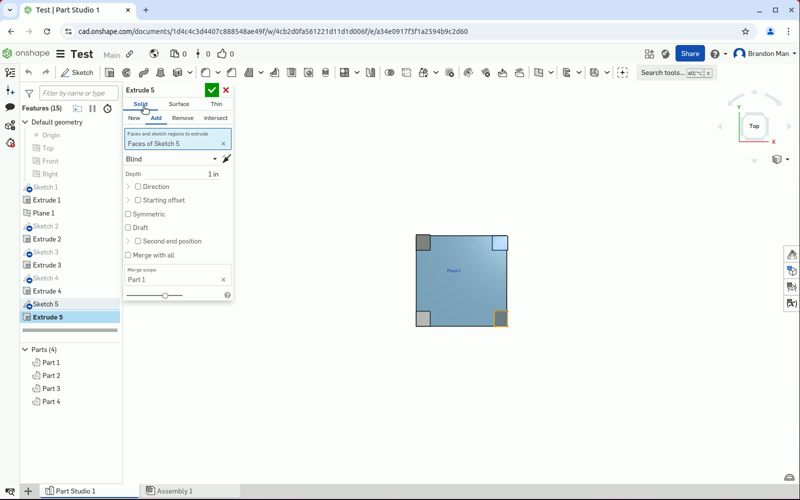
click(143, 106)
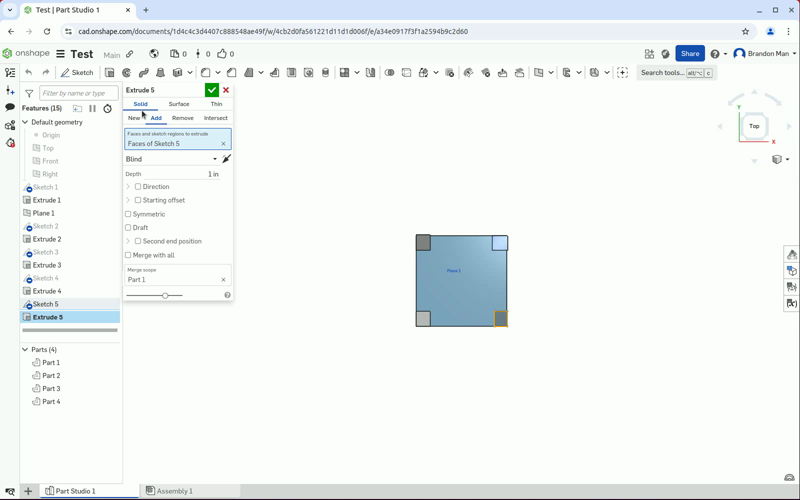
mouse_move(137, 120)
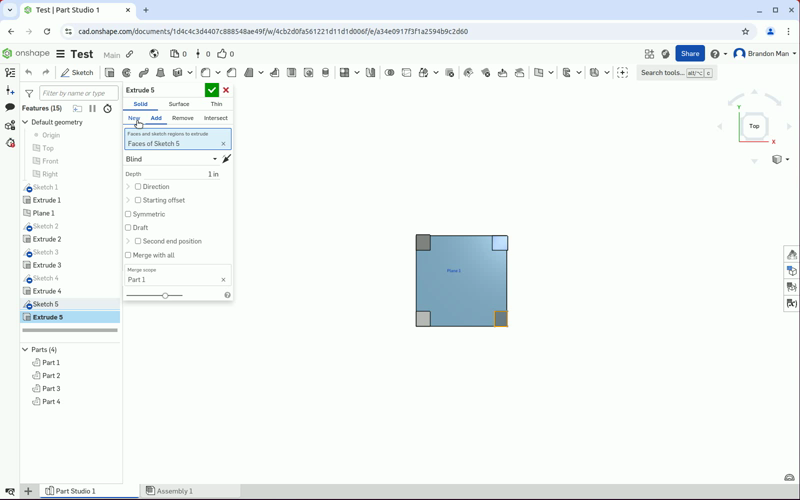
click(137, 120)
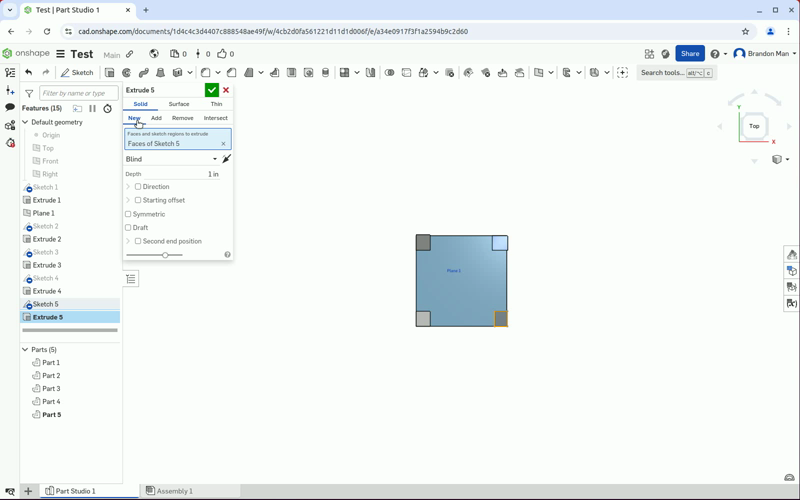
key(tab, 4)
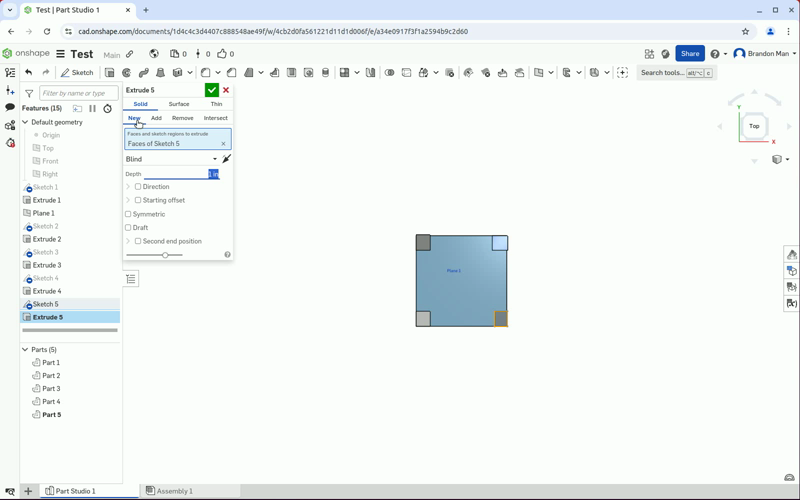
text(18.535)
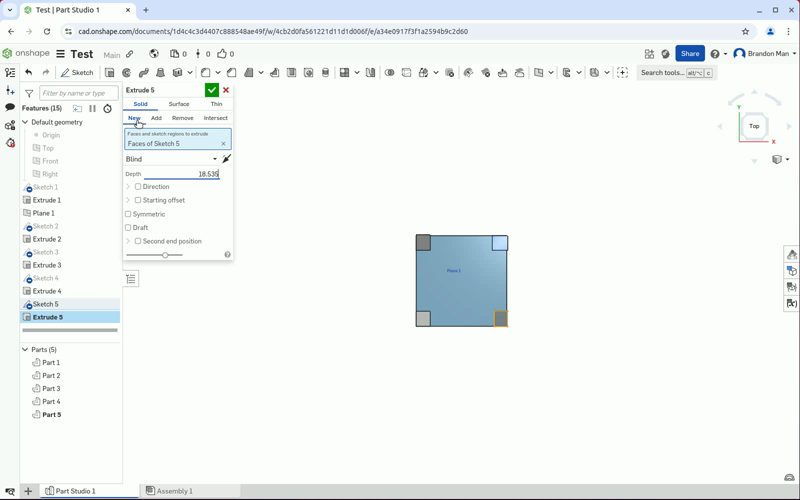
key(enter)
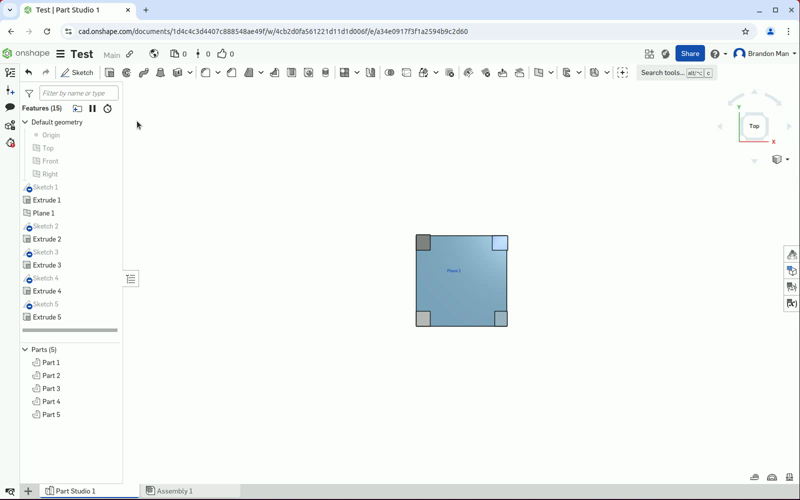
key(shift+h)
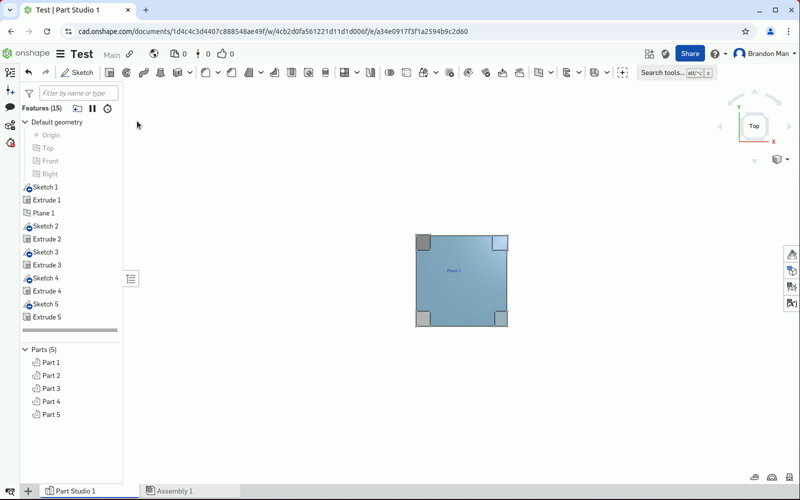
key(shift+h)
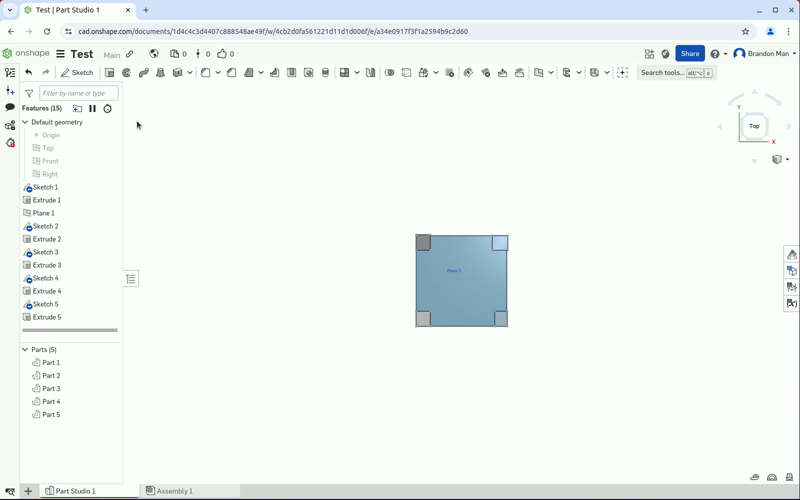
key(shift+7)
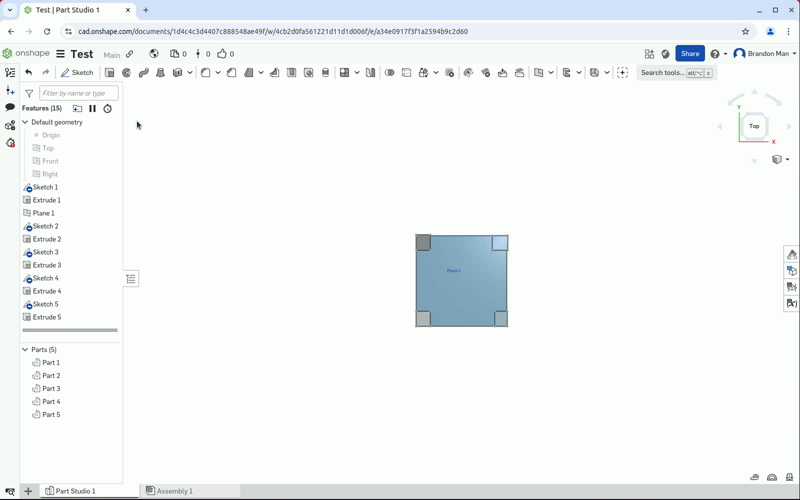
key(up, 3)
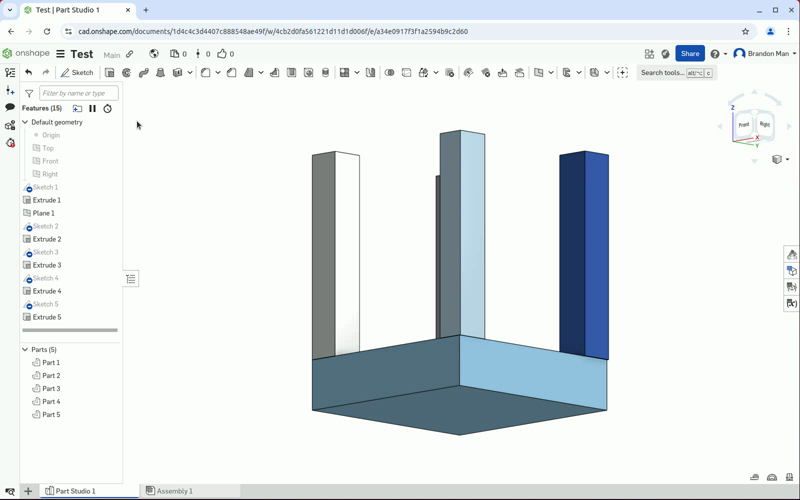
key(left, 3)
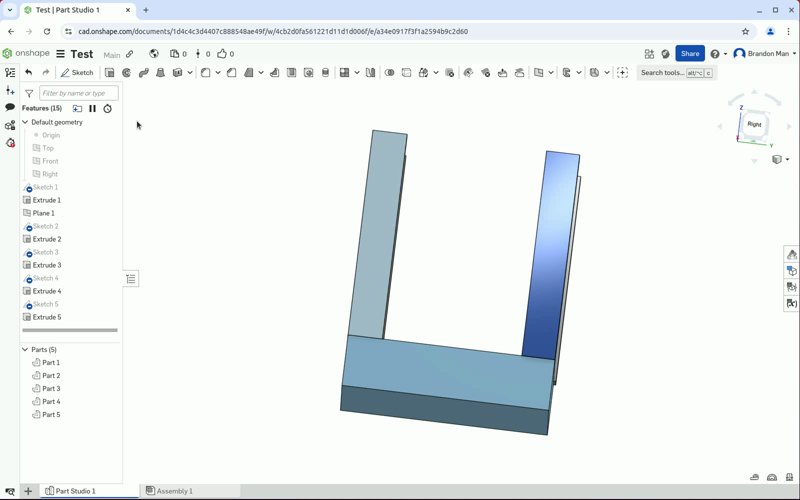
key(right, 3)
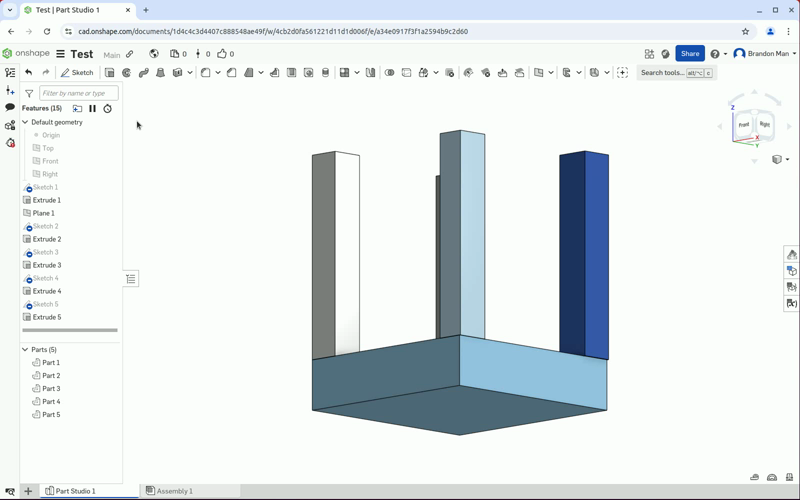
key(down, 3)
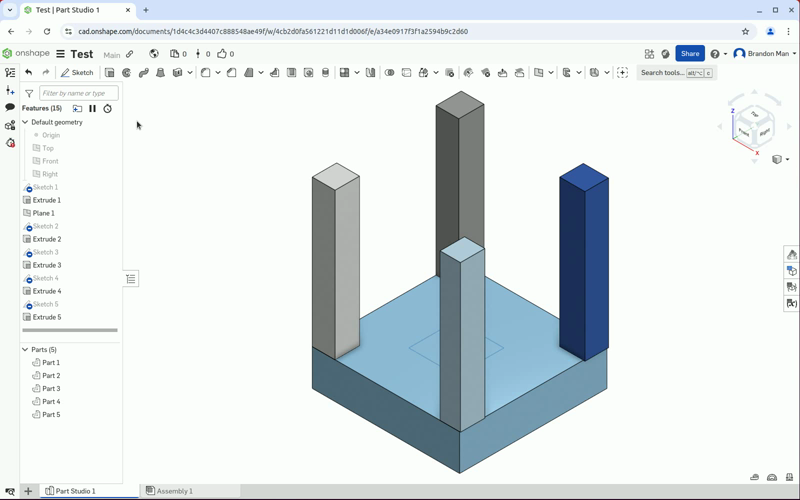
mouse_move(73, 189)
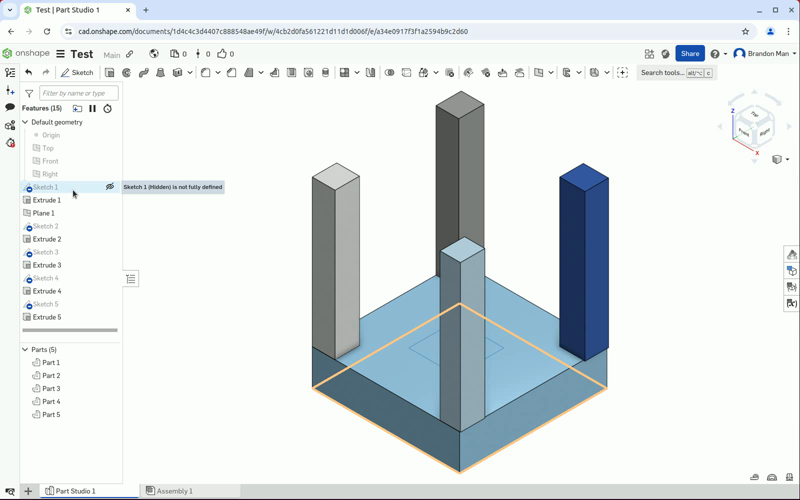
click(73, 189)